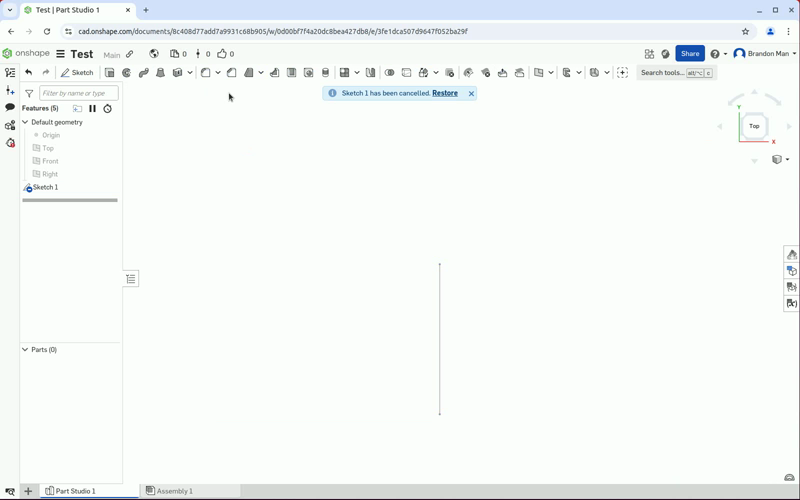
key(shift+h)
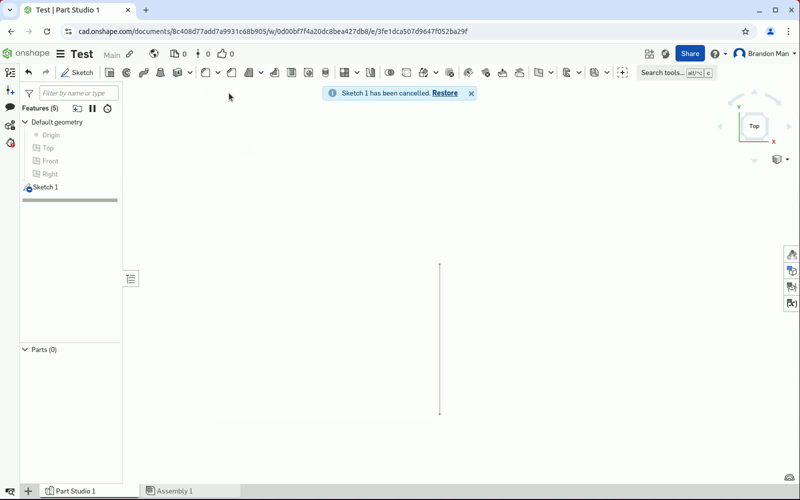
key(shift+s)
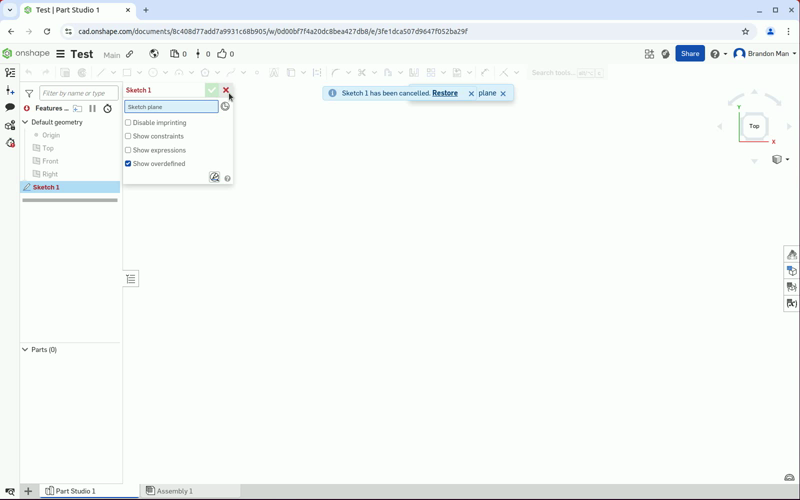
mouse_move(73, 150)
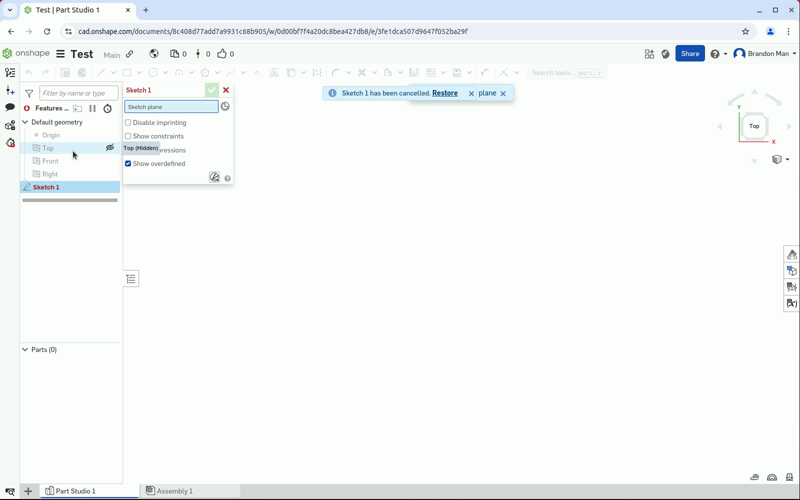
click(73, 150)
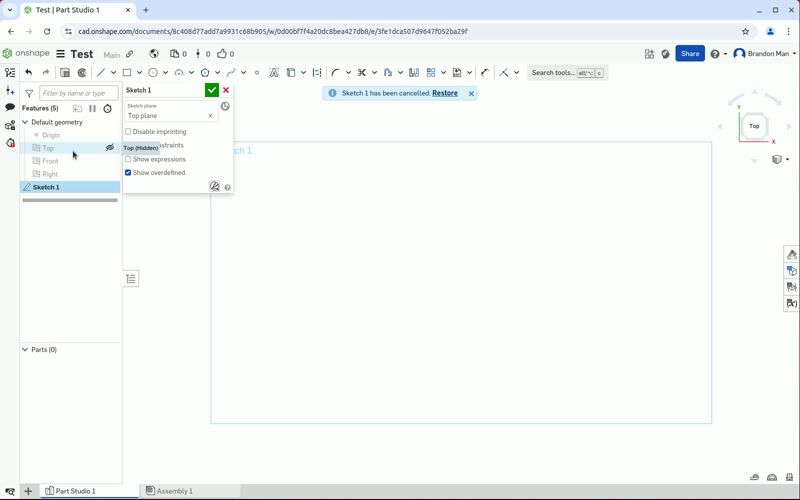
mouse_move(73, 352)
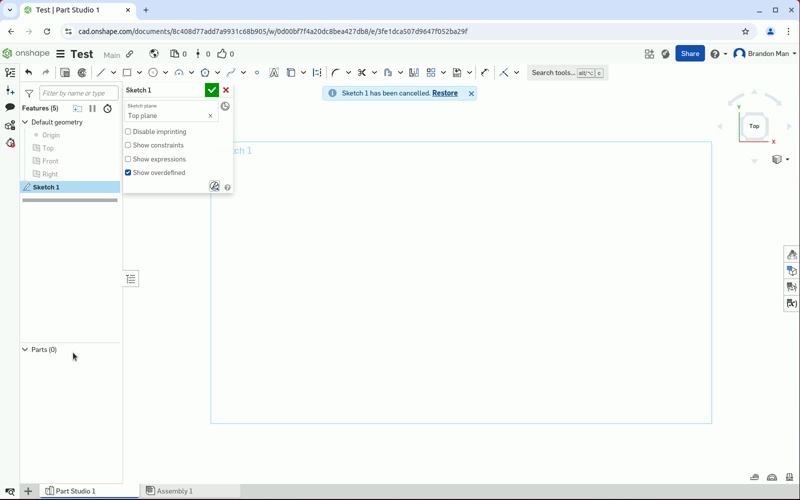
key(y)
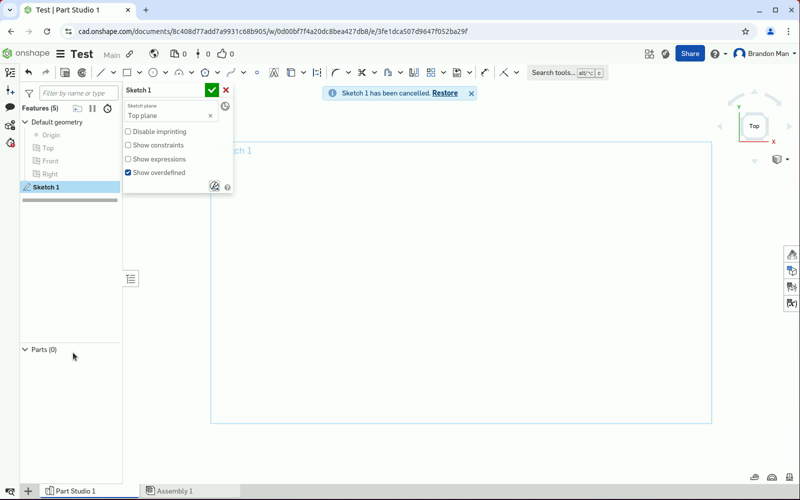
key(l)
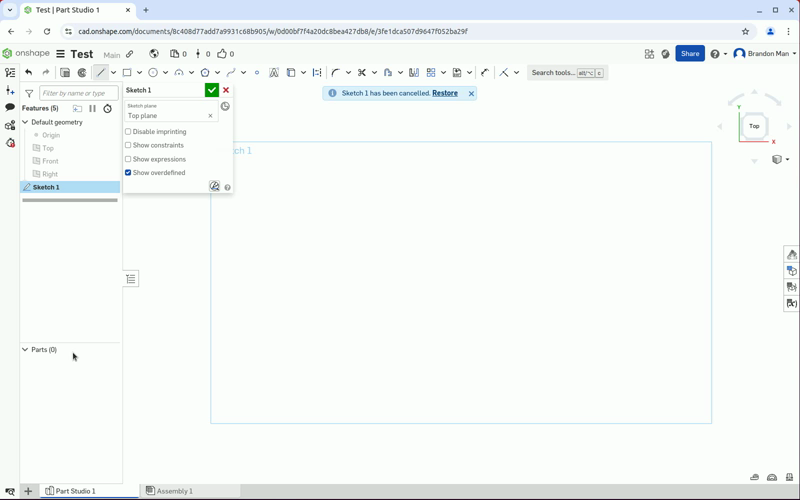
key_down(shift)
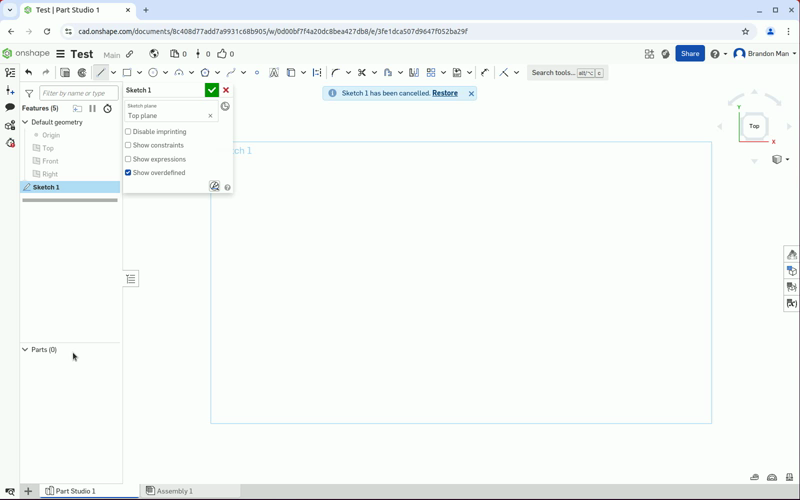
mouse_move(348, 311)
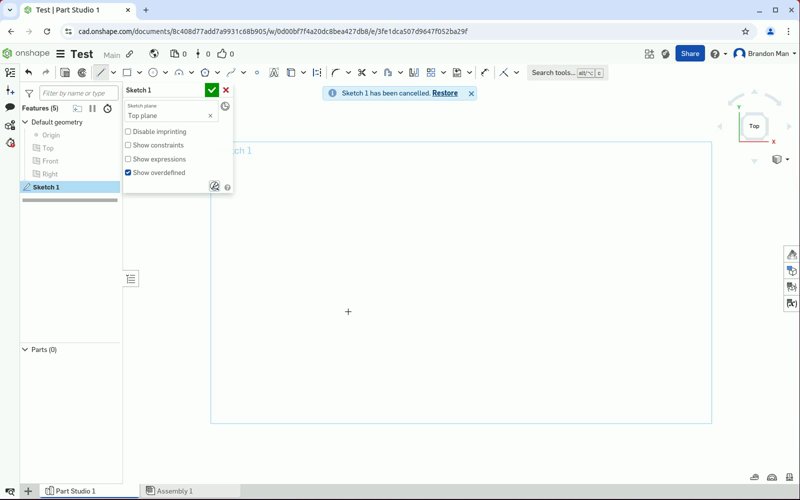
click(348, 311)
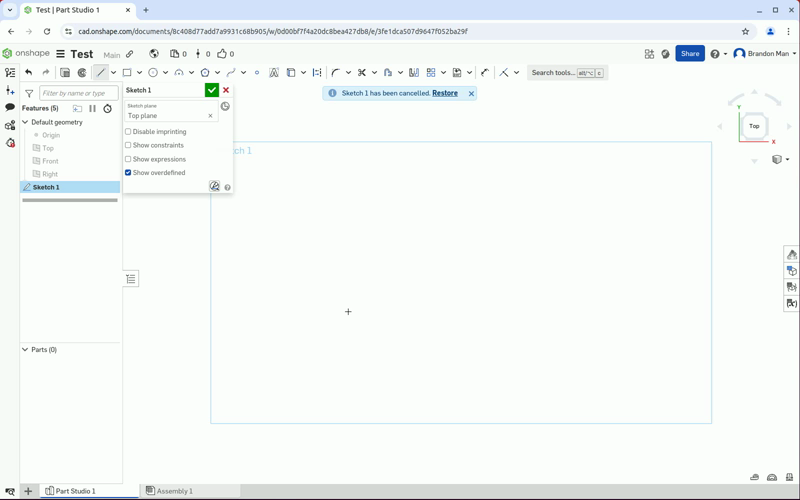
key_up(shift)
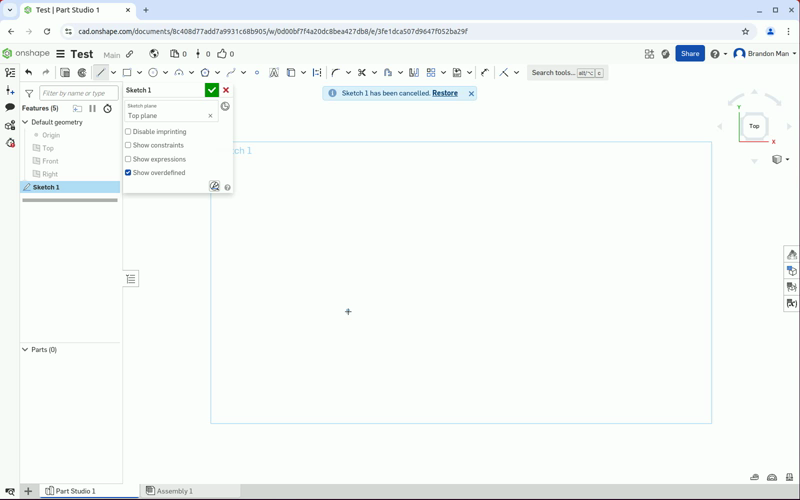
key_down(shift)
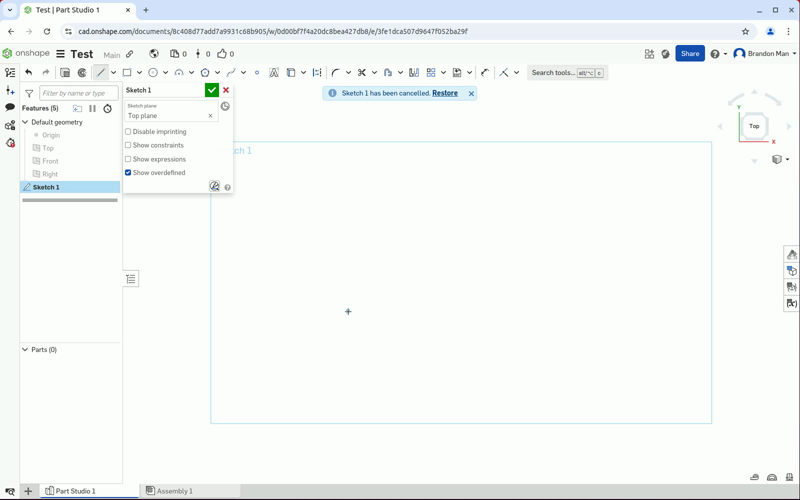
mouse_move(572, 311)
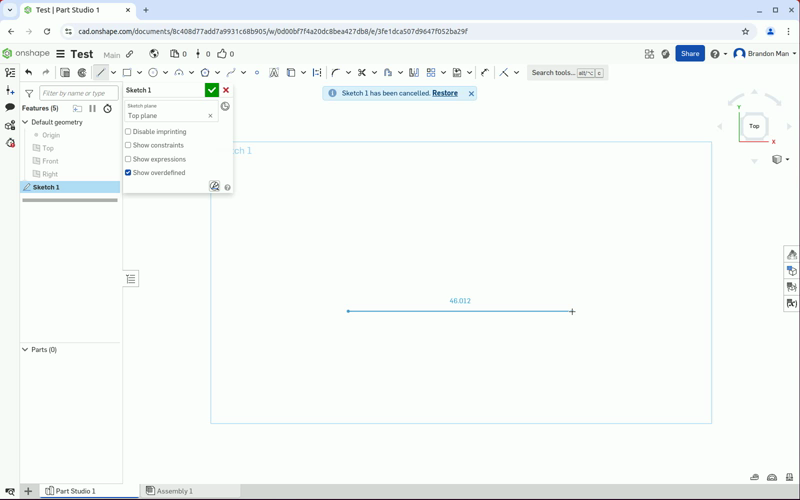
click(572, 311)
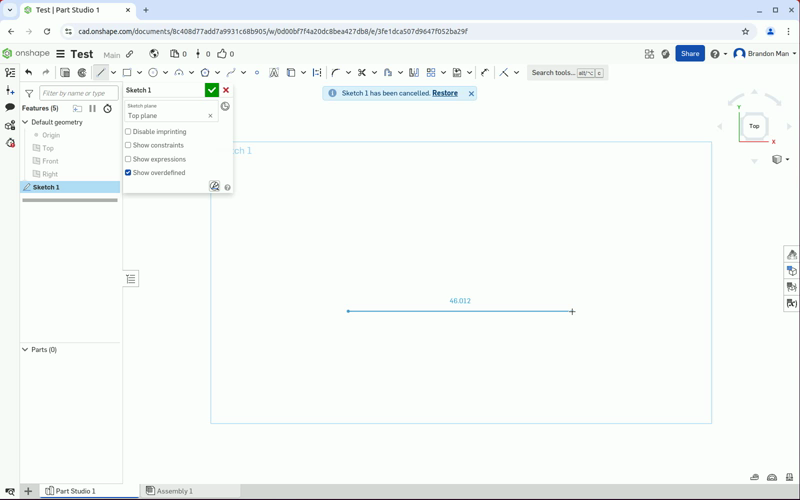
key_up(shift)
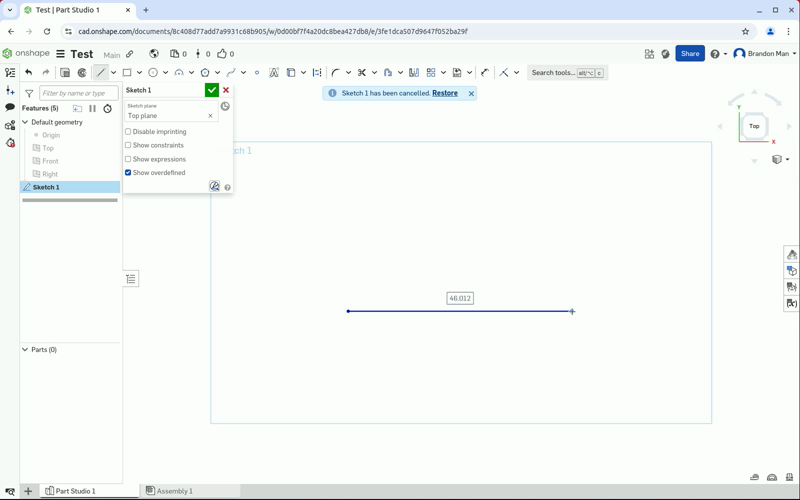
key_down(shift)
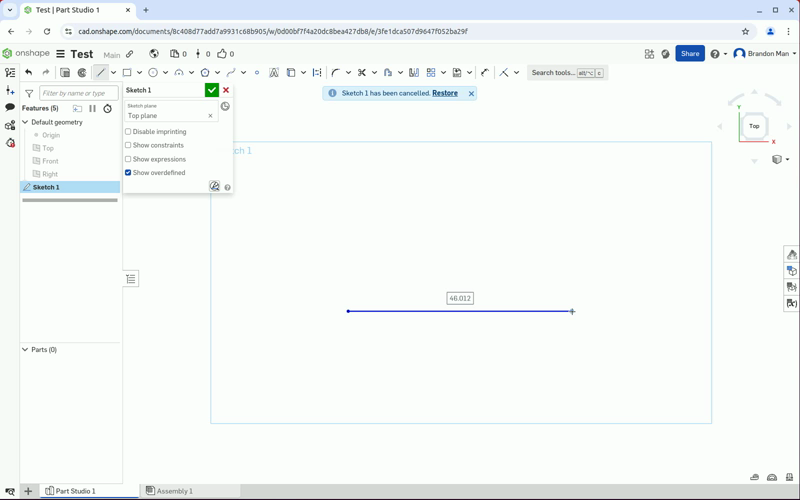
mouse_move(589, 311)
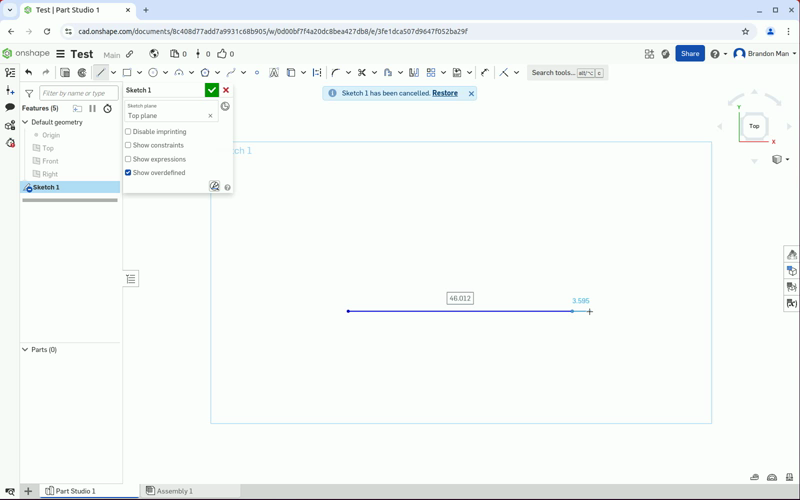
mouse_move(572, 254)
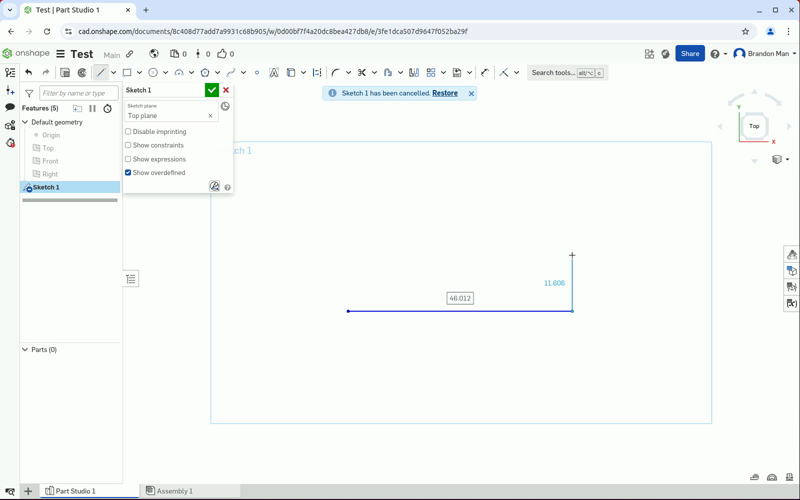
click(572, 254)
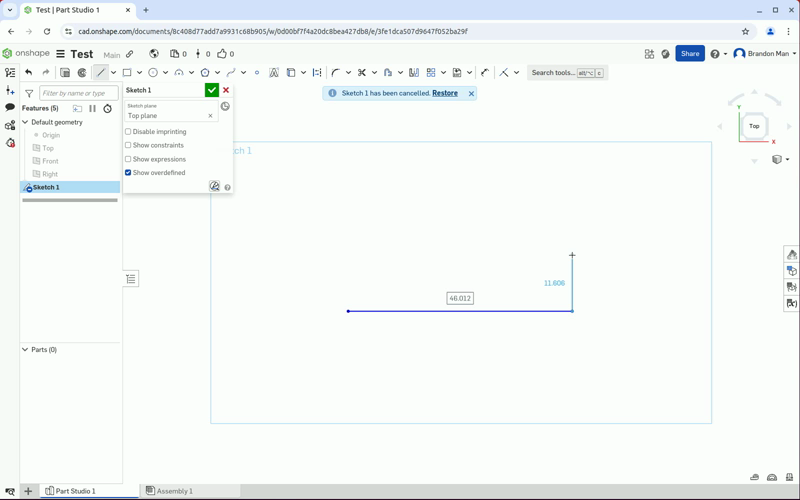
key_up(shift)
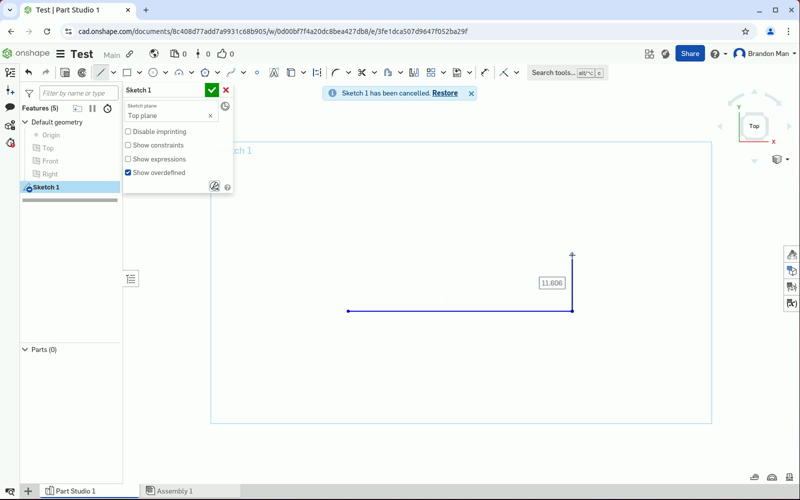
key_down(shift)
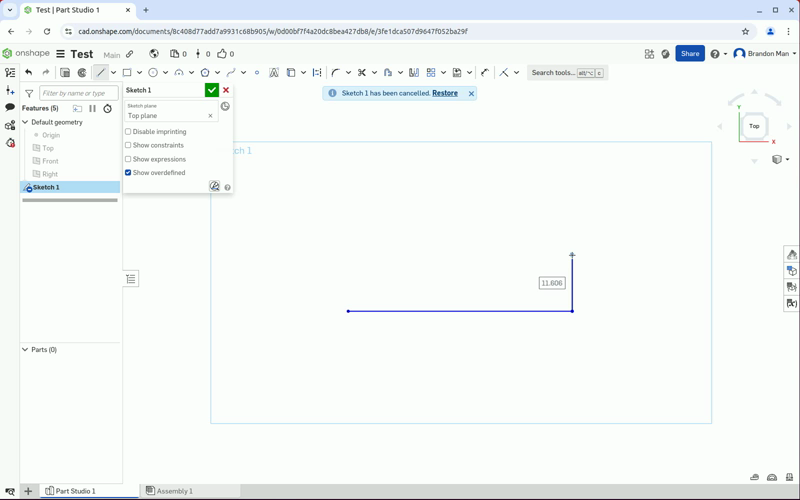
mouse_move(348, 254)
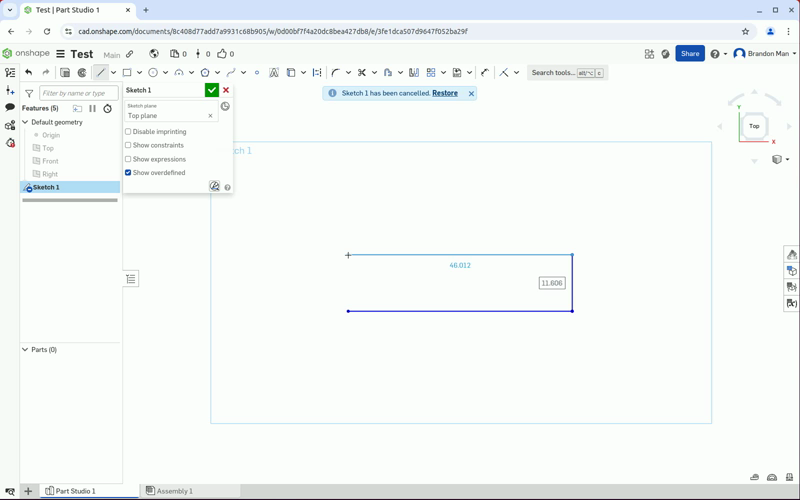
click(348, 254)
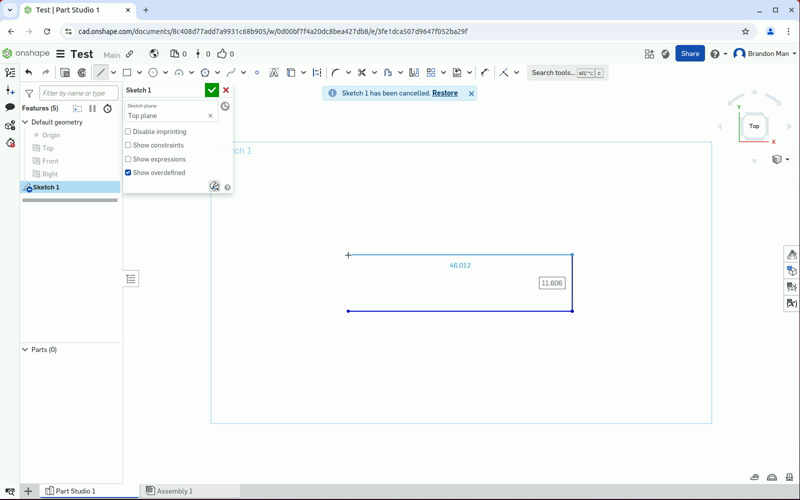
key_up(shift)
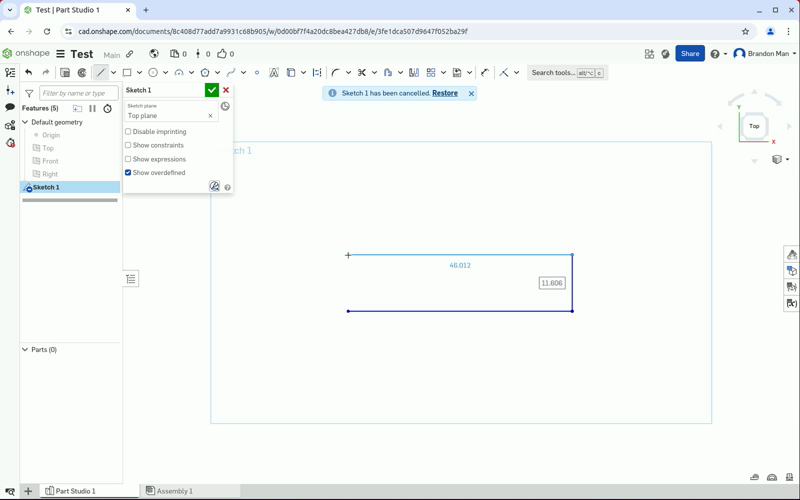
mouse_move(378, 254)
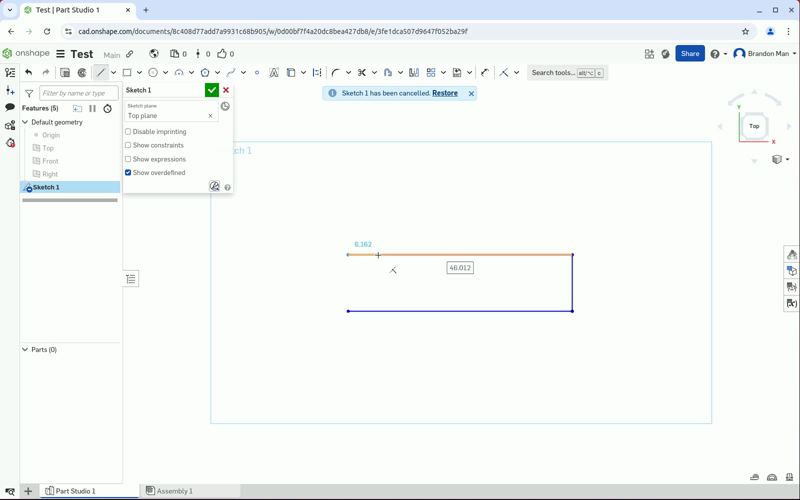
key_down(shift)
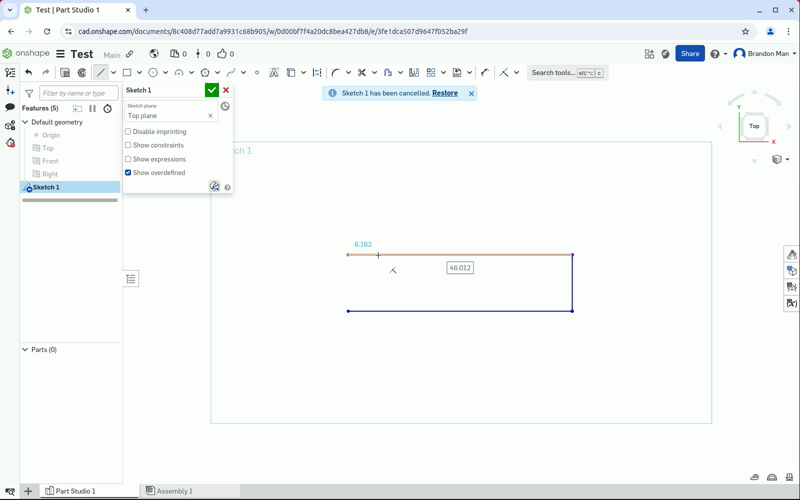
mouse_move(348, 311)
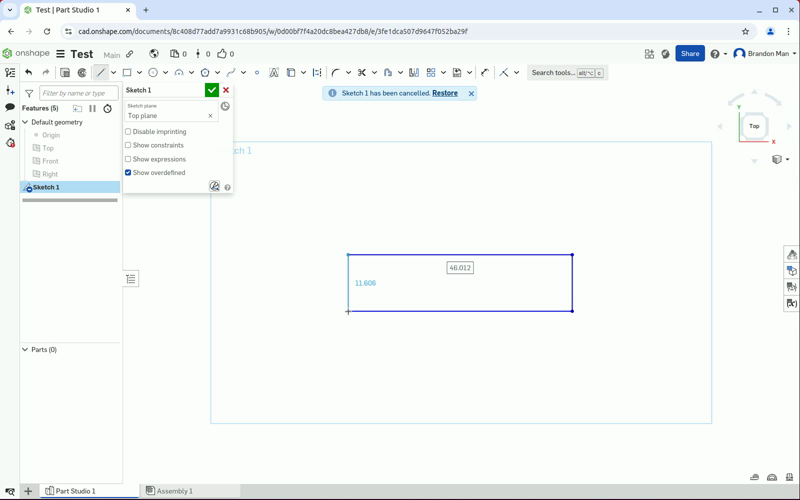
key_up(shift)
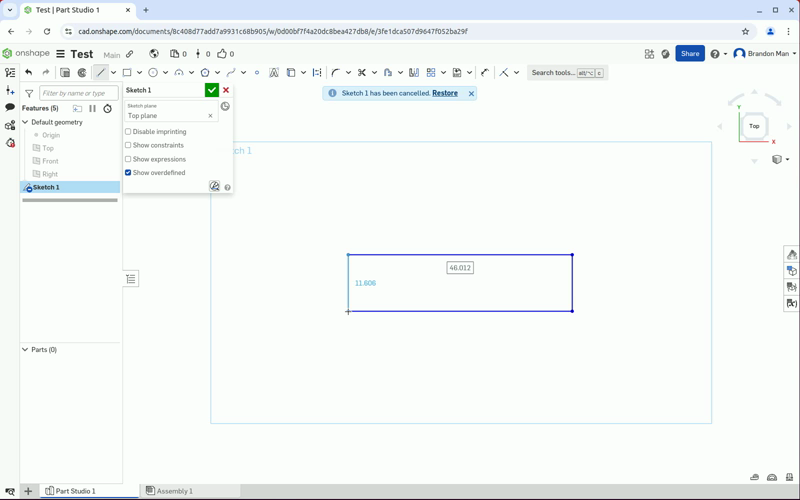
click(348, 311)
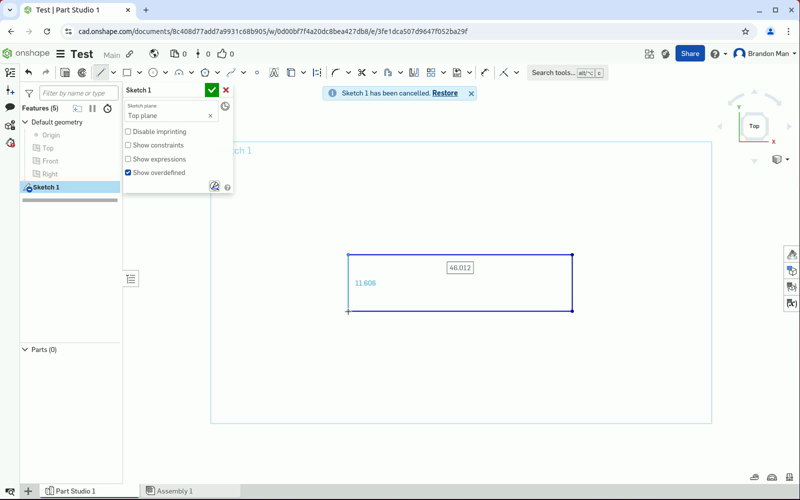
key(esc)
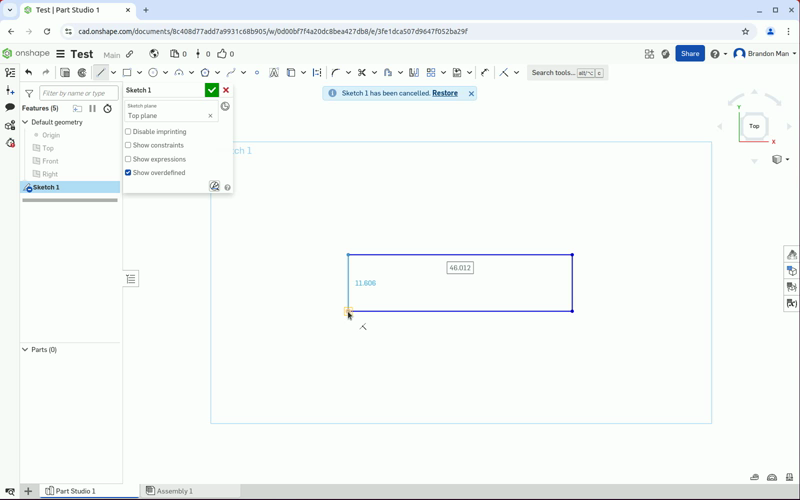
mouse_move(536, 293)
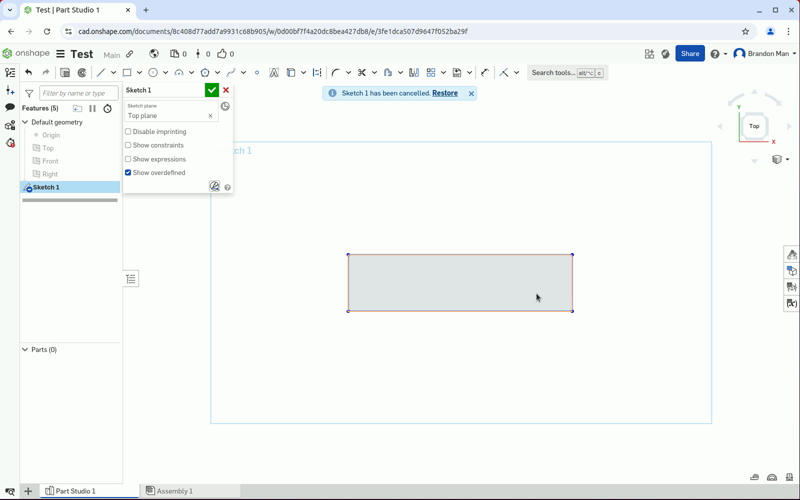
click(536, 293)
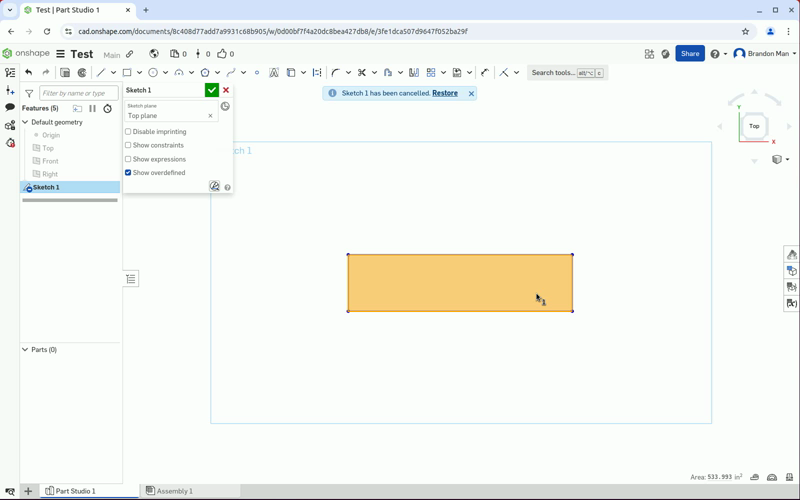
mouse_move(73, 352)
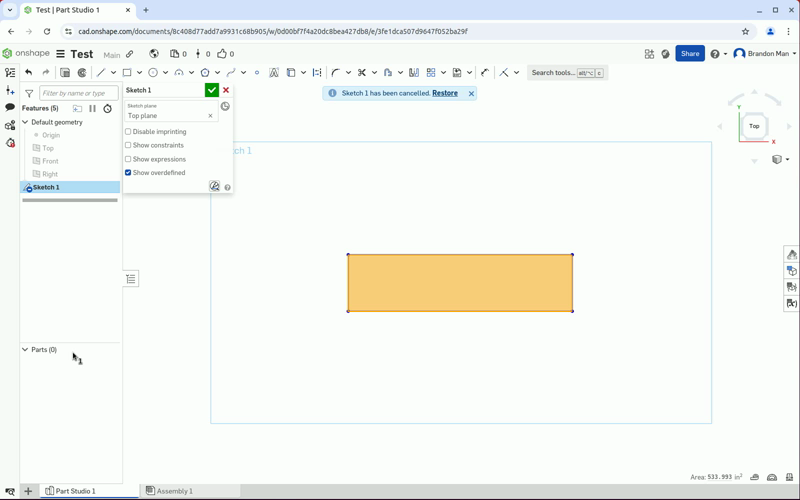
key(shift+y)
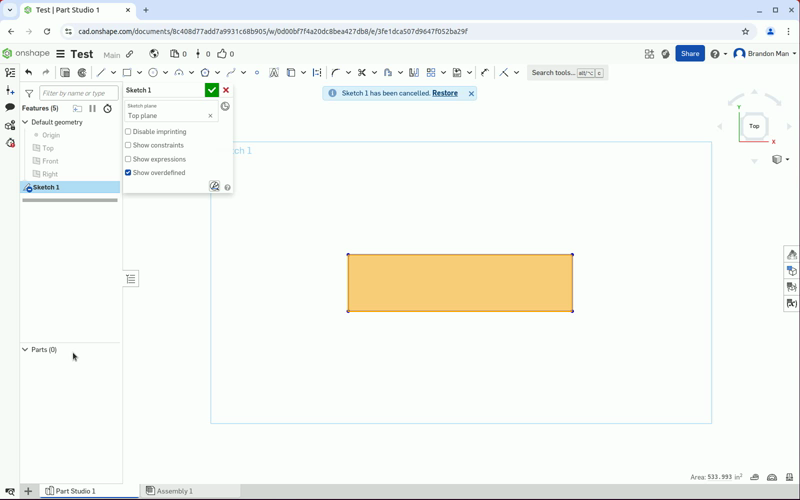
key(shift+e)
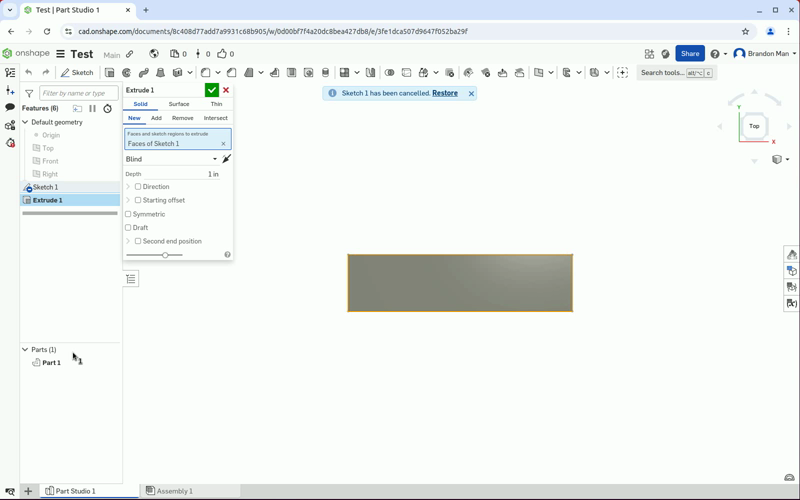
mouse_move(143, 106)
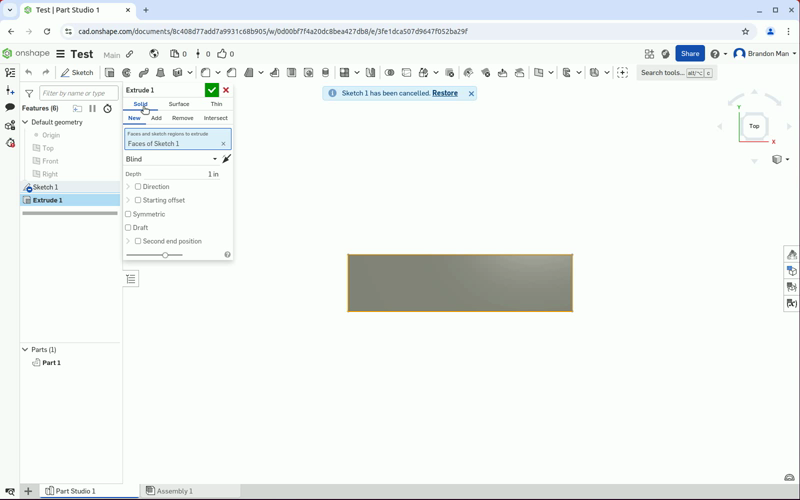
click(143, 106)
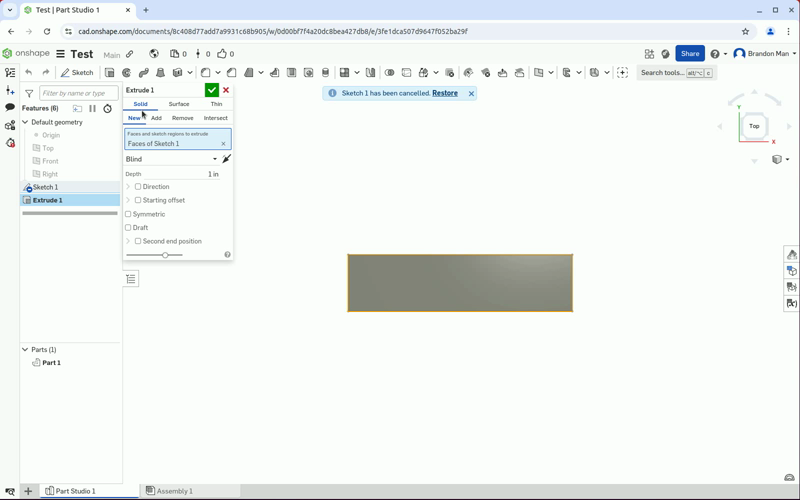
mouse_move(137, 120)
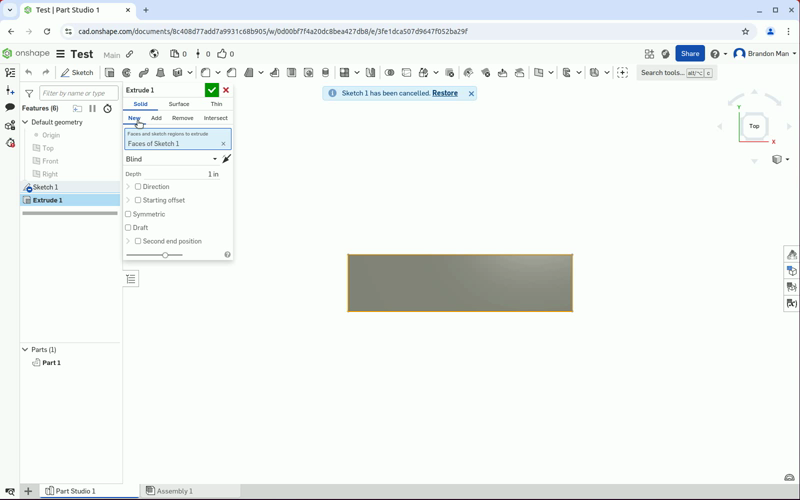
click(137, 120)
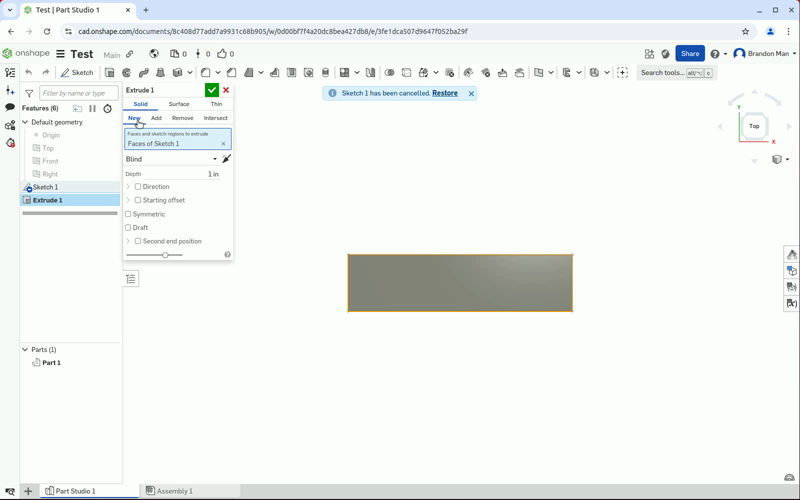
key(tab, 4)
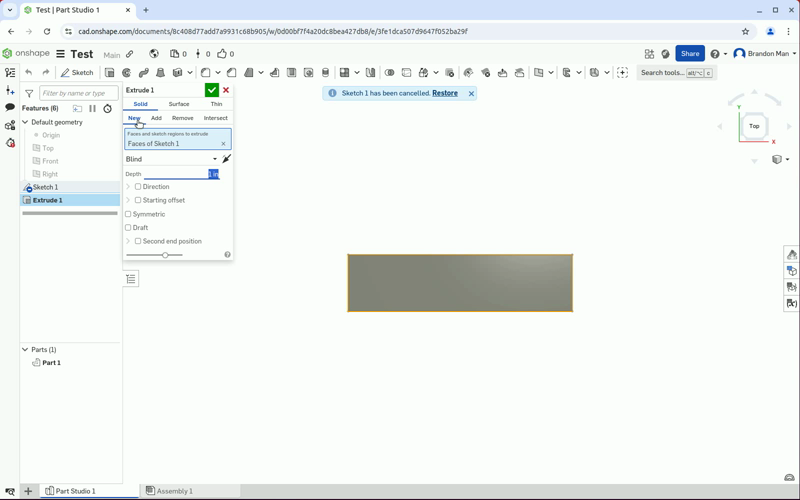
text(6.981)
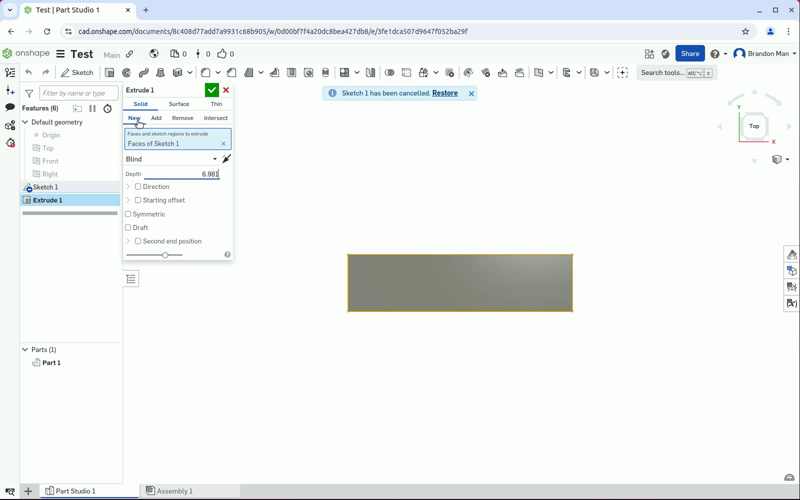
key(enter)
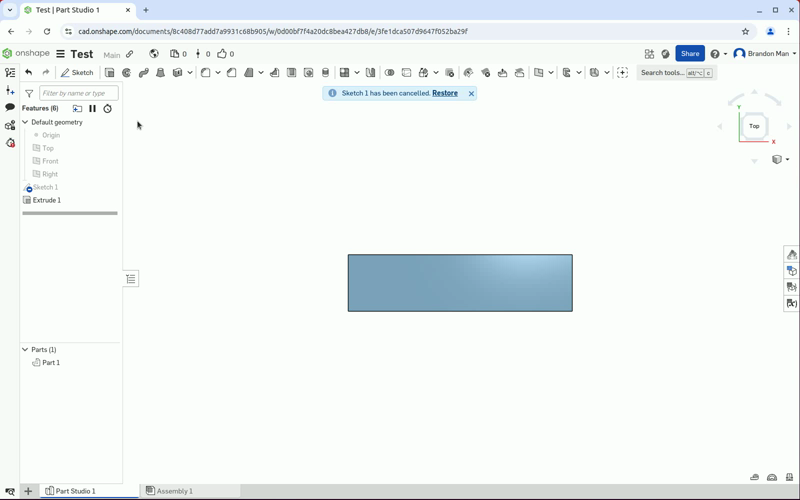
key(shift+h)
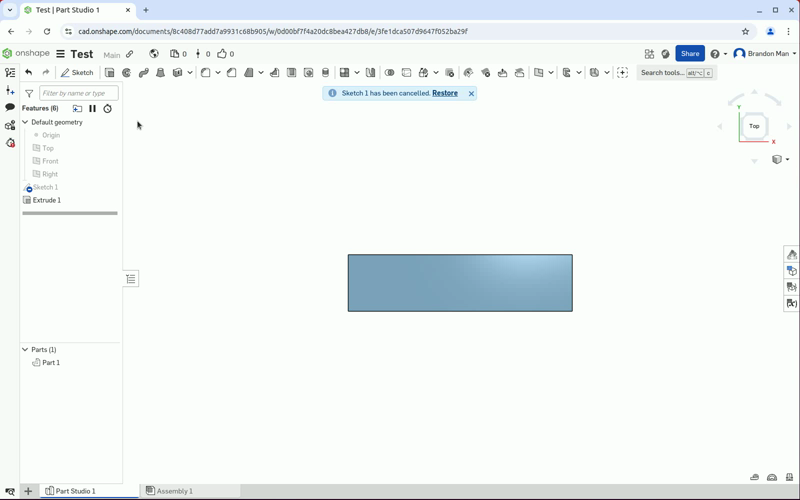
key(shift+h)
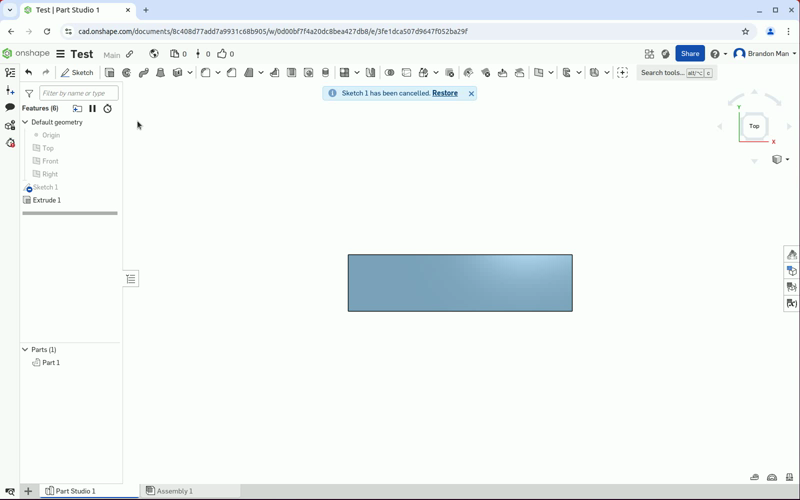
mouse_move(73, 189)
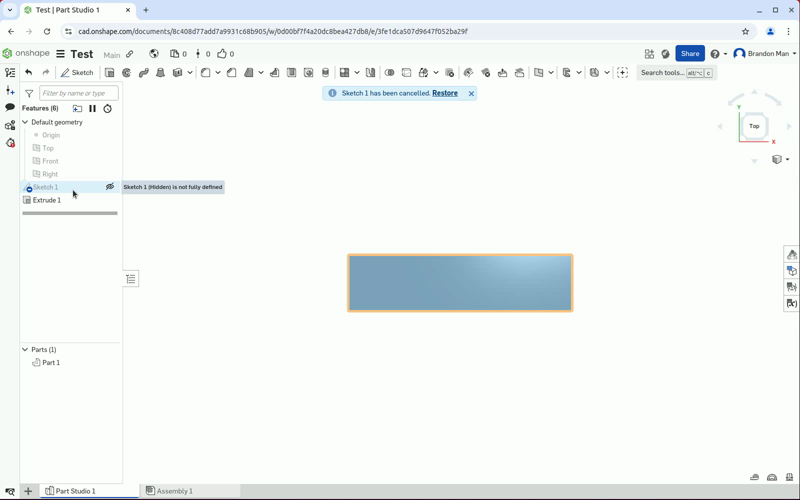
click(73, 189)
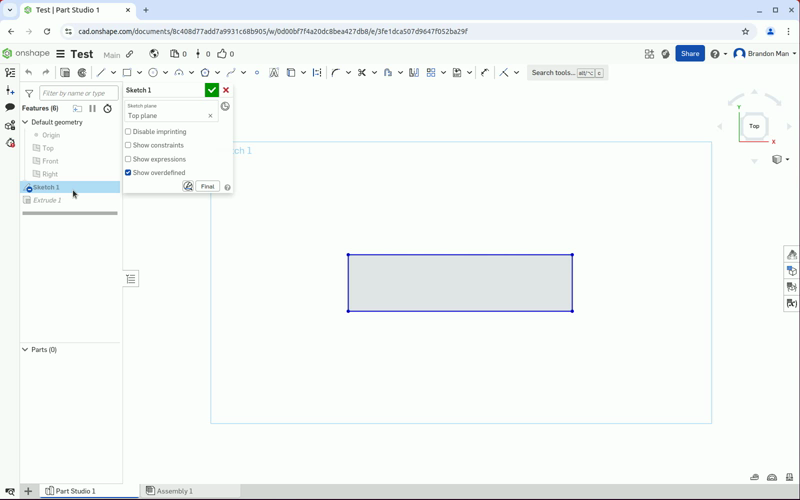
mouse_move(229, 92)
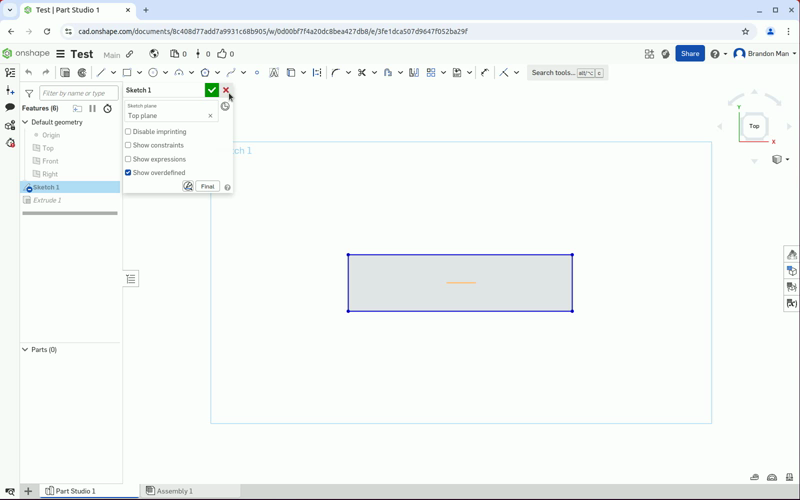
click(229, 92)
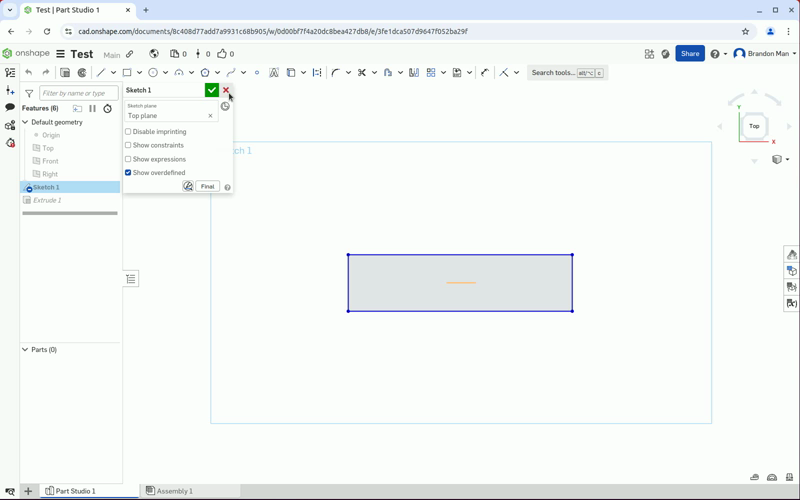
mouse_move(73, 352)
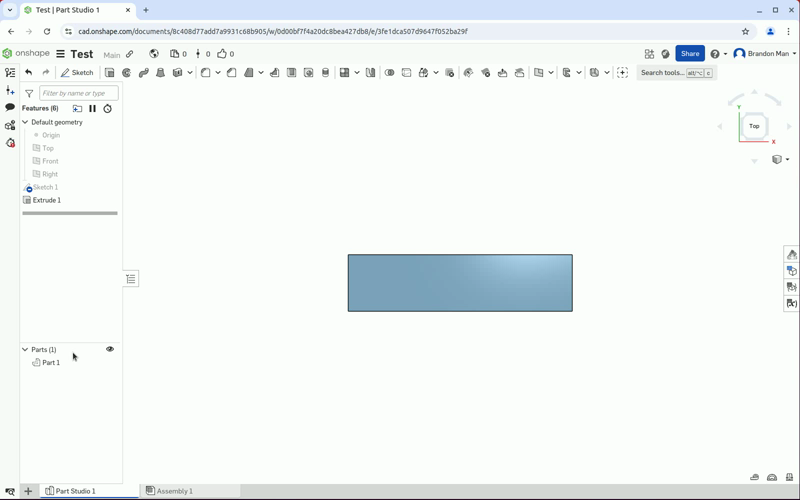
key(y)
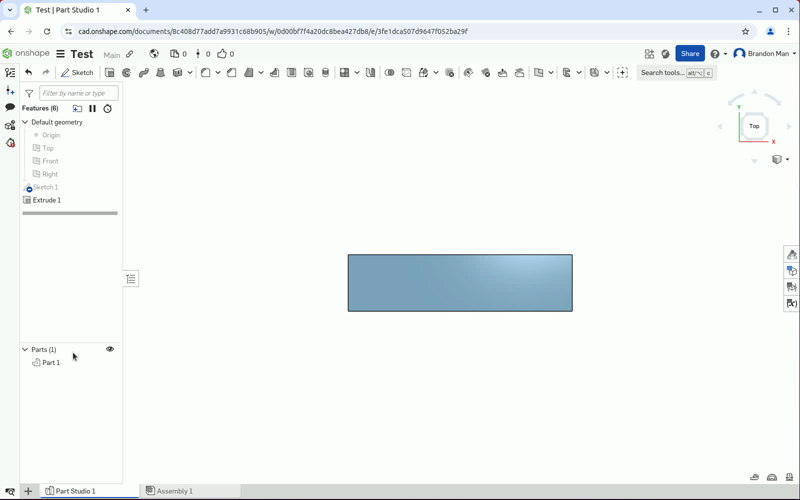
key(shift+p)
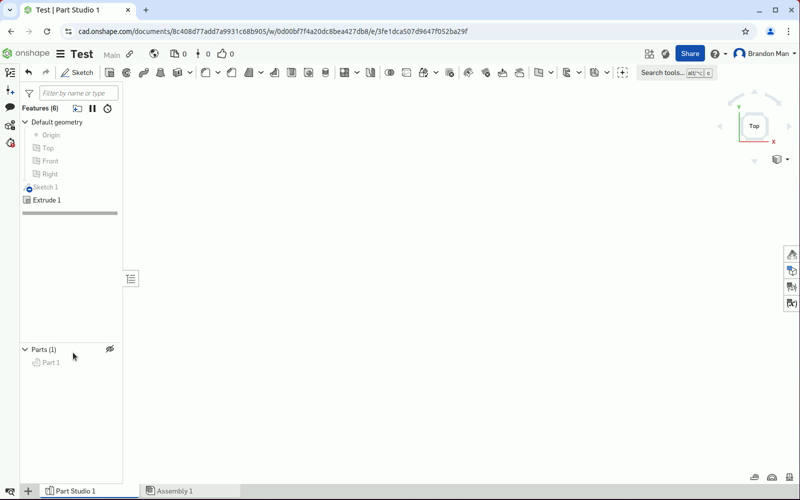
key(space)
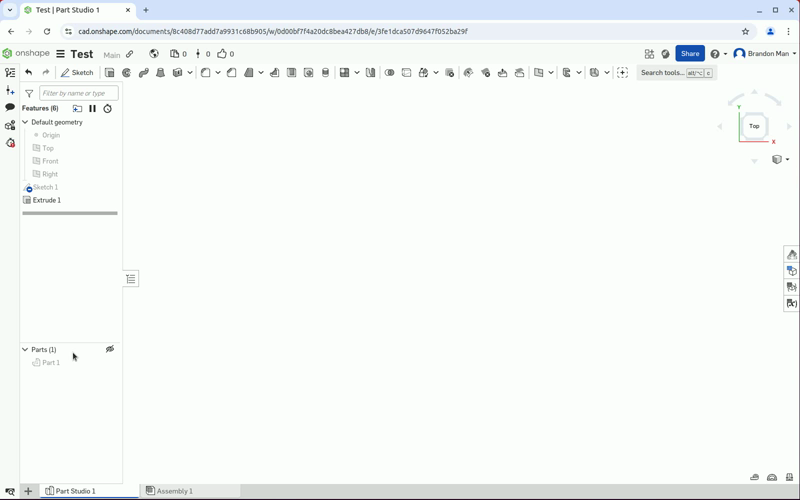
key_down(shift)
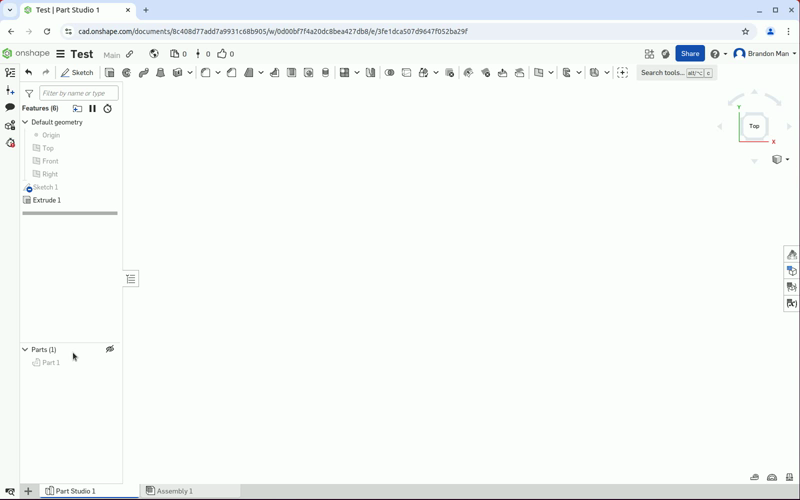
key(up)
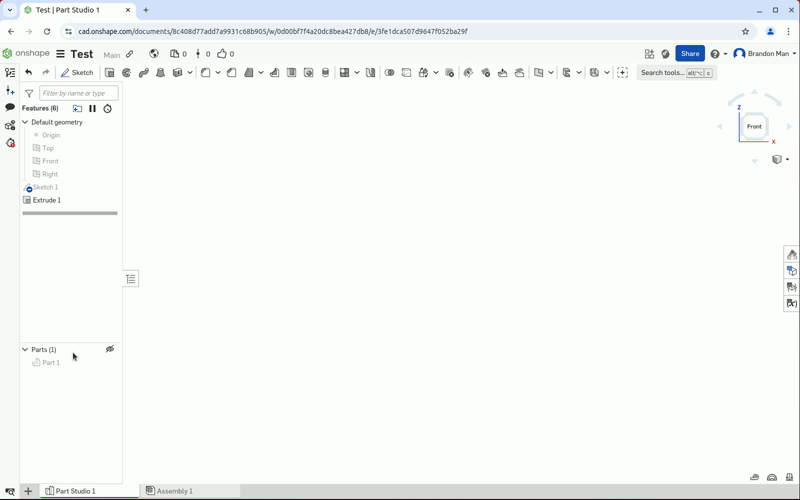
key_up(shift)
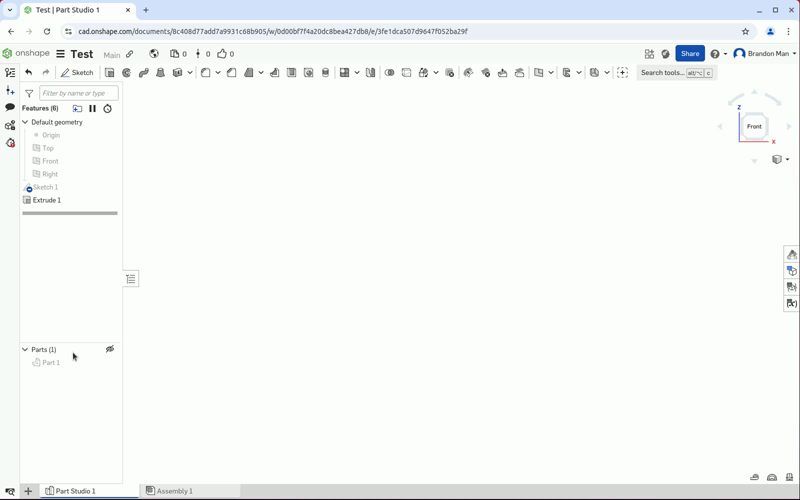
key(space)
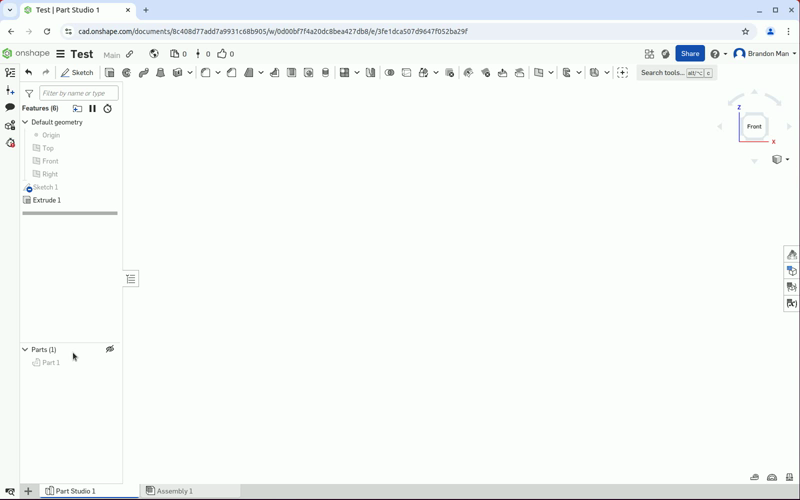
key_down(shift)
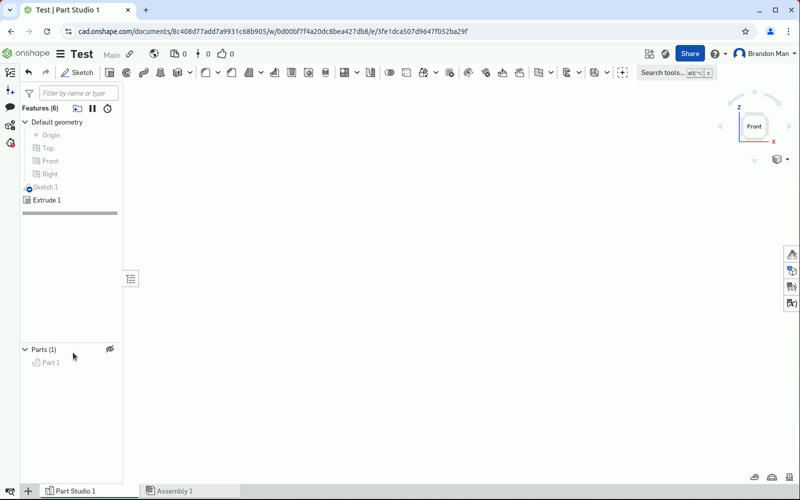
key(left)
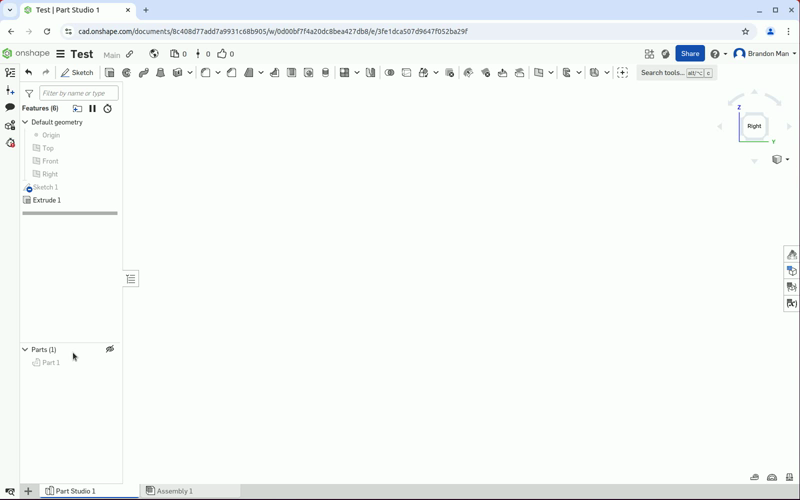
key_up(shift)
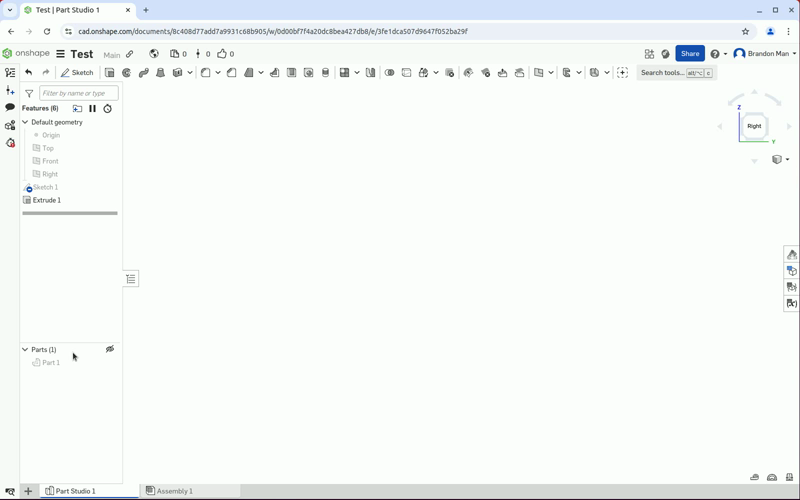
mouse_move(73, 352)
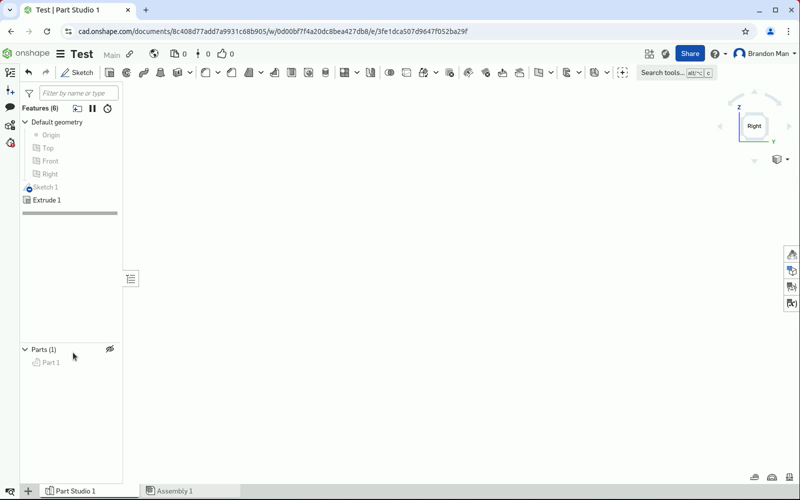
key(shift+y)
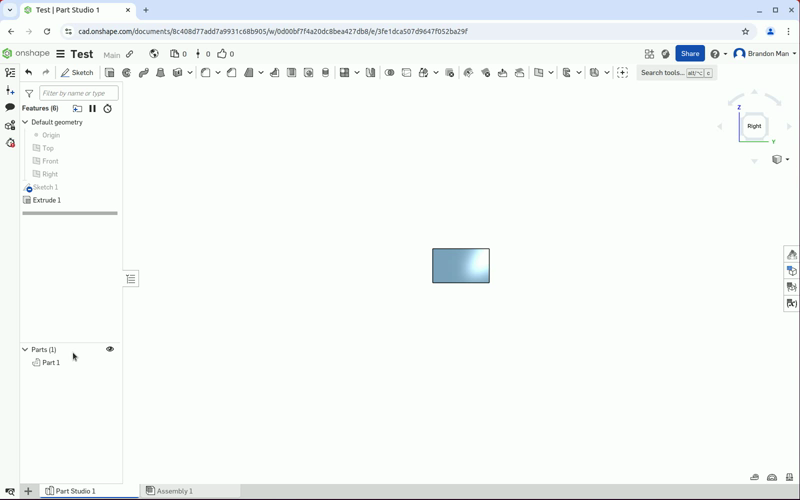
mouse_move(541, 75)
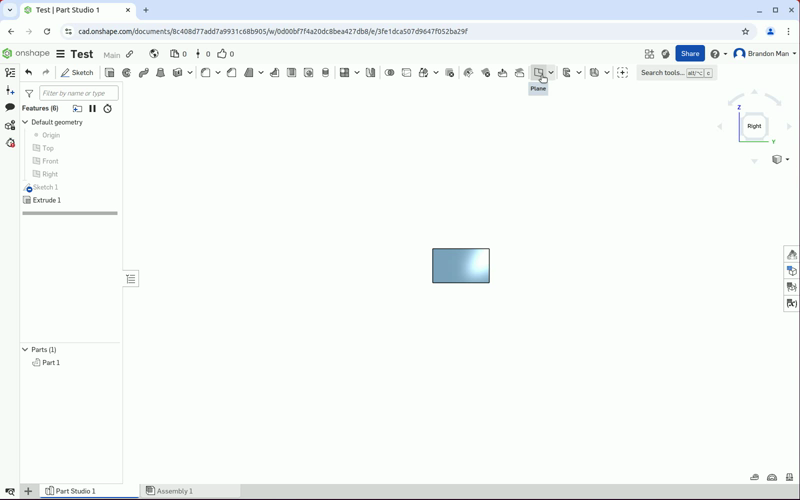
click(541, 75)
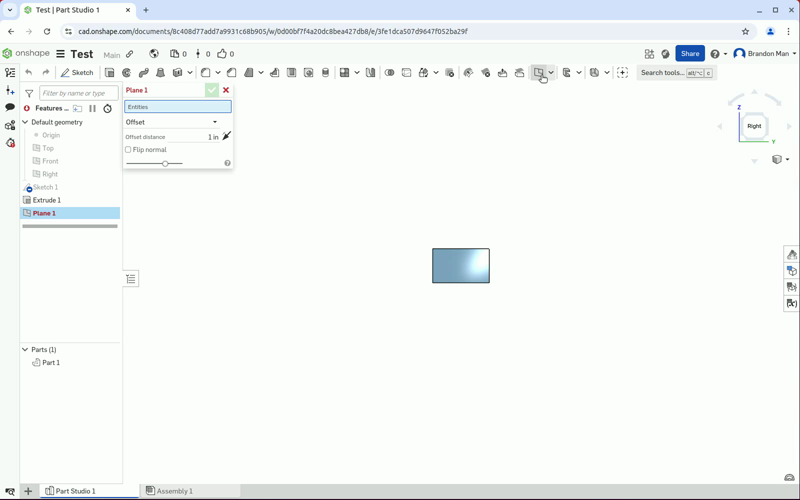
mouse_move(73, 176)
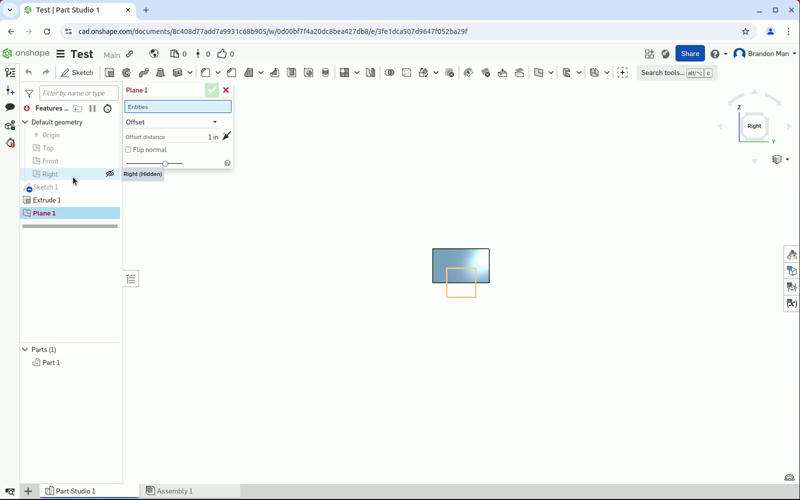
click(73, 176)
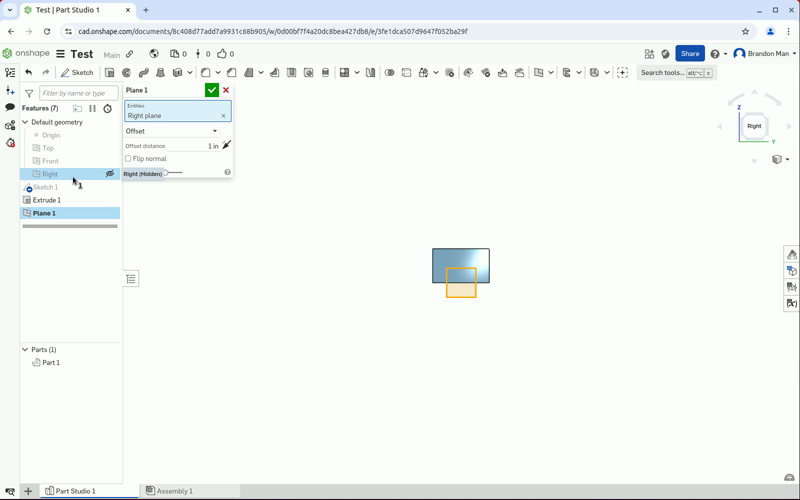
key(tab, 2)
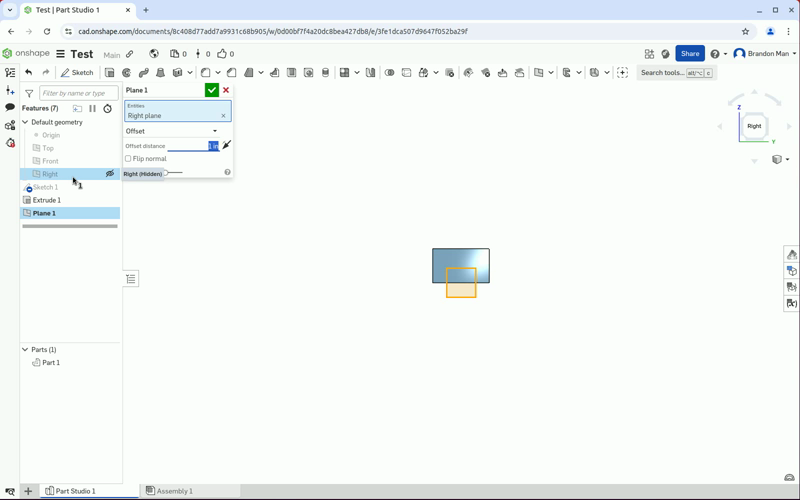
text(23.108)
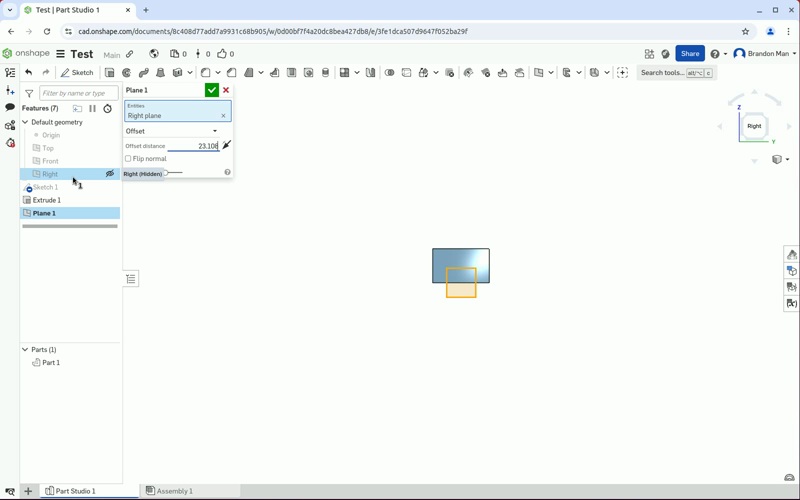
key(enter, 2)
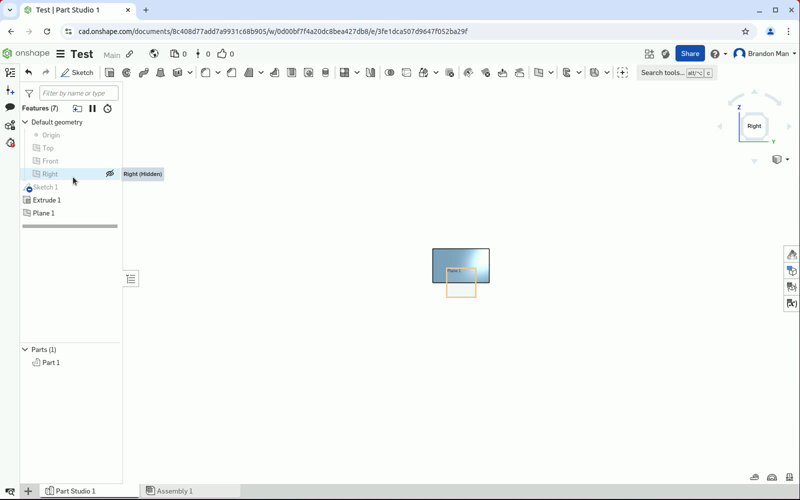
key(shift+s)
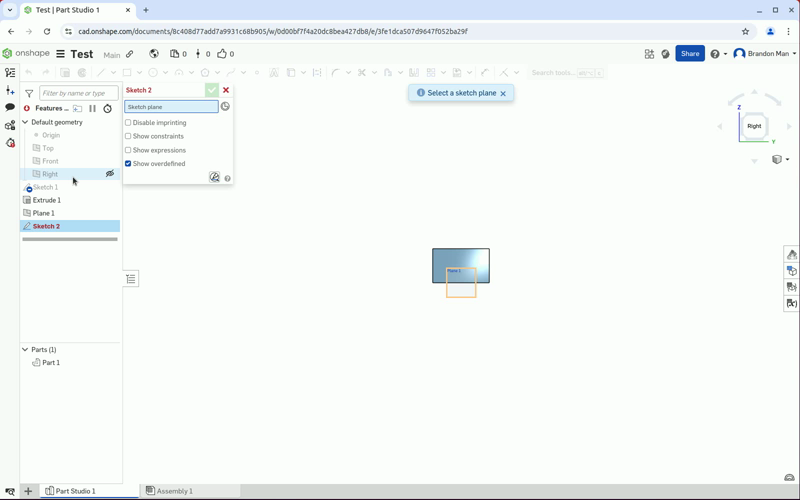
mouse_move(73, 215)
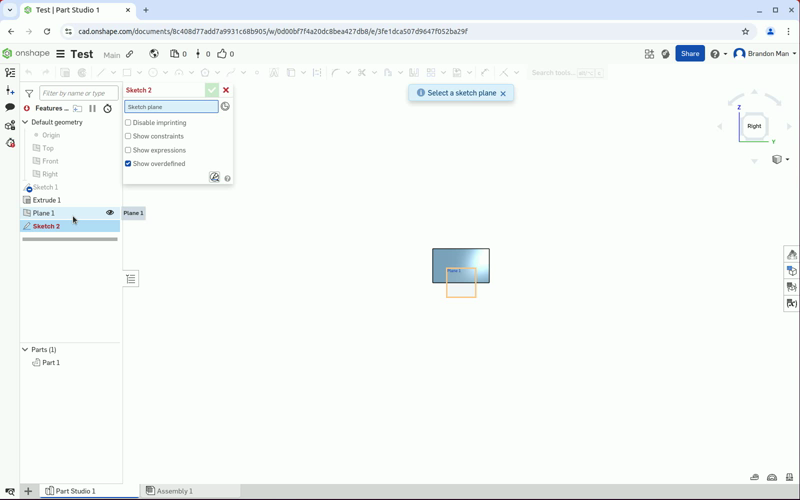
click(73, 215)
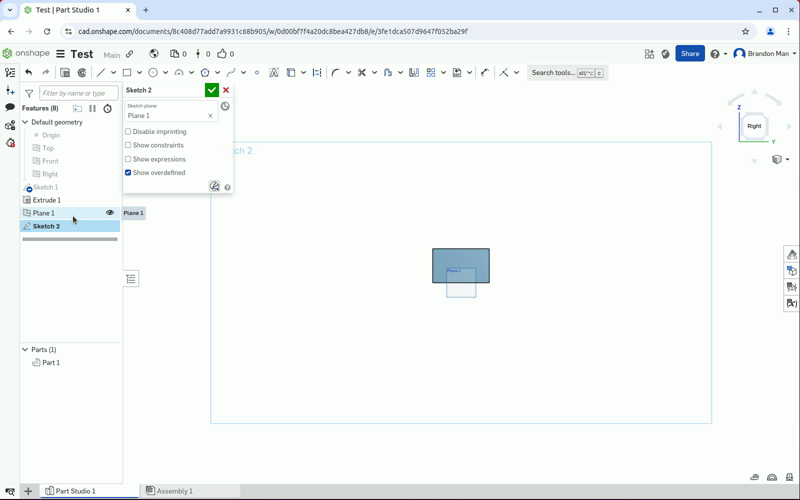
mouse_move(73, 352)
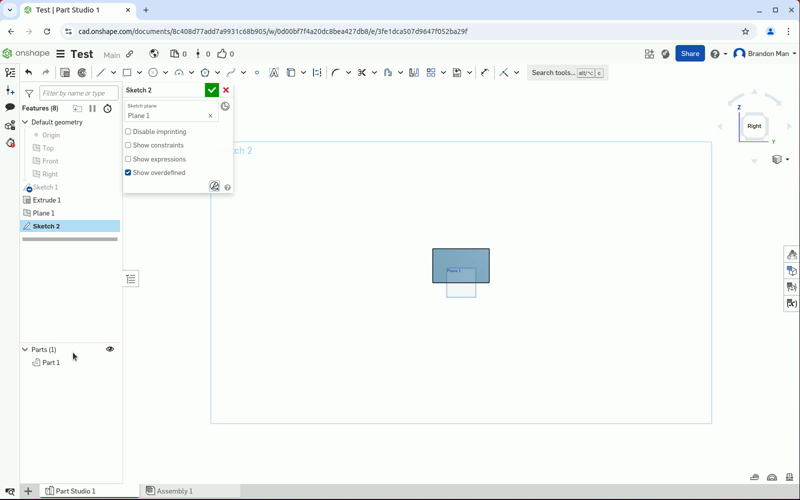
key(y)
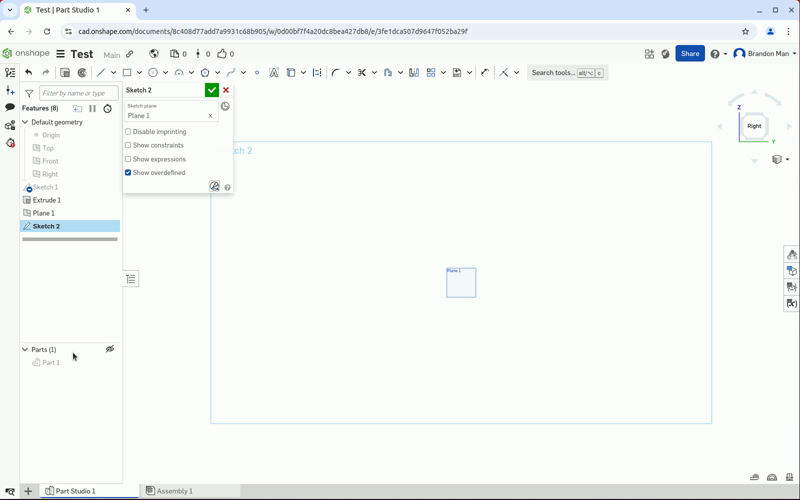
key(l)
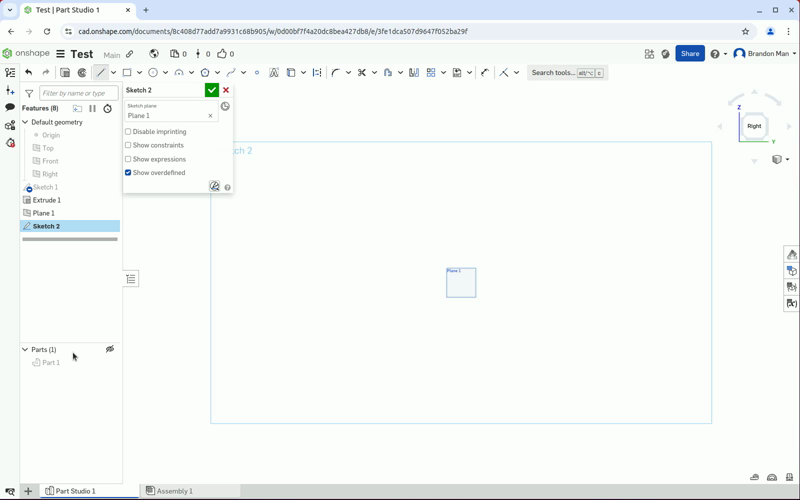
key_down(shift)
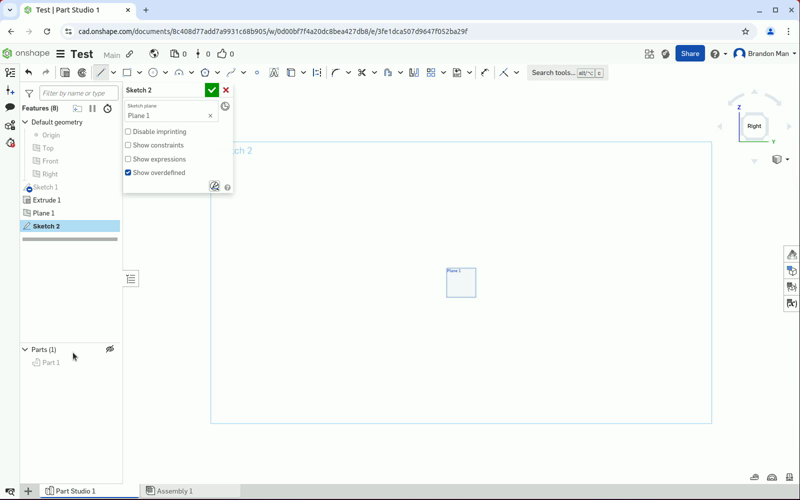
mouse_move(441, 272)
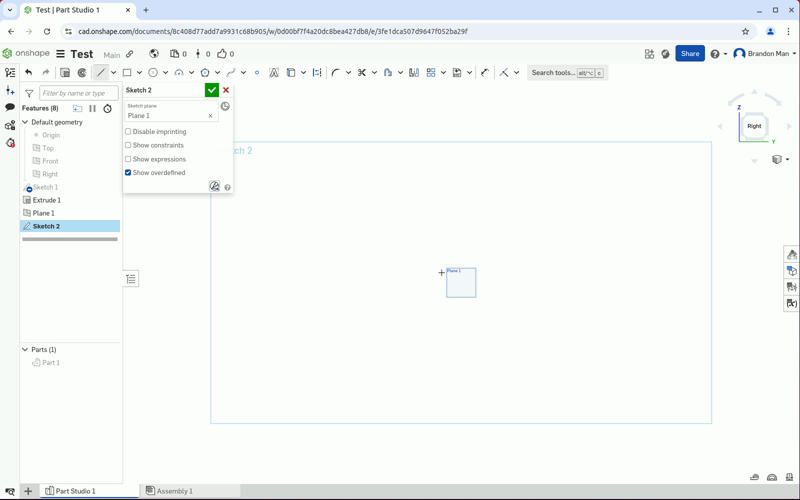
click(441, 272)
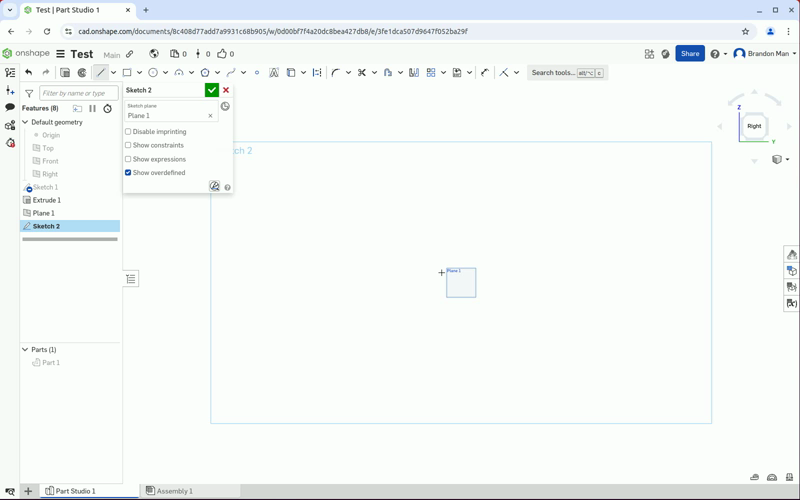
key_up(shift)
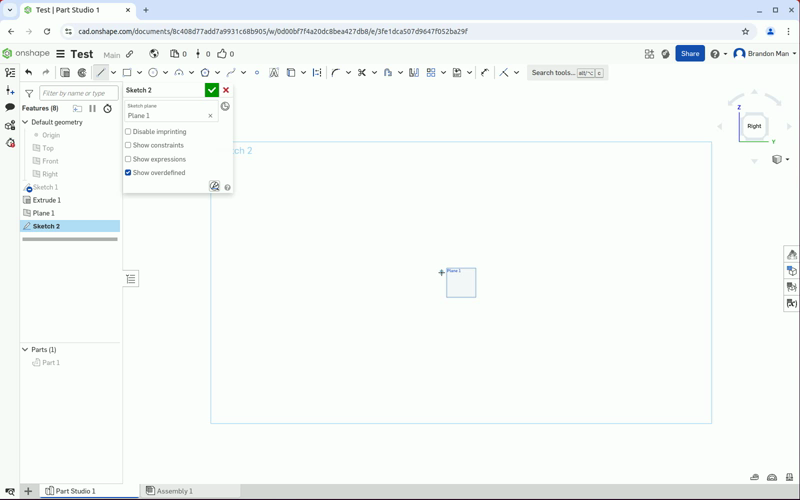
key_down(shift)
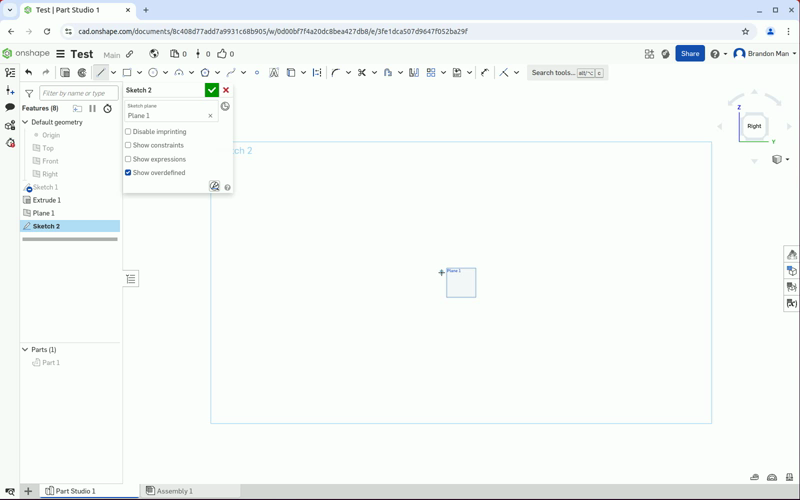
mouse_move(471, 272)
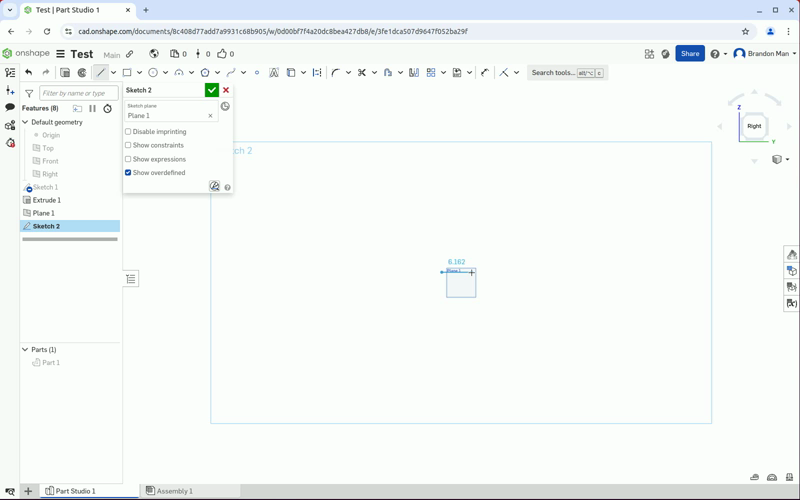
mouse_move(480, 272)
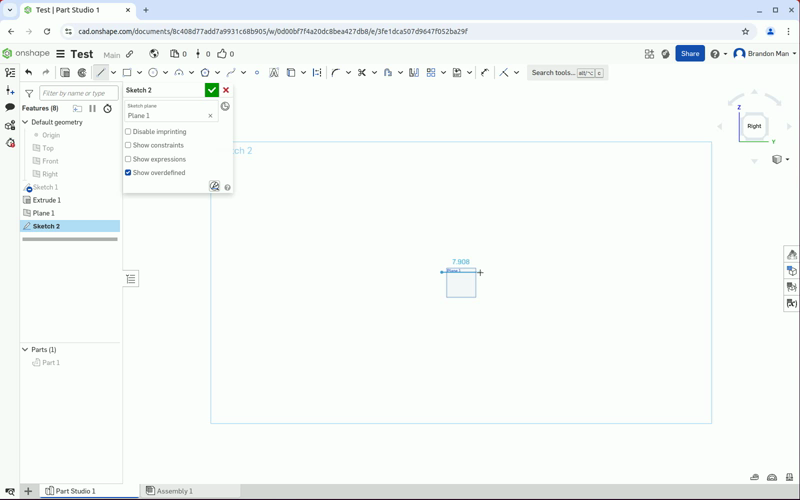
click(480, 272)
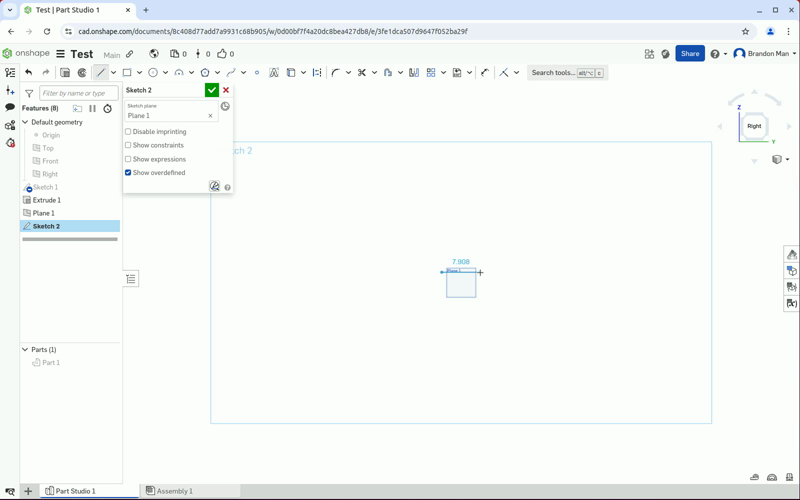
key_up(shift)
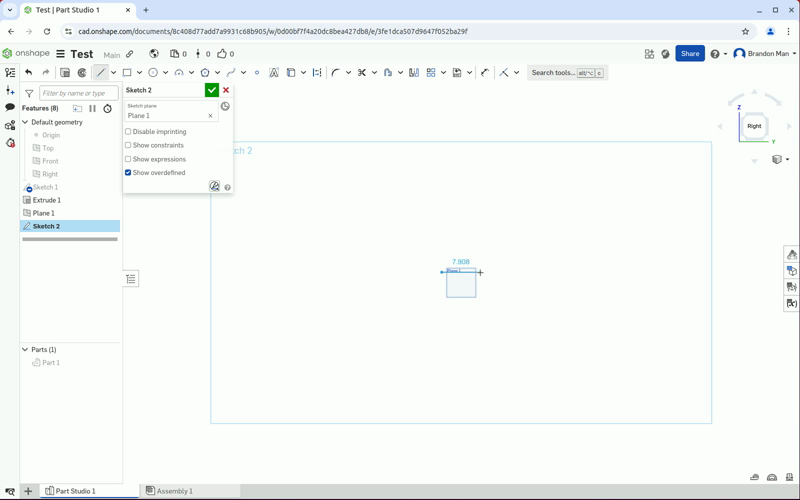
key_down(shift)
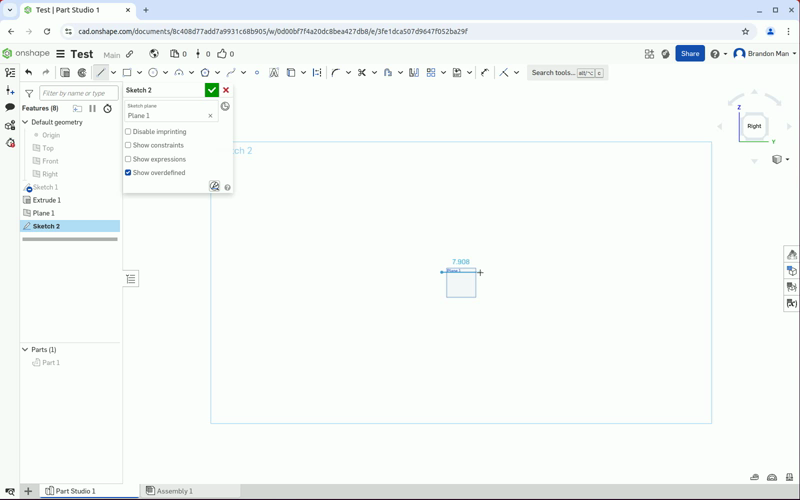
mouse_move(510, 272)
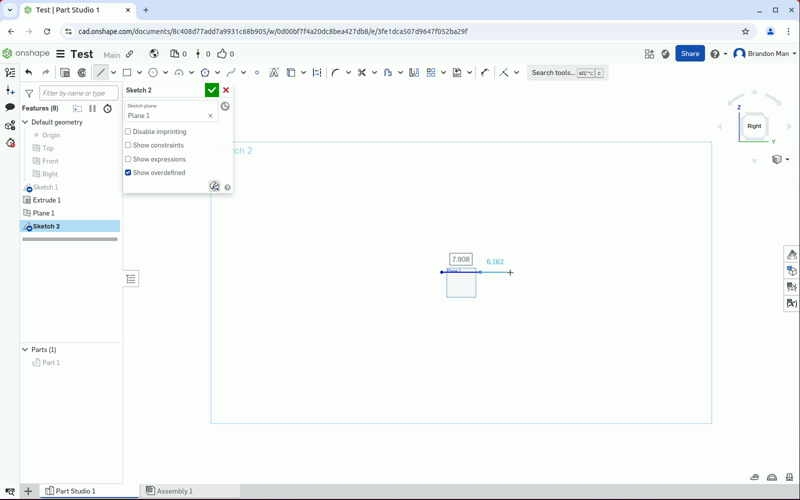
mouse_move(480, 258)
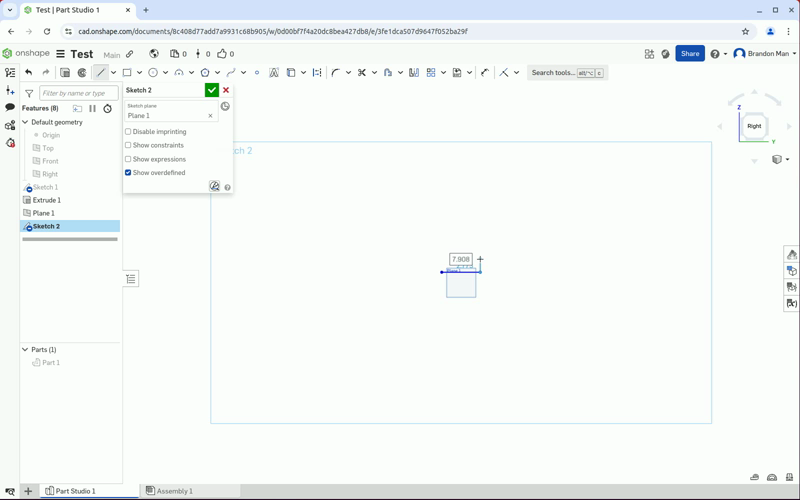
click(480, 258)
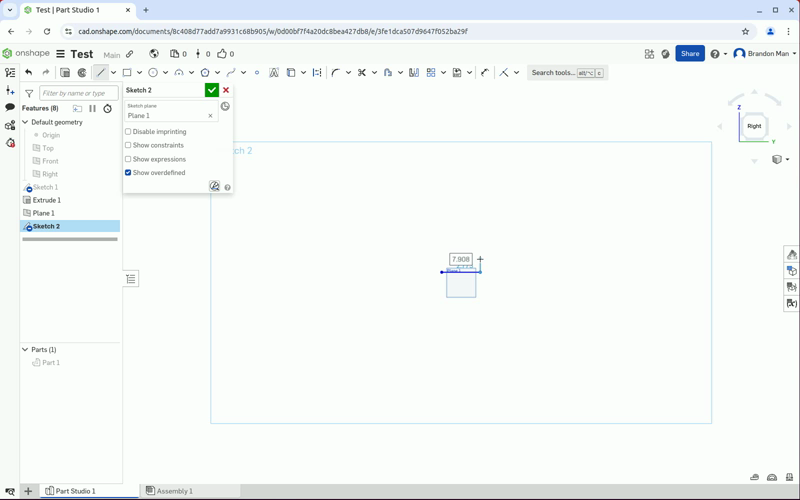
key_up(shift)
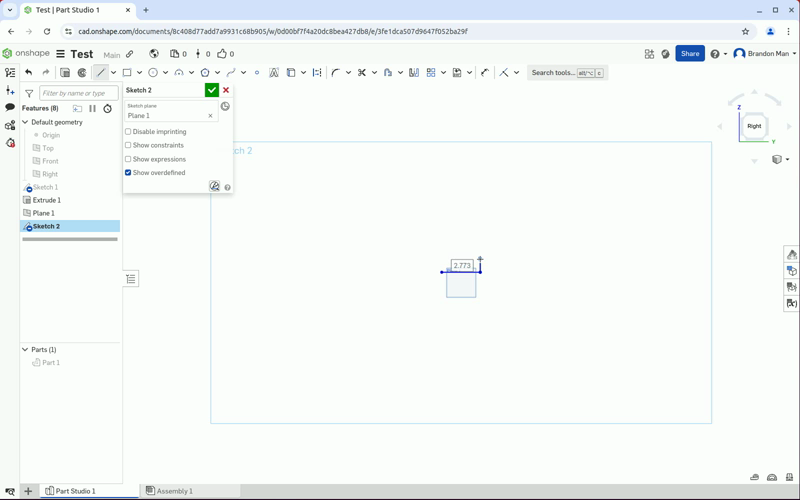
key_down(shift)
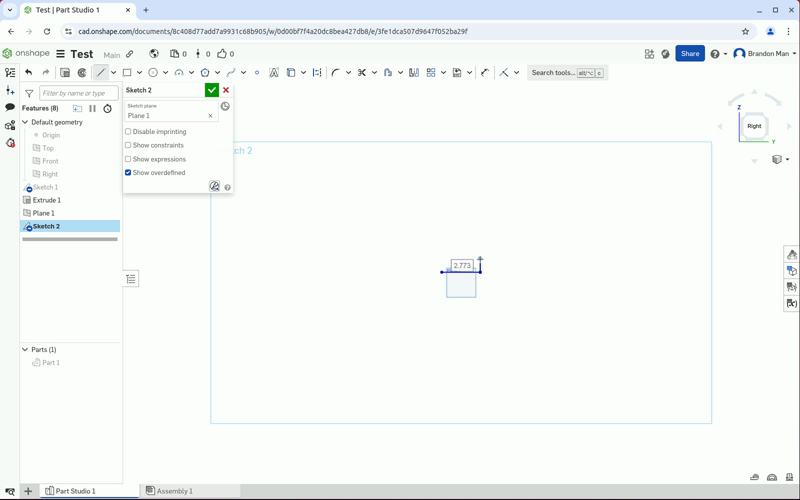
mouse_move(510, 258)
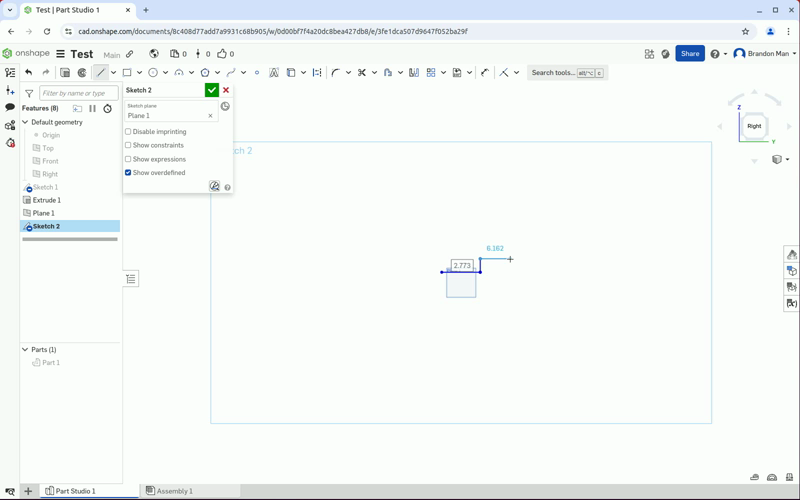
mouse_move(441, 258)
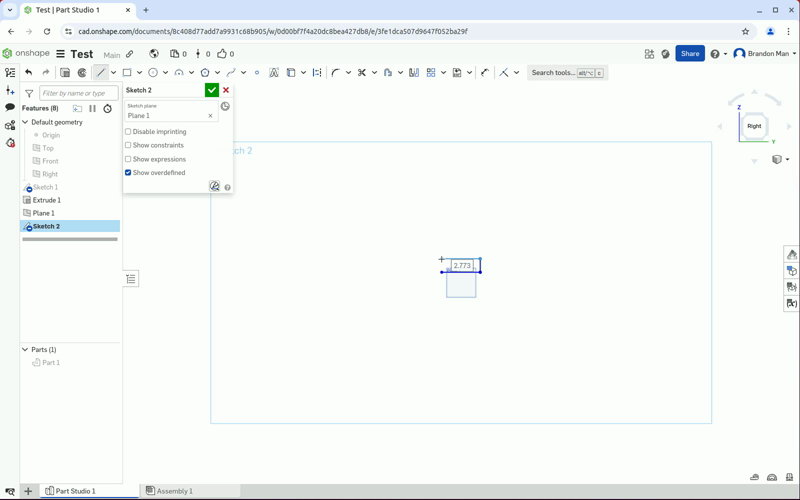
click(441, 258)
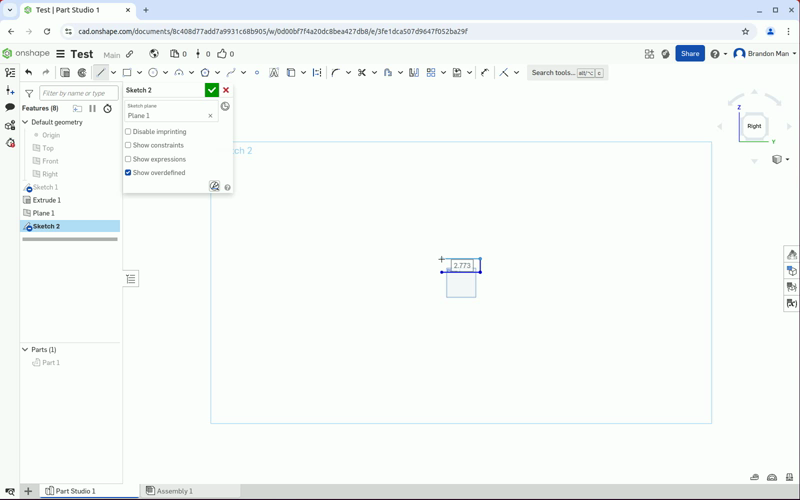
key_up(shift)
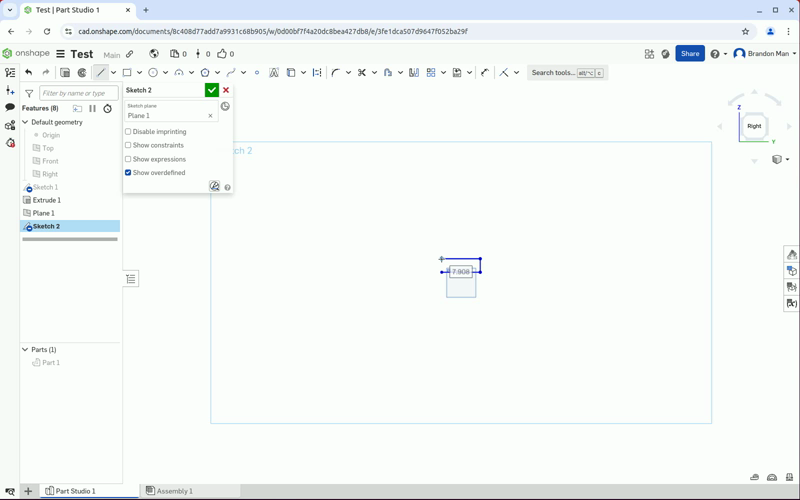
mouse_move(471, 258)
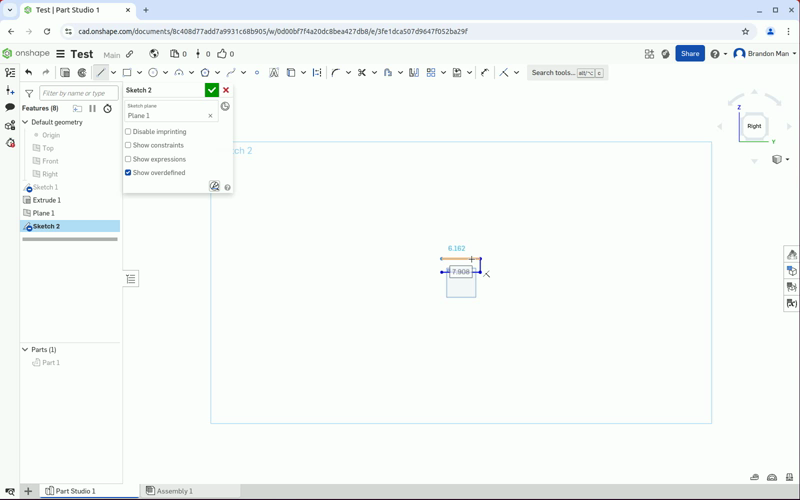
key_down(shift)
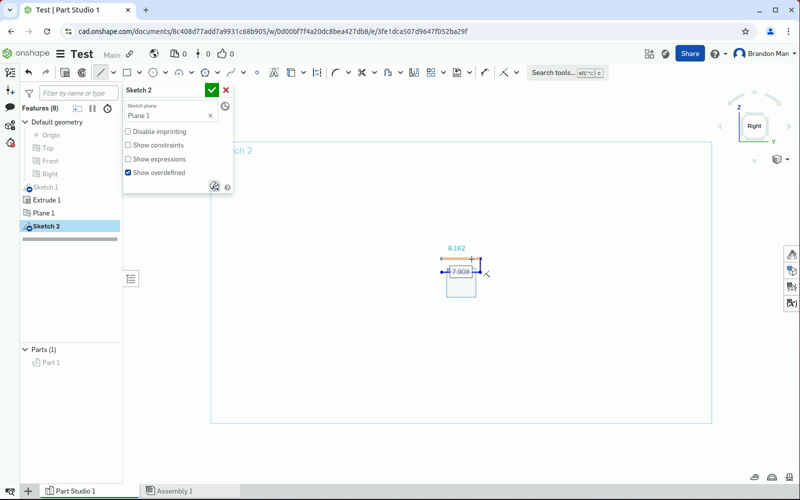
mouse_move(441, 272)
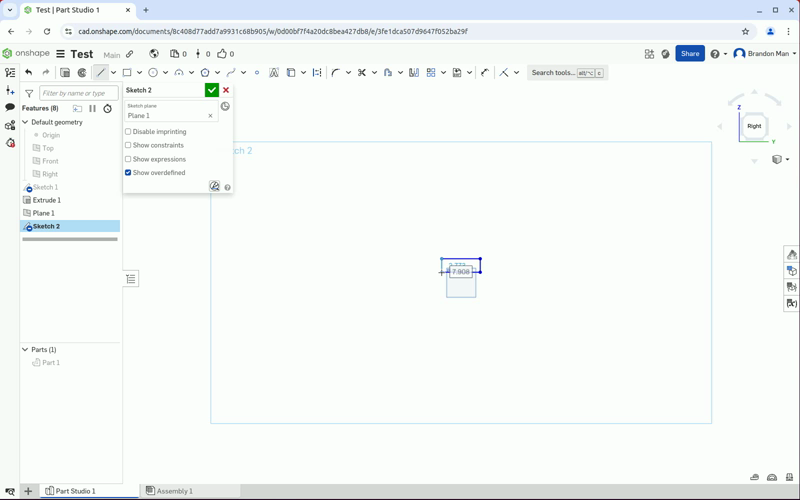
key_up(shift)
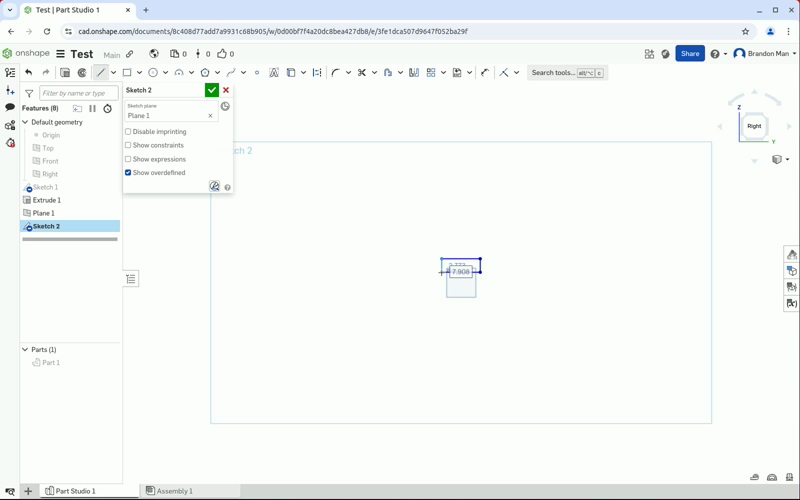
click(441, 272)
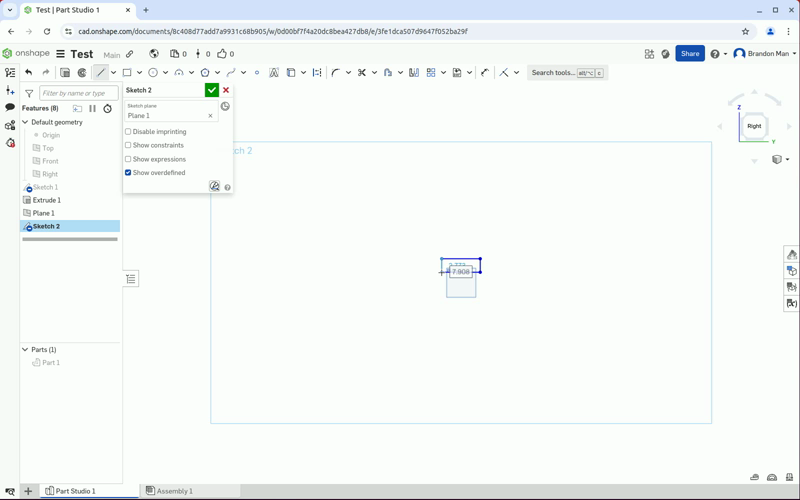
key(esc)
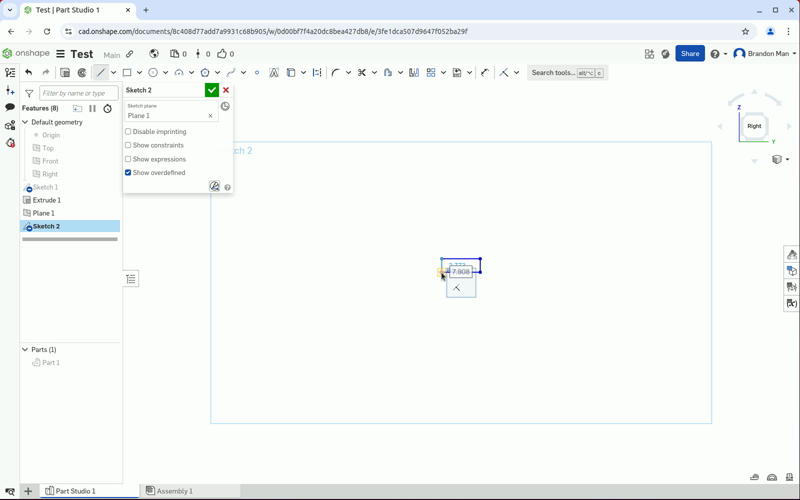
mouse_move(478, 263)
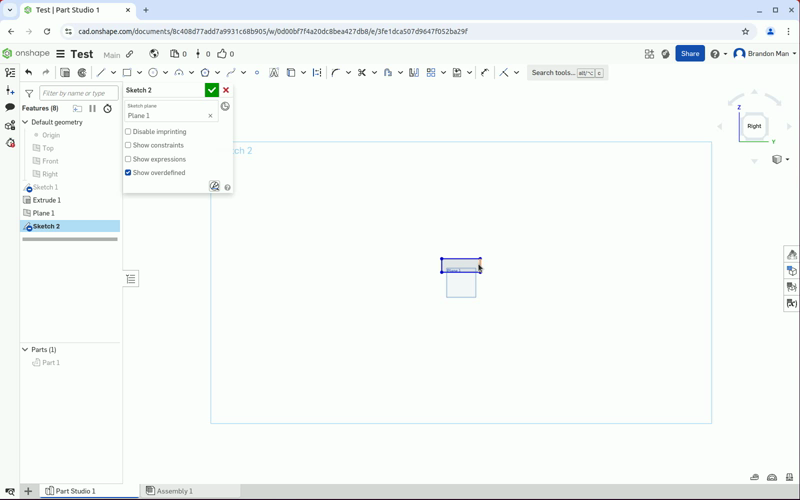
scroll(6)
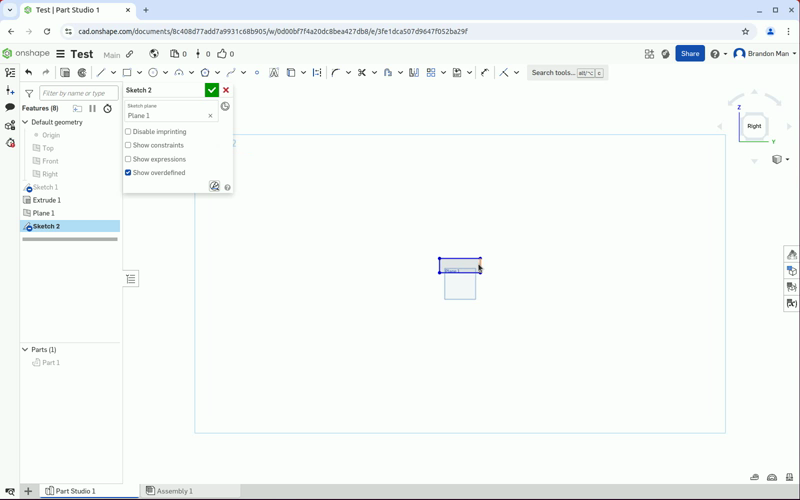
scroll(6)
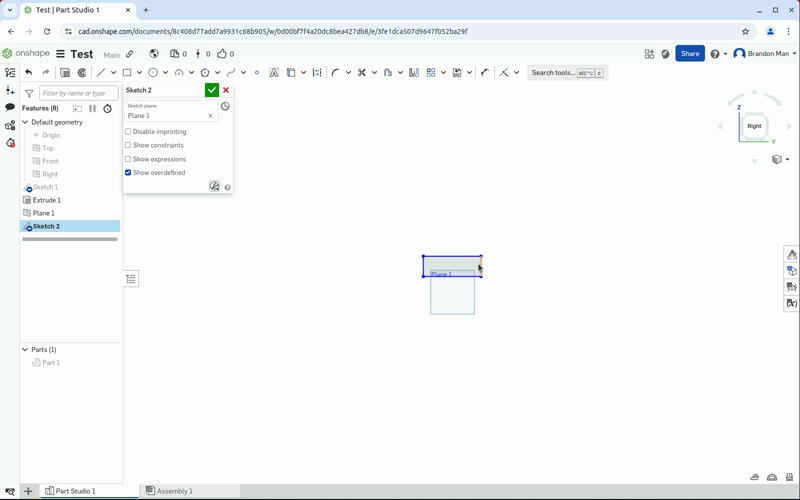
scroll(6)
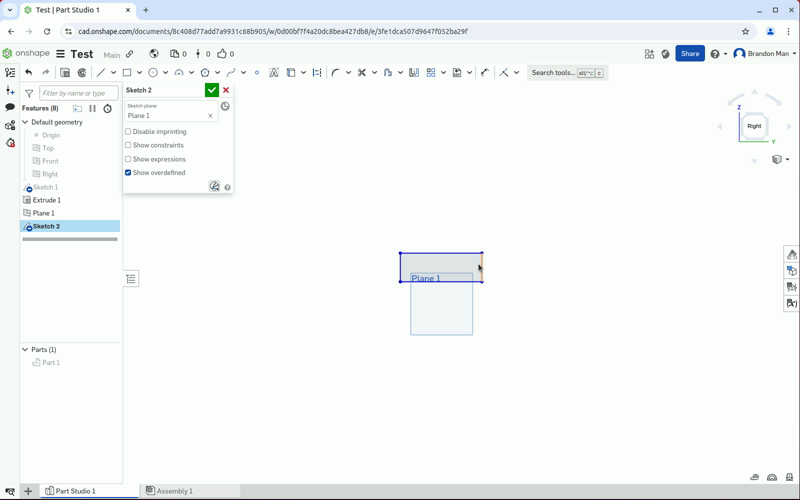
scroll(6)
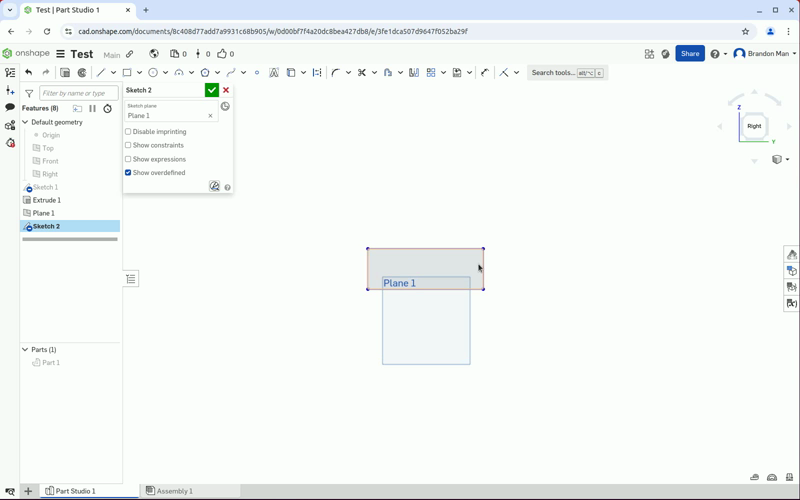
scroll(6)
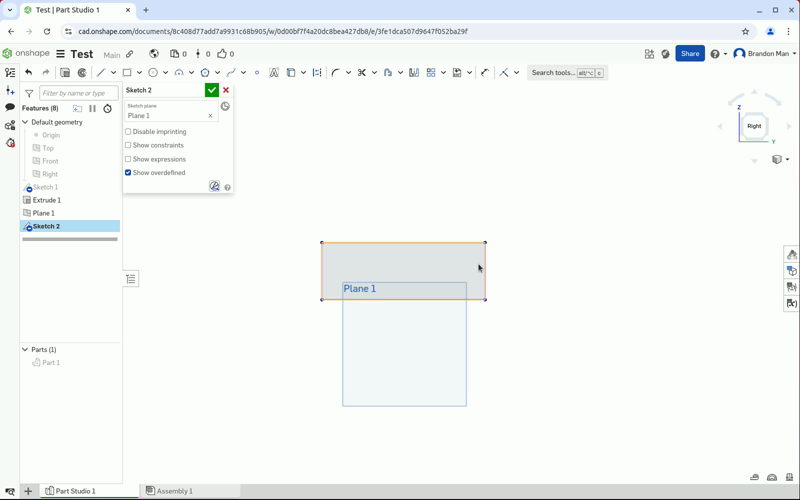
scroll(6)
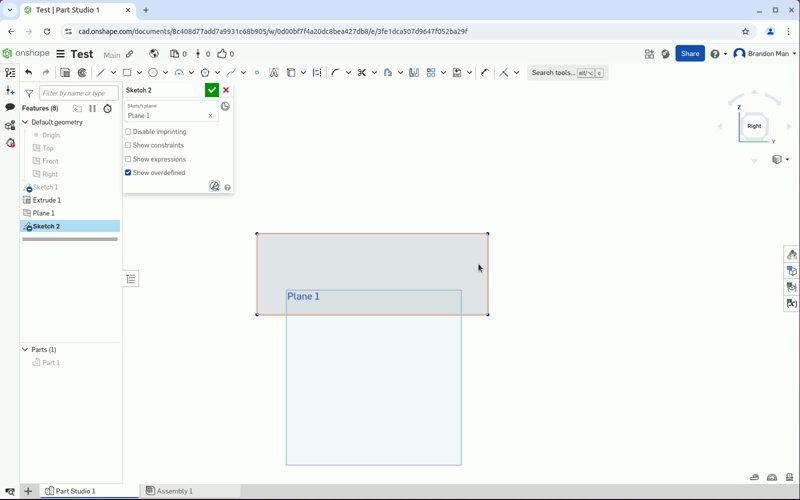
scroll(6)
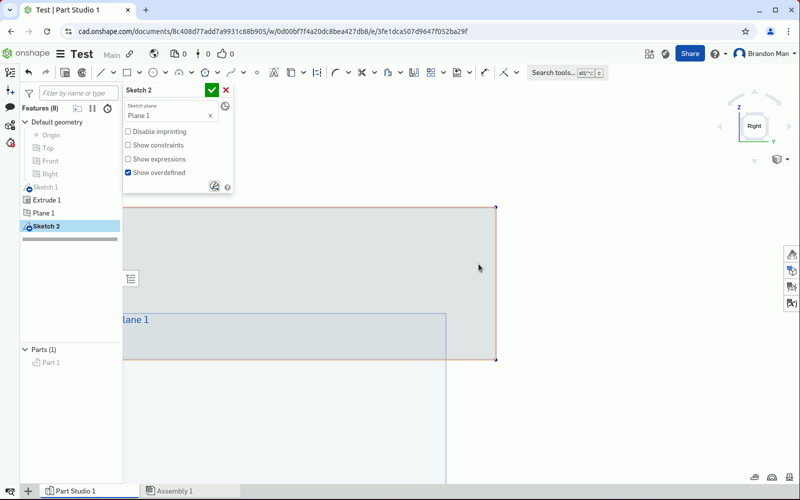
click(478, 263)
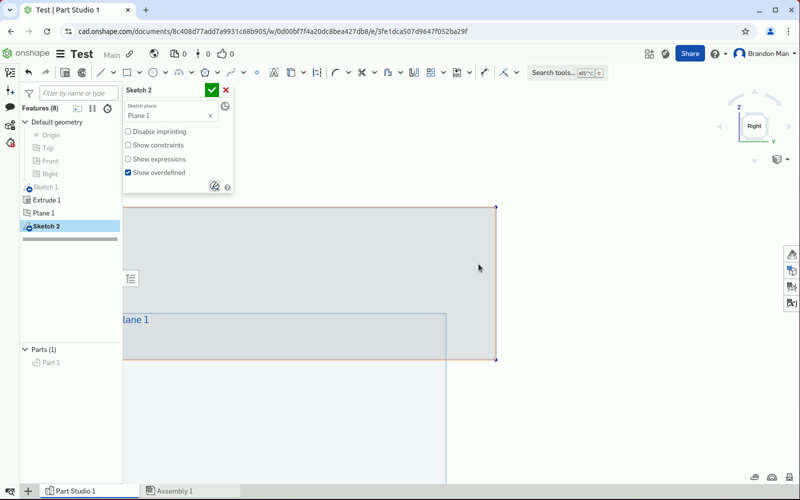
scroll(-6)
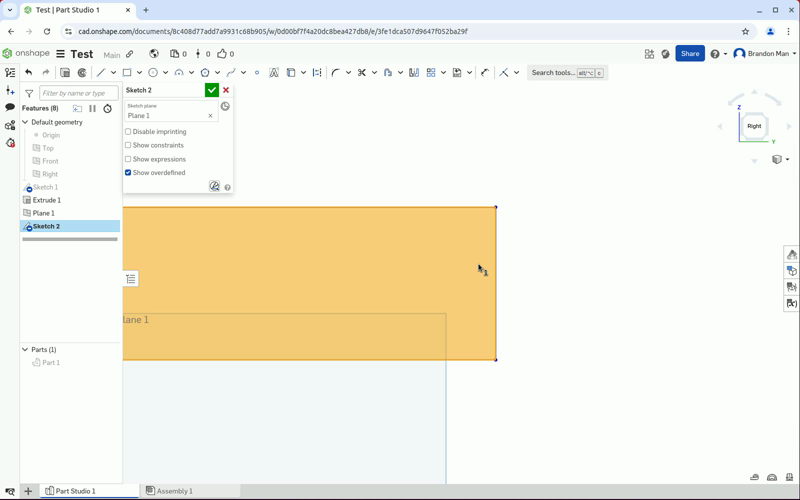
scroll(-6)
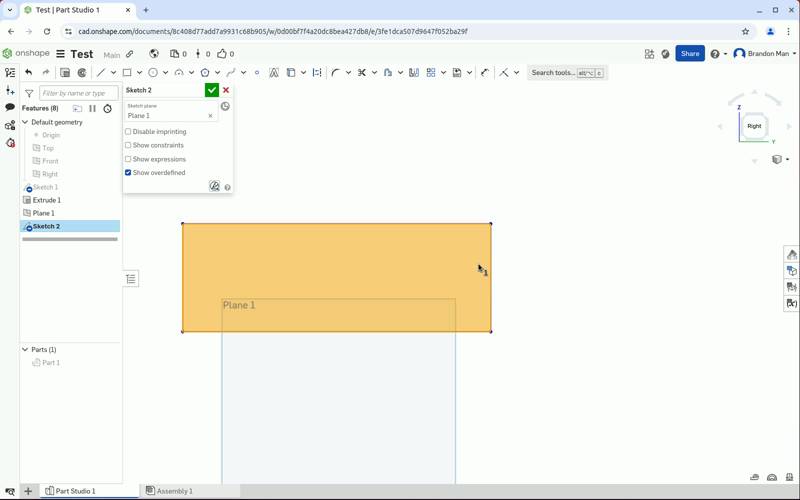
scroll(-6)
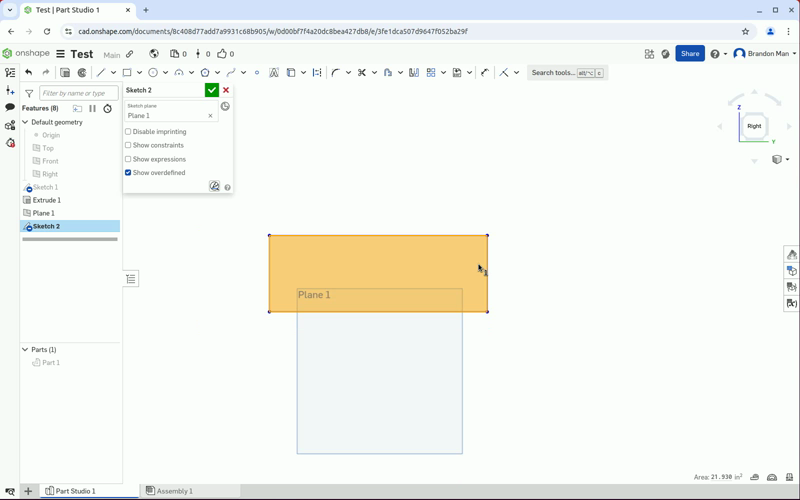
scroll(-6)
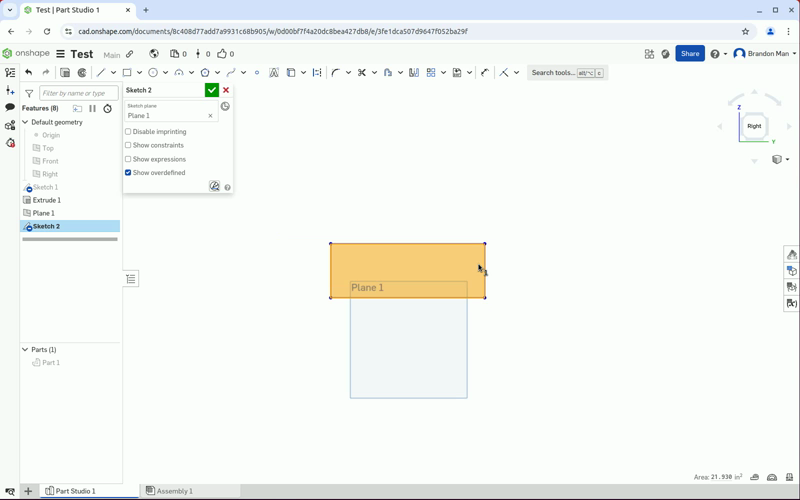
scroll(-6)
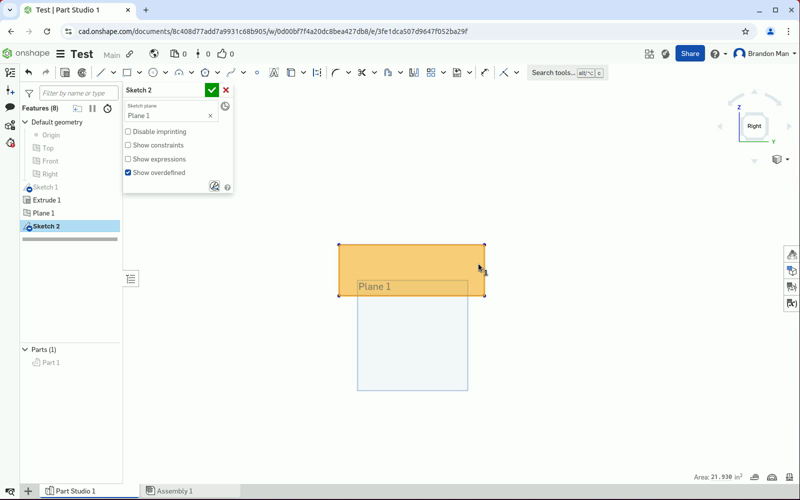
scroll(-6)
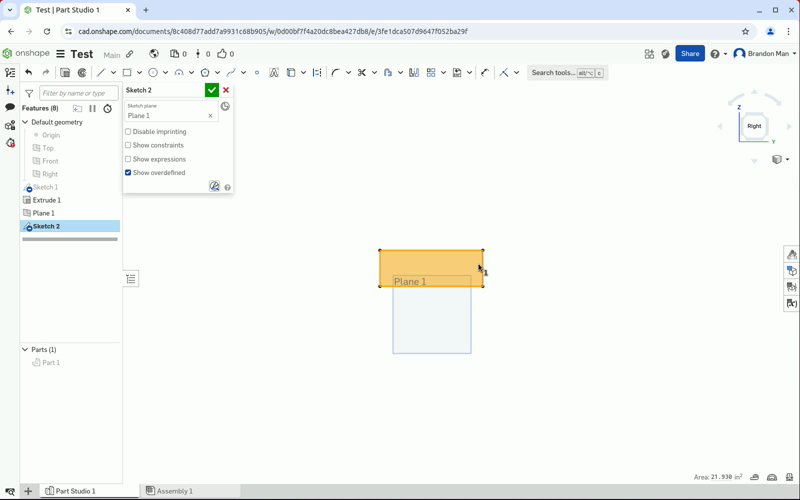
scroll(-6)
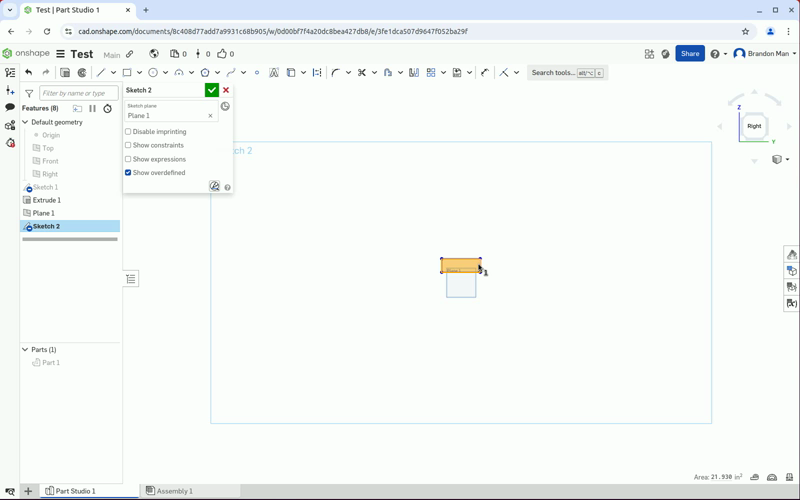
mouse_move(73, 352)
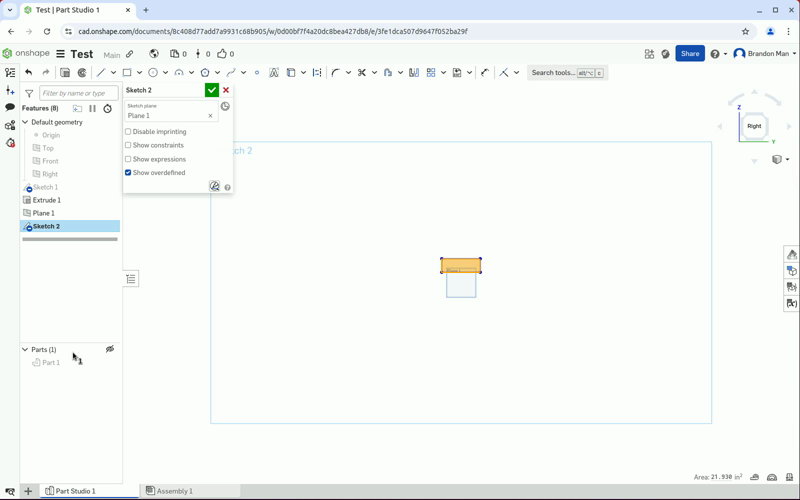
key(shift+y)
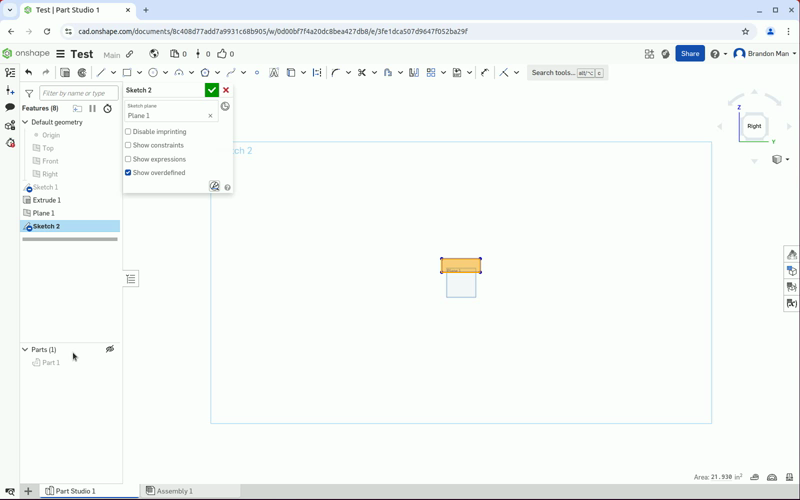
key(shift+e)
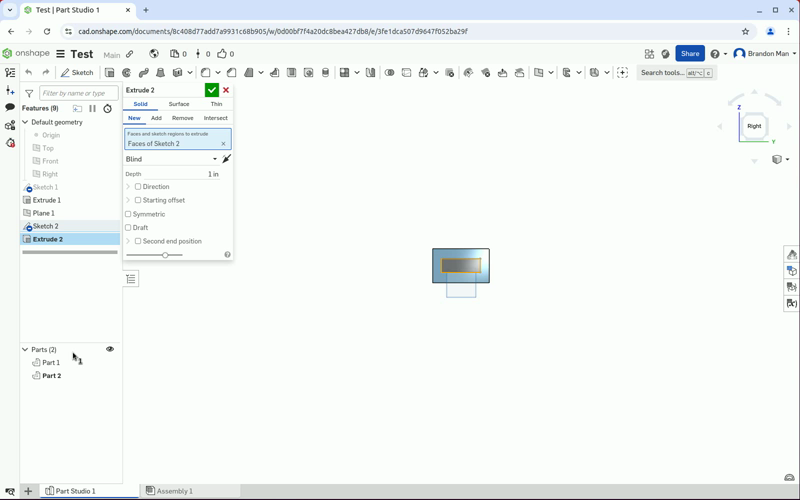
mouse_move(143, 106)
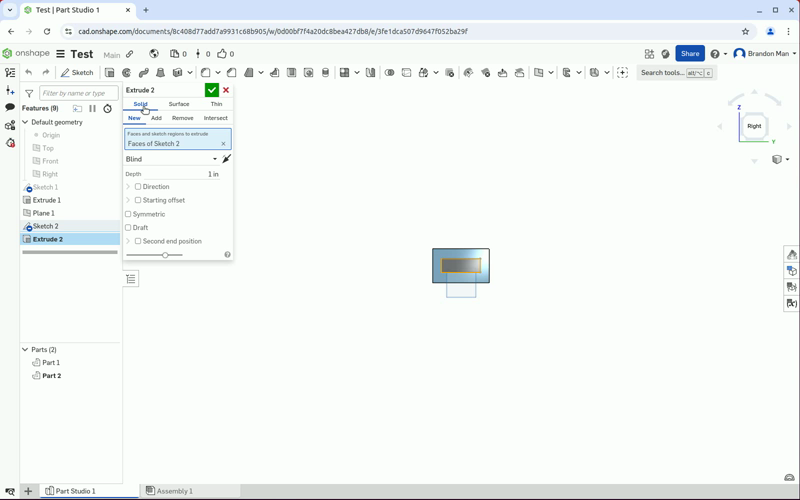
click(143, 106)
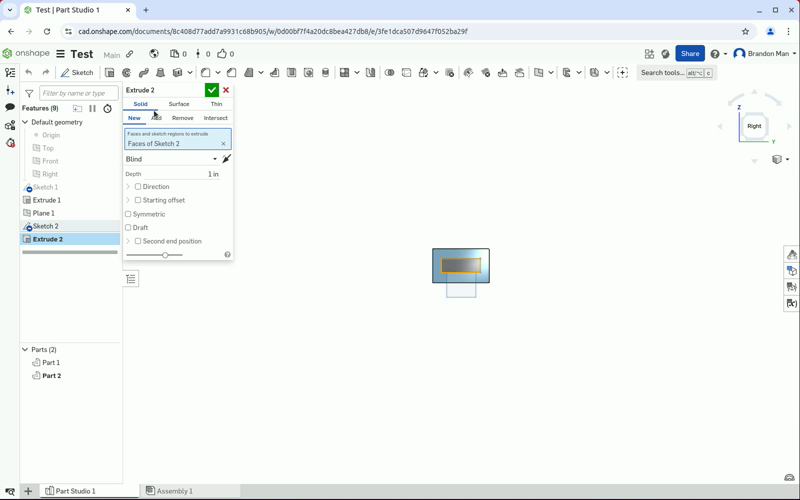
mouse_move(186, 120)
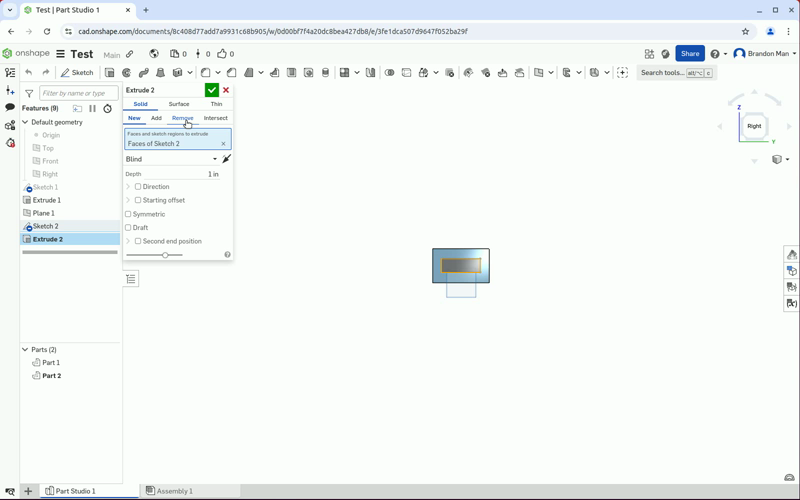
click(186, 120)
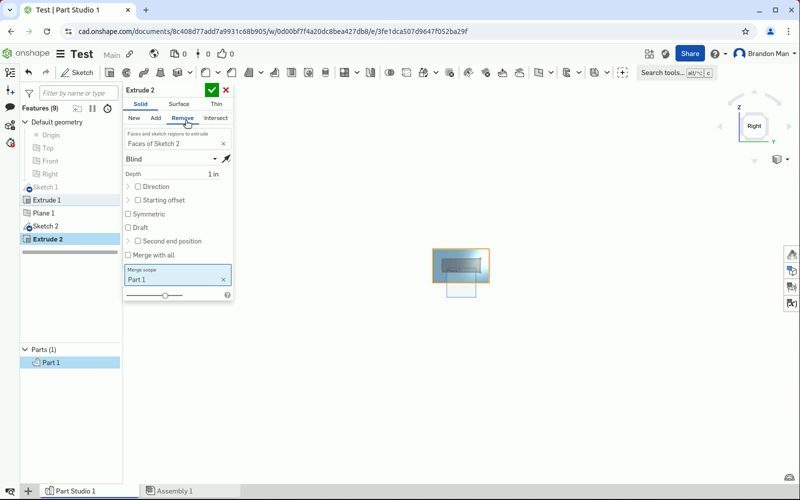
key(tab, 4)
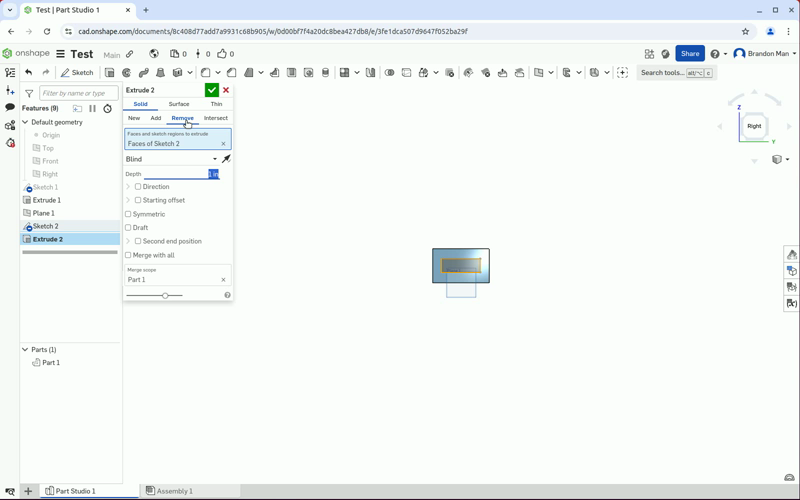
text(30.811)
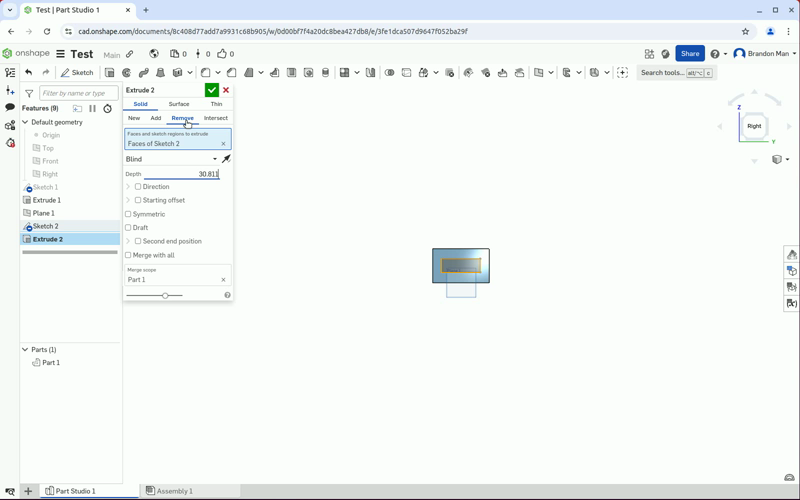
key(tab, 6)
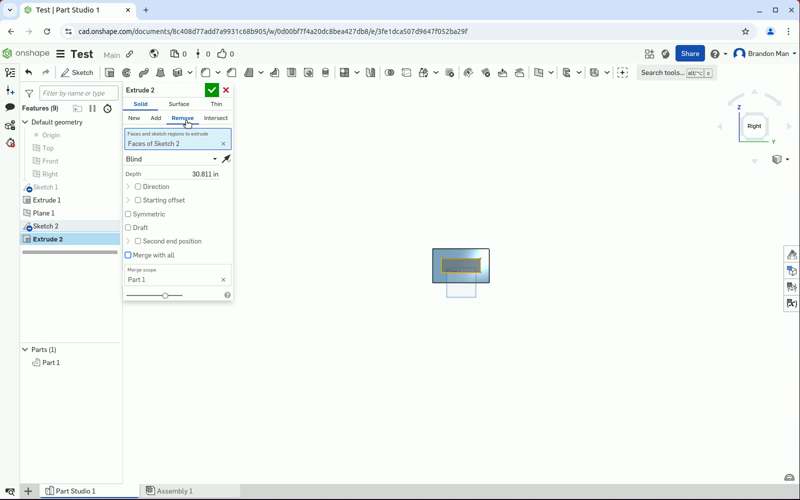
key(space)
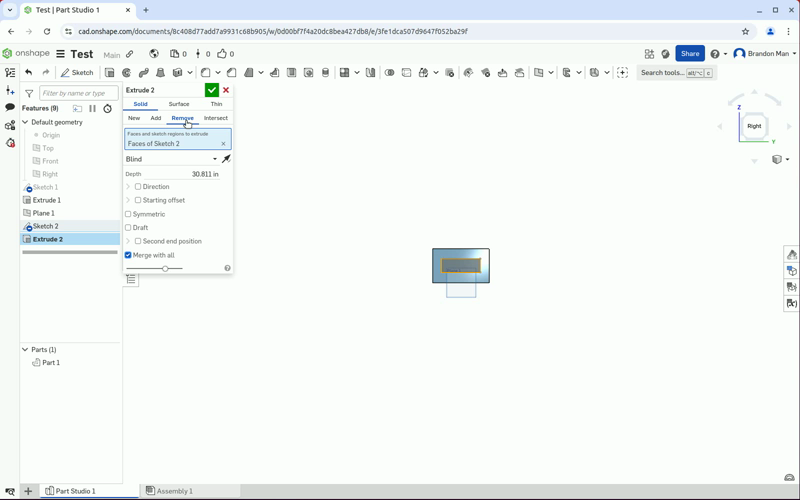
key(enter)
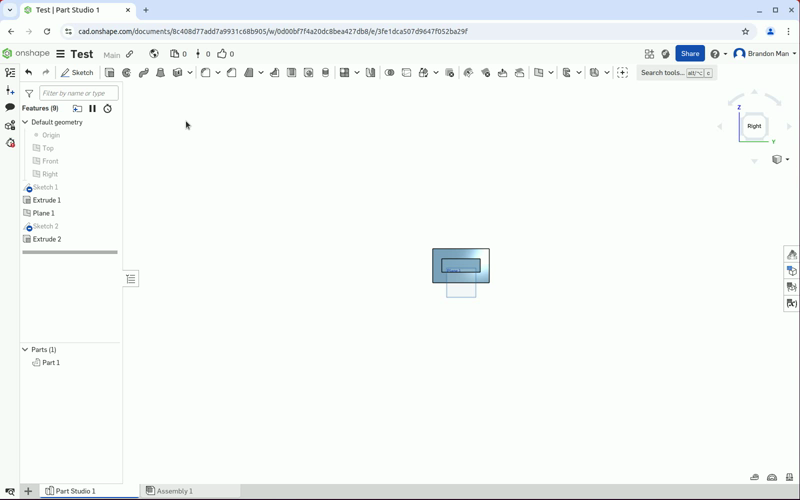
key(shift+h)
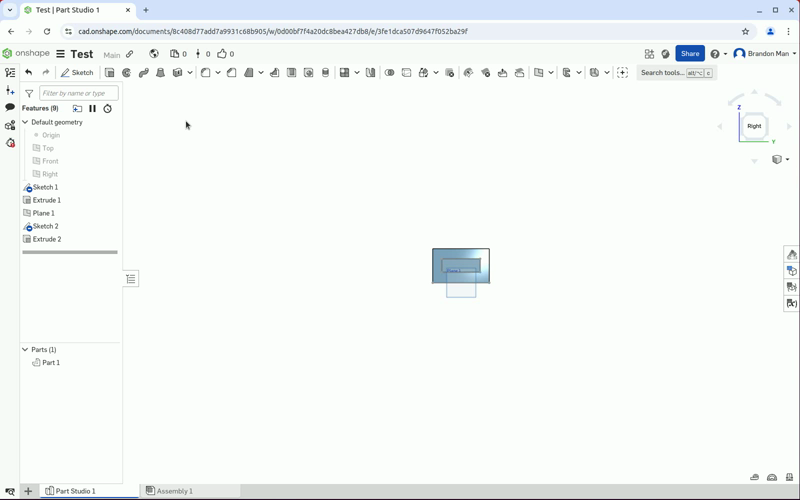
key(shift+h)
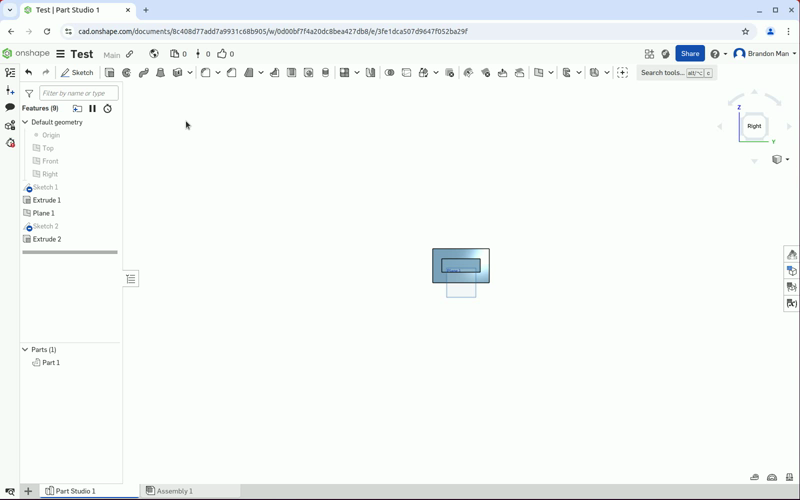
mouse_move(73, 189)
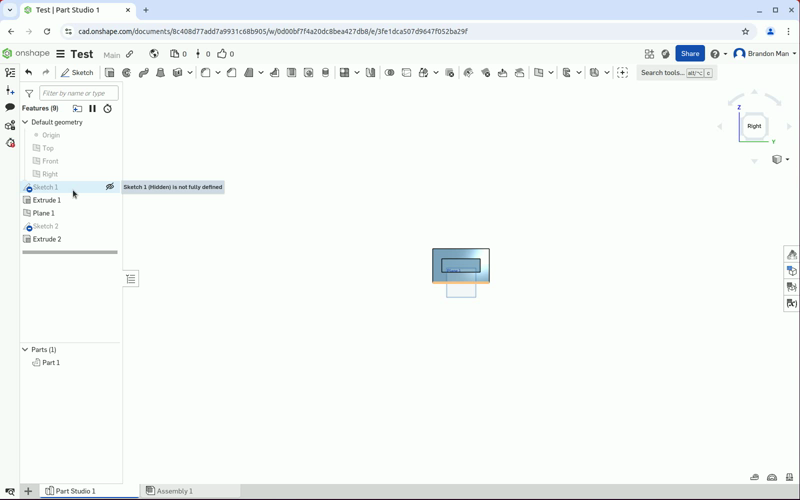
click(73, 189)
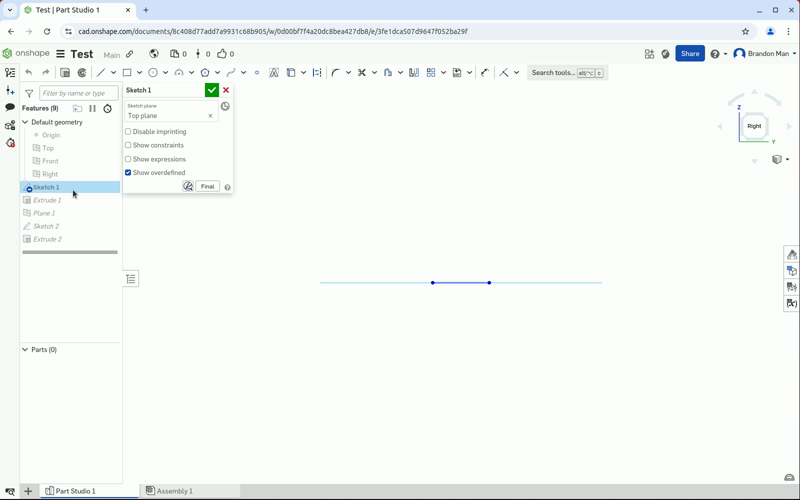
mouse_move(229, 92)
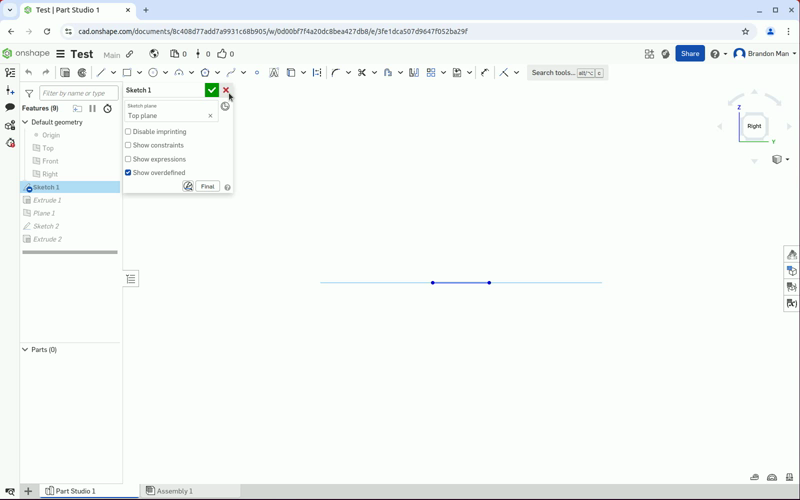
click(229, 92)
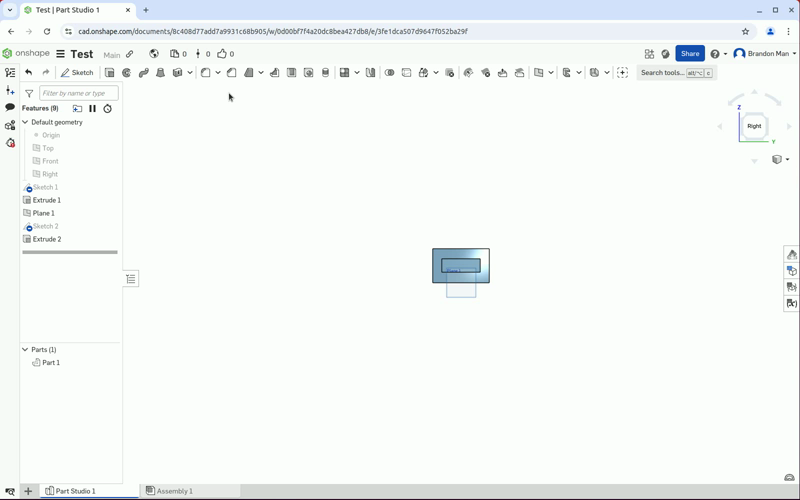
mouse_move(73, 352)
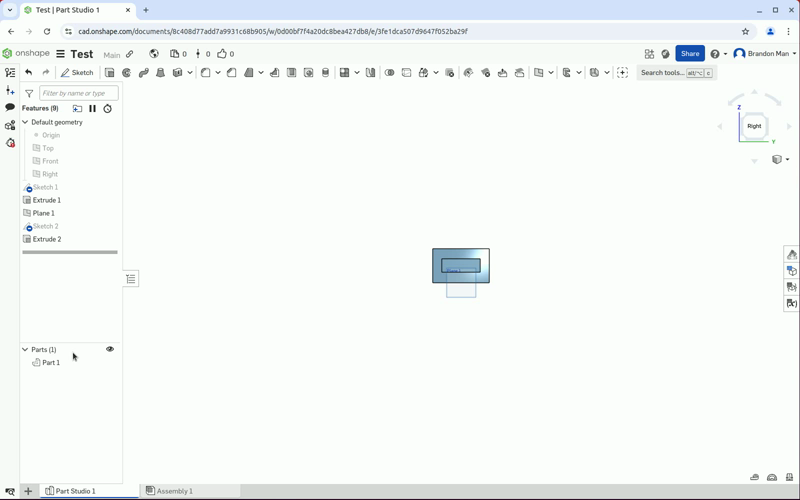
key(y)
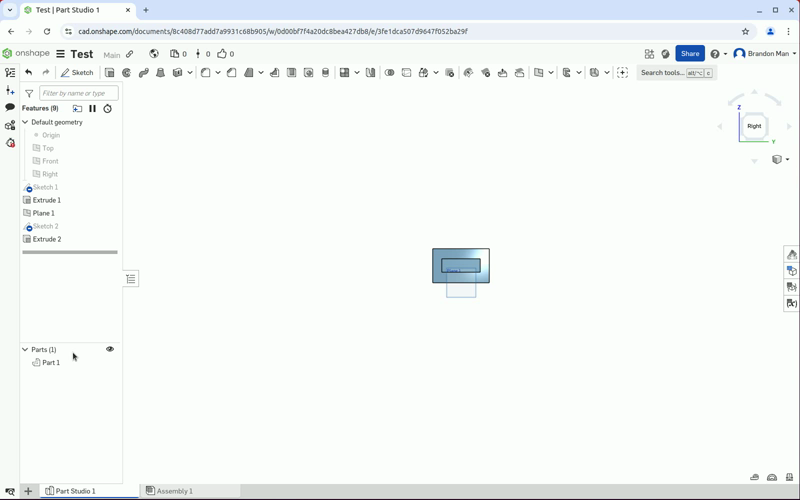
key(shift+p)
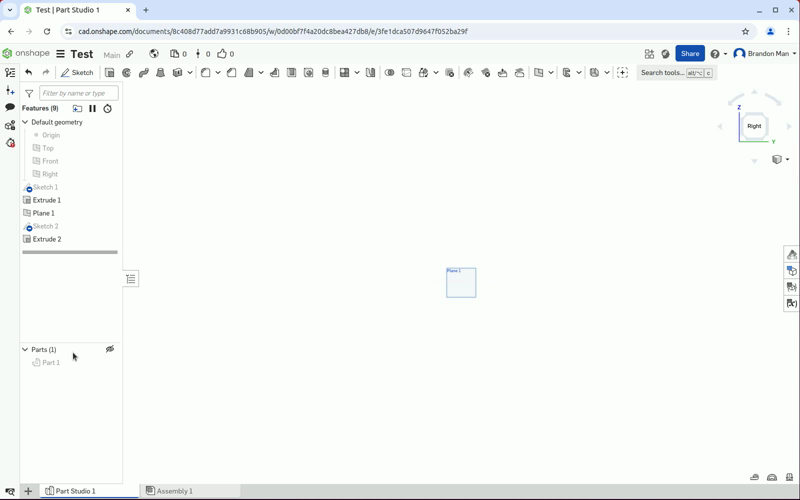
key(space)
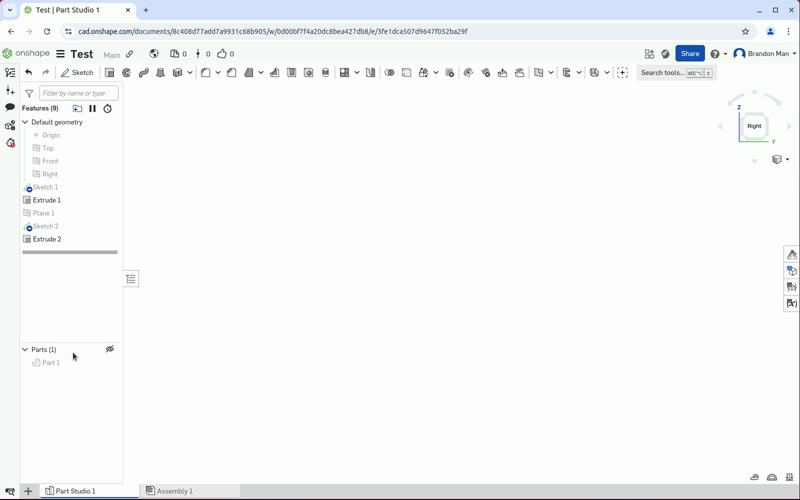
key_down(shift)
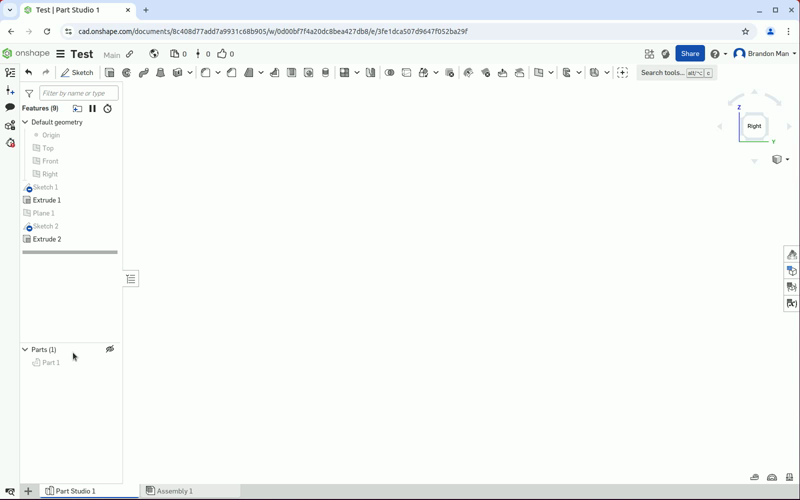
key(right)
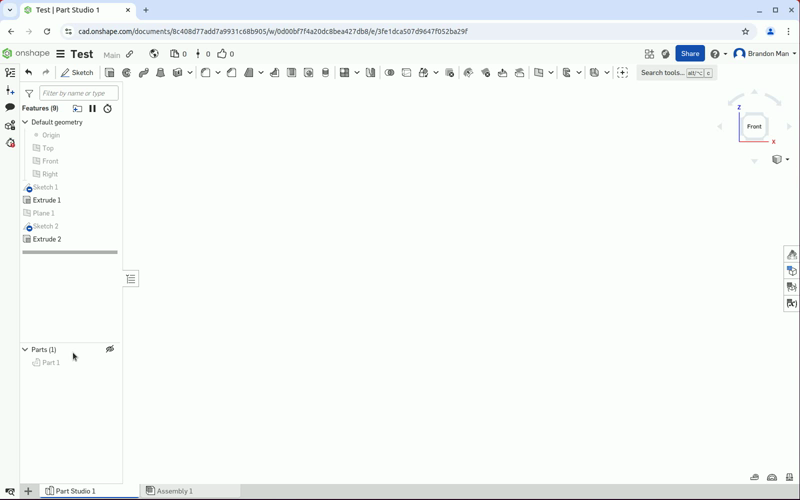
key_up(shift)
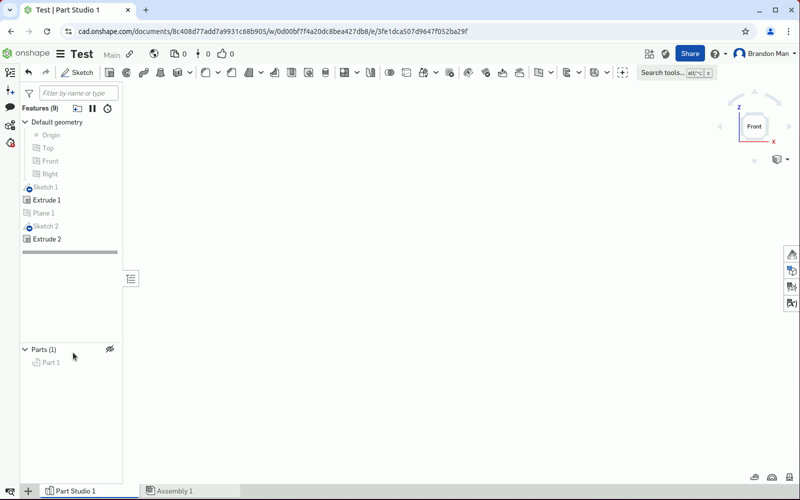
key(space)
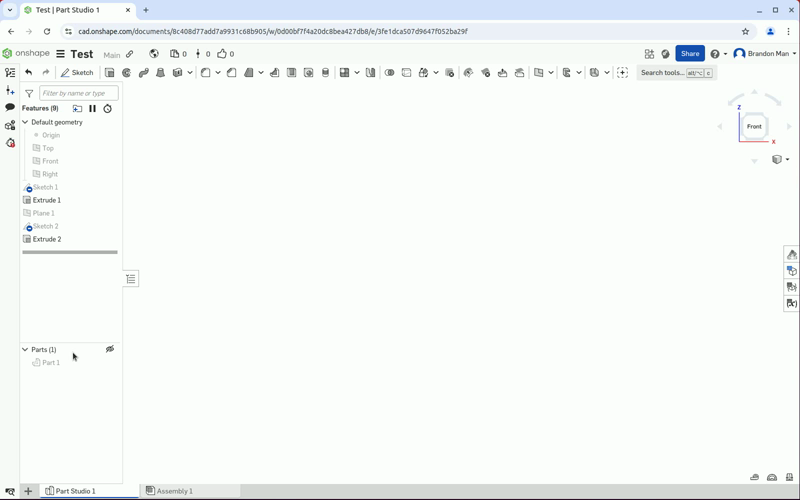
key_down(shift)
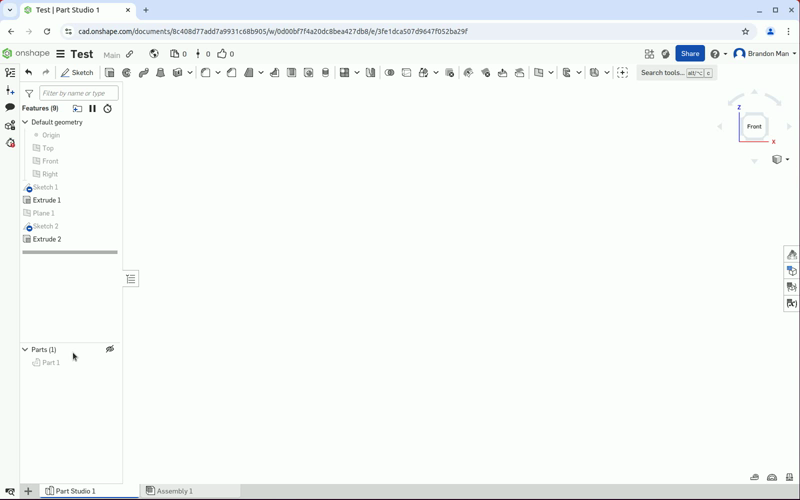
key(down)
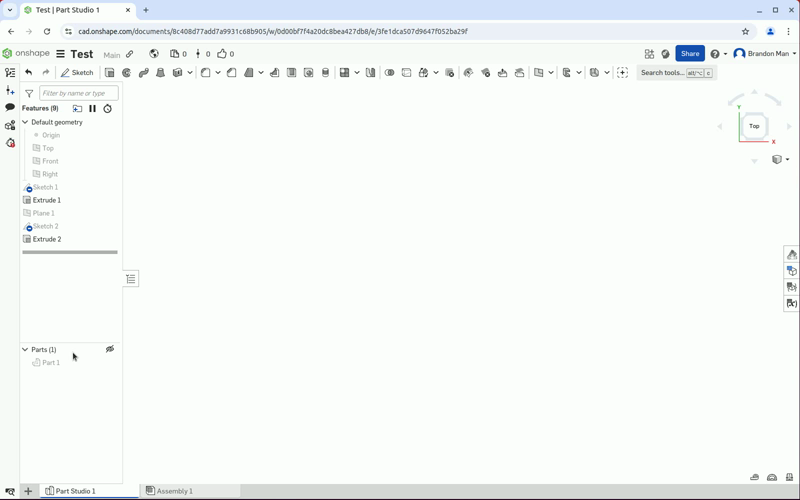
key_up(shift)
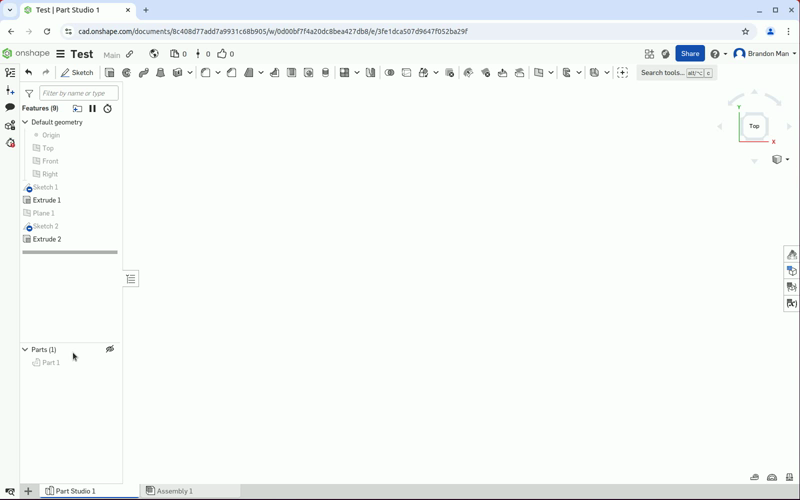
mouse_move(73, 352)
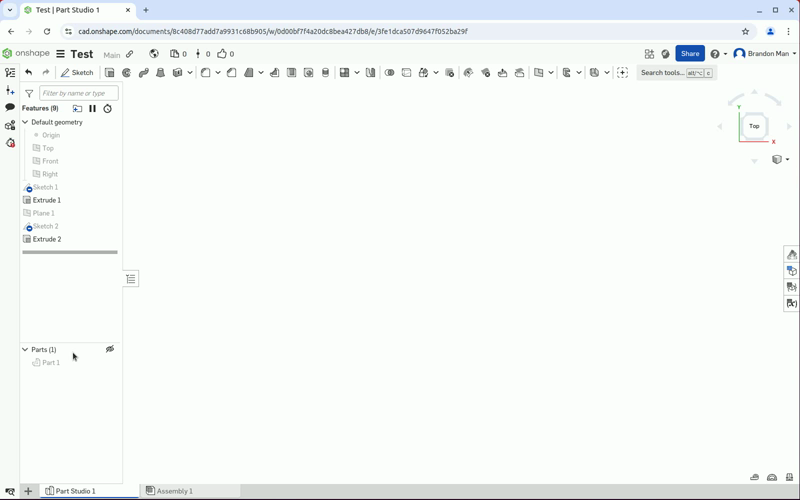
key(shift+y)
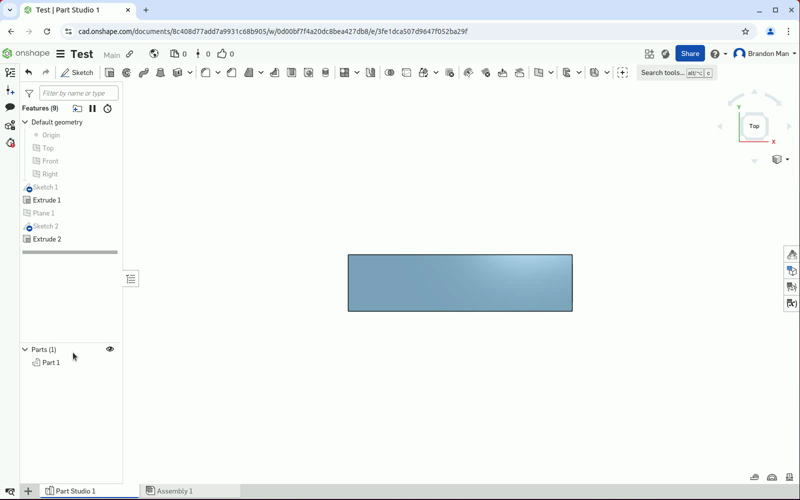
mouse_move(541, 75)
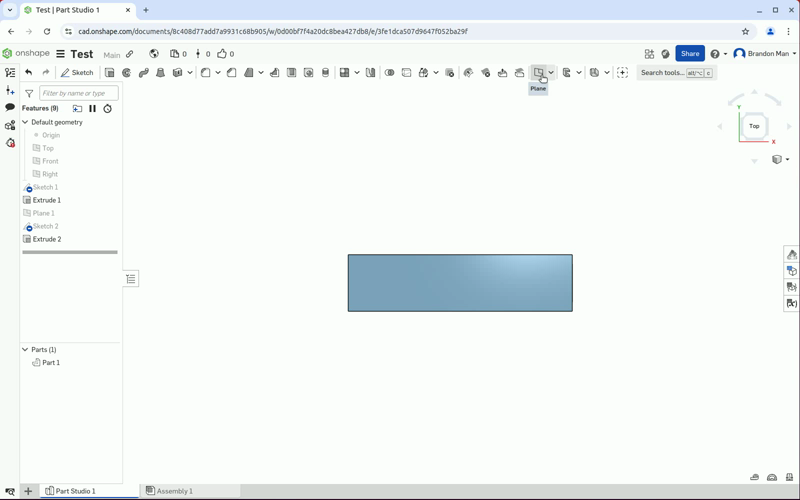
click(541, 75)
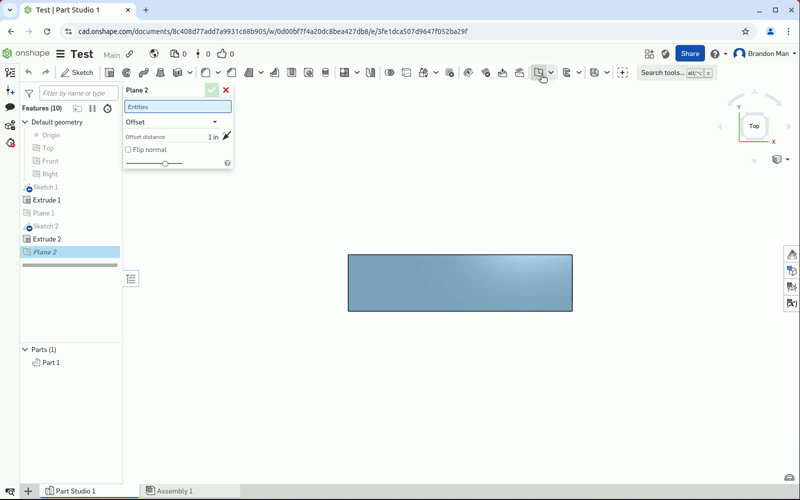
mouse_move(73, 150)
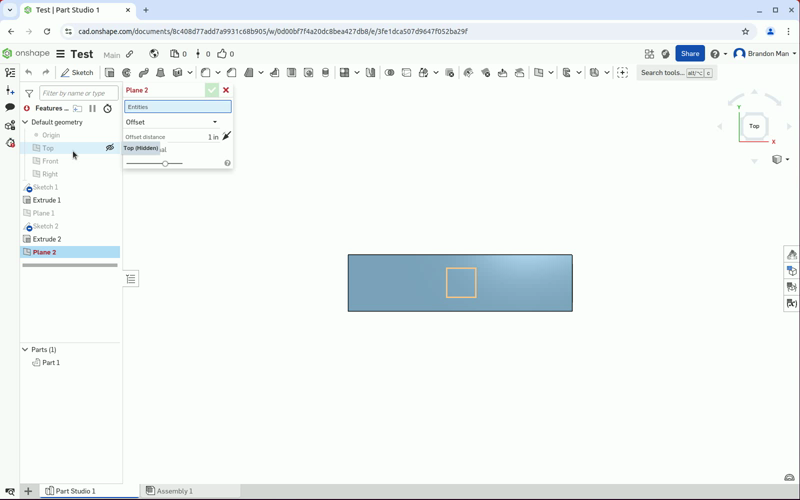
click(73, 150)
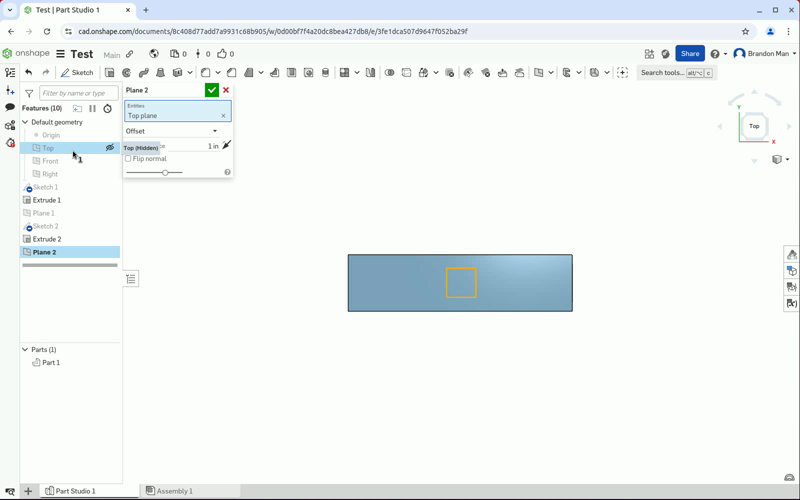
key(tab, 2)
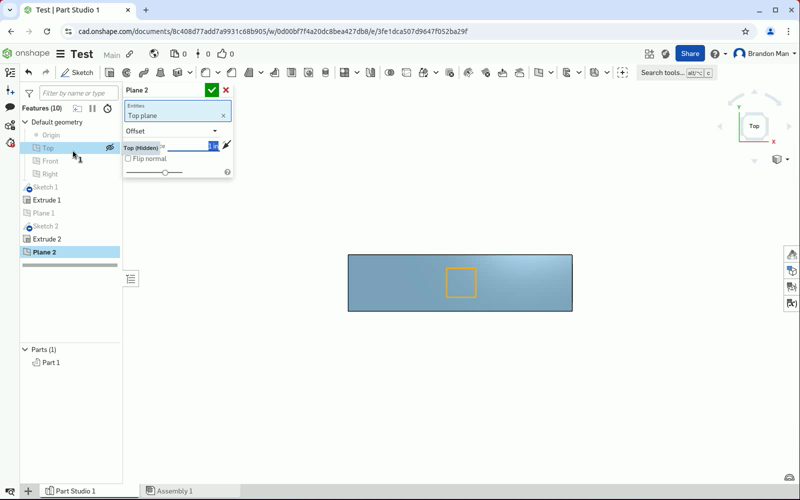
text(6.994)
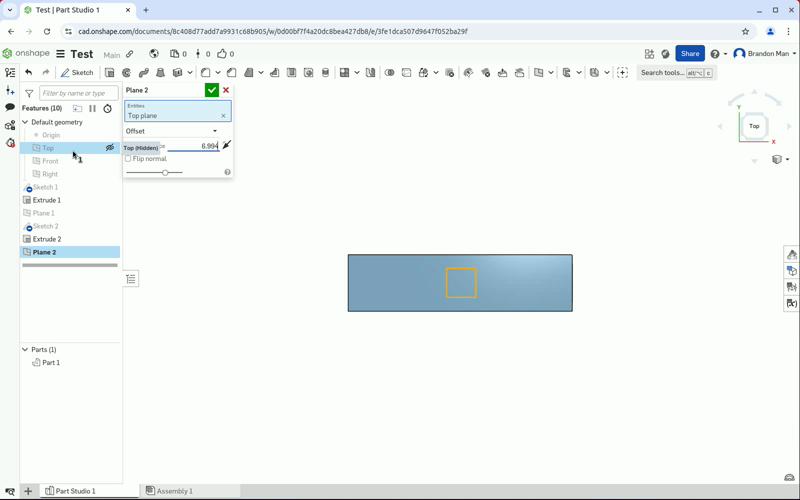
key(enter, 2)
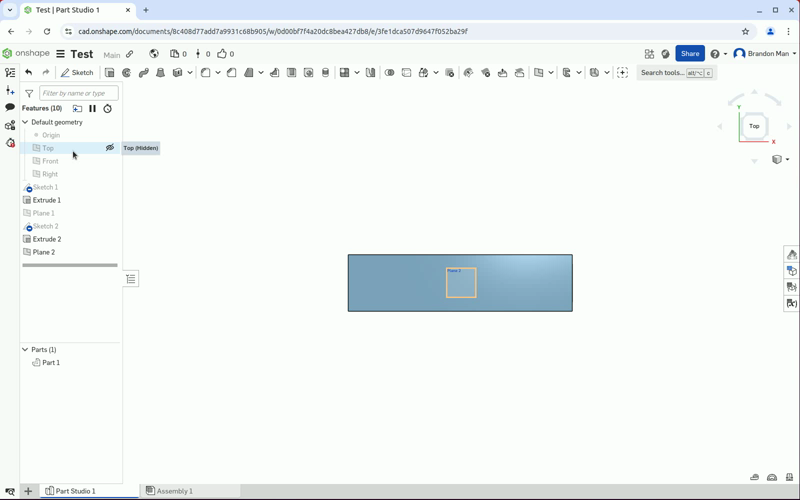
key(shift+s)
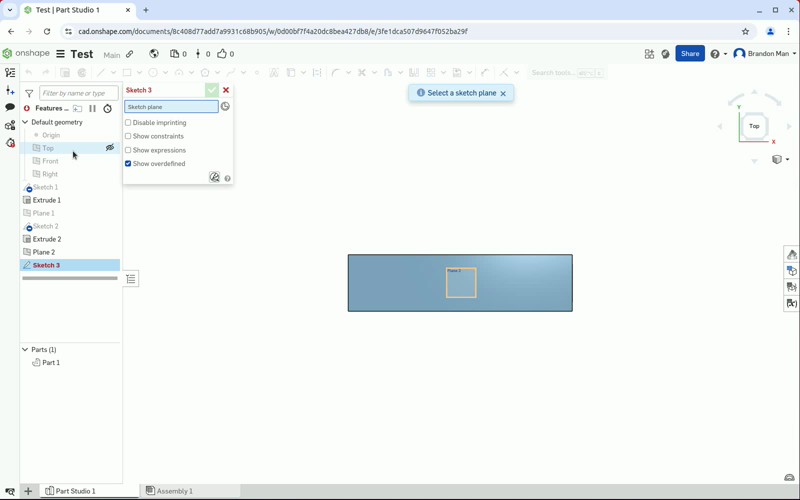
mouse_move(73, 254)
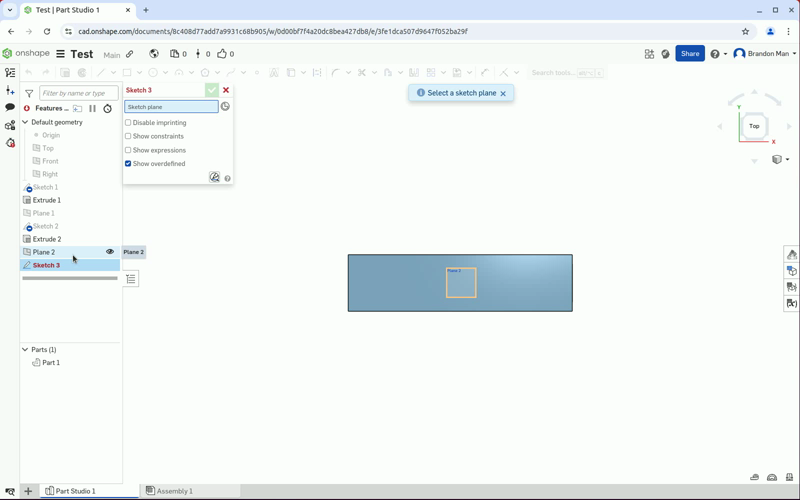
click(73, 254)
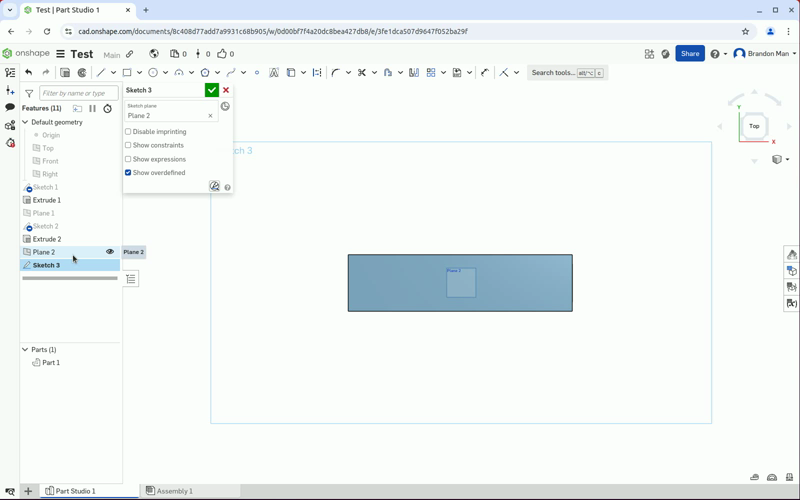
mouse_move(73, 352)
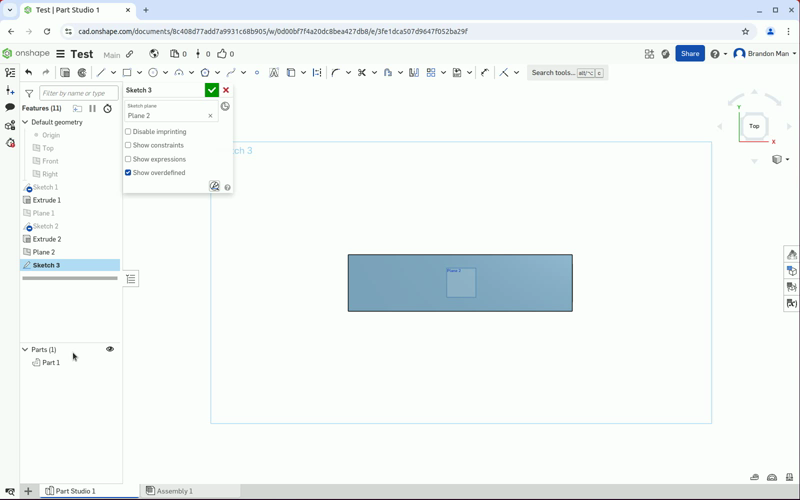
key(y)
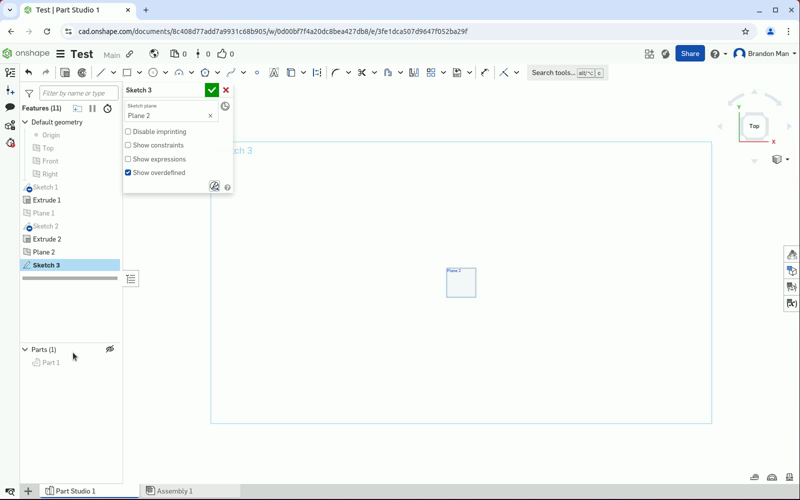
key(l)
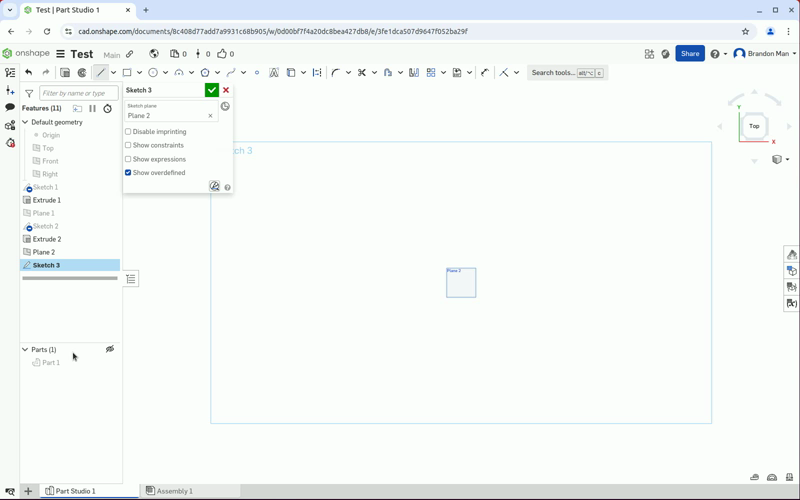
key_down(shift)
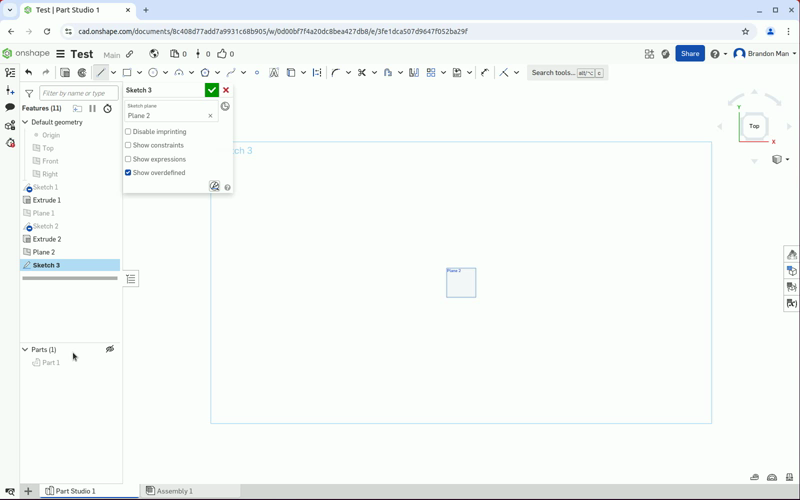
mouse_move(348, 311)
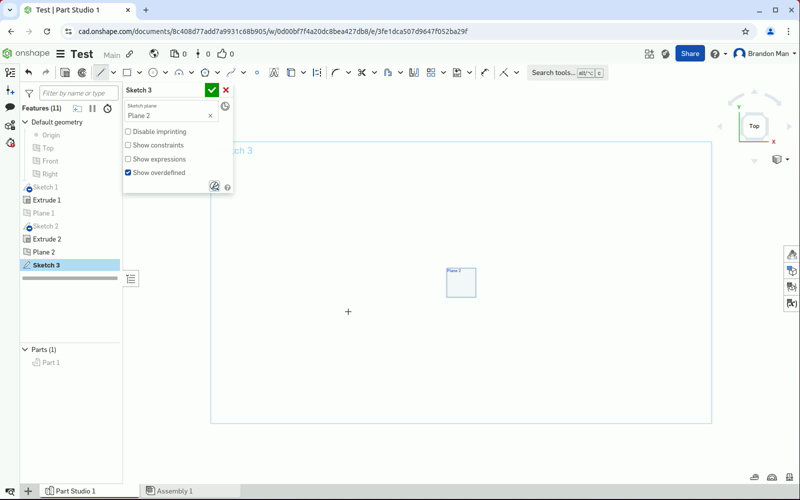
click(348, 311)
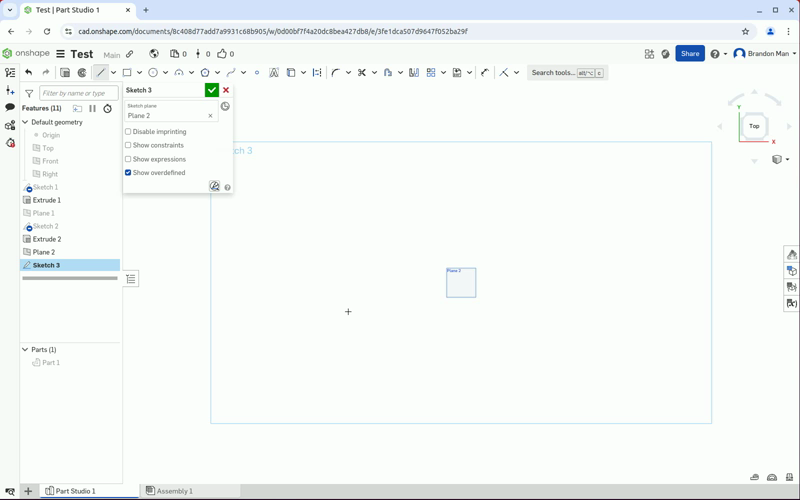
key_up(shift)
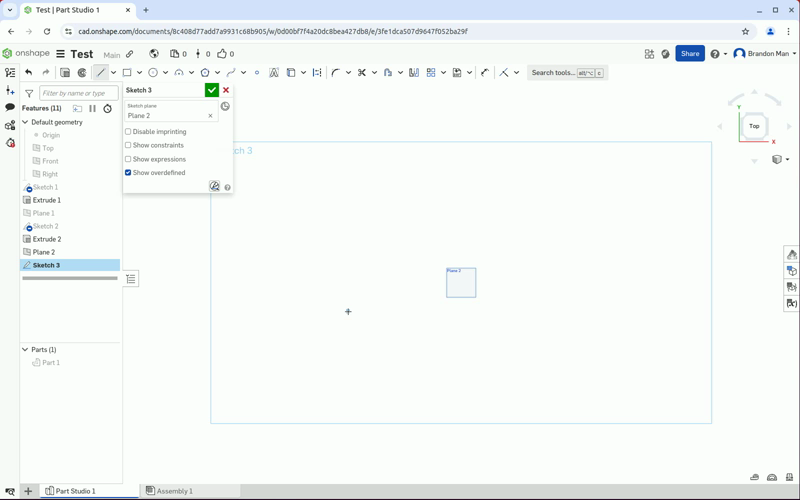
key_down(shift)
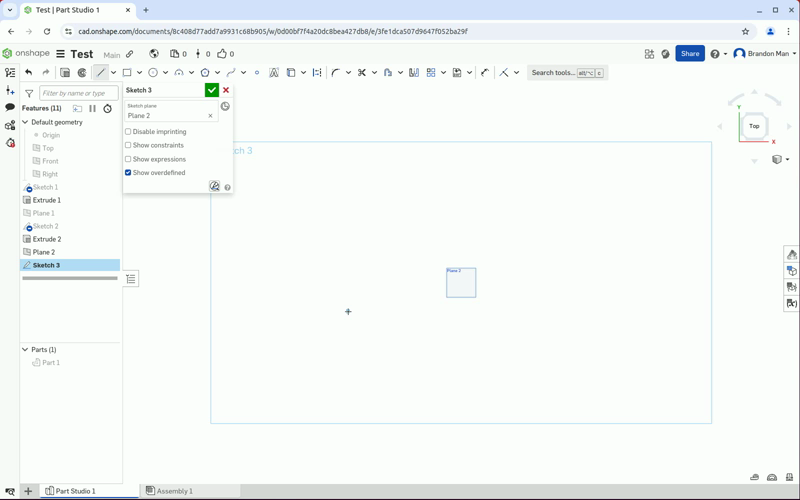
mouse_move(378, 311)
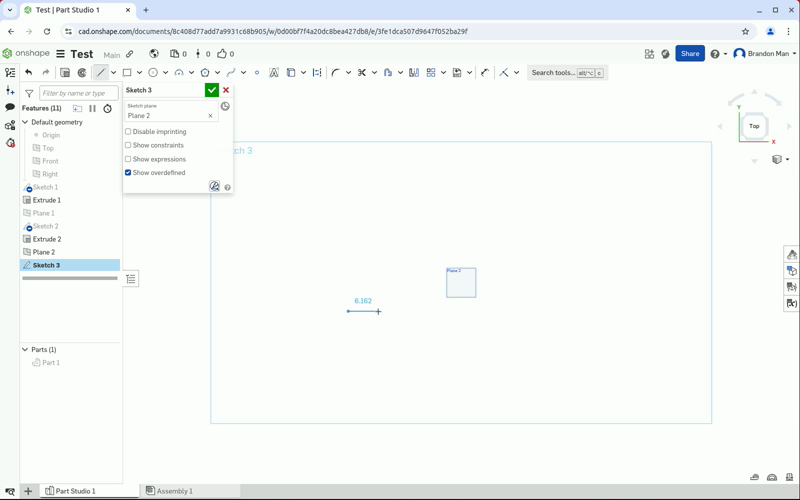
mouse_move(393, 311)
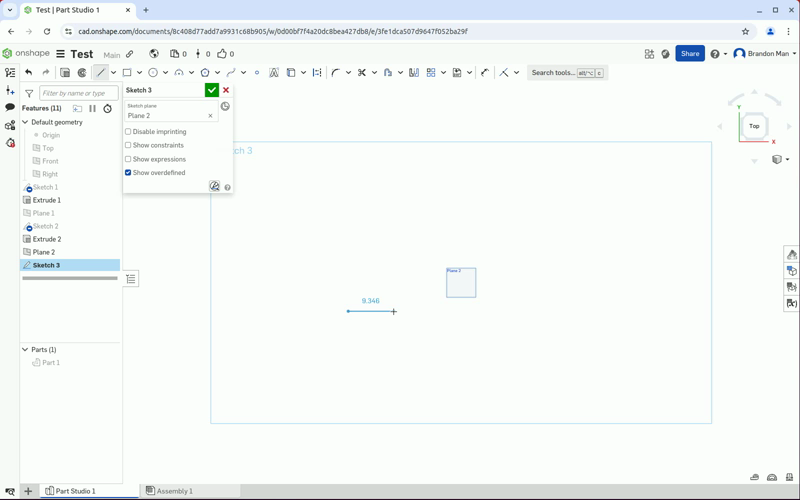
click(393, 311)
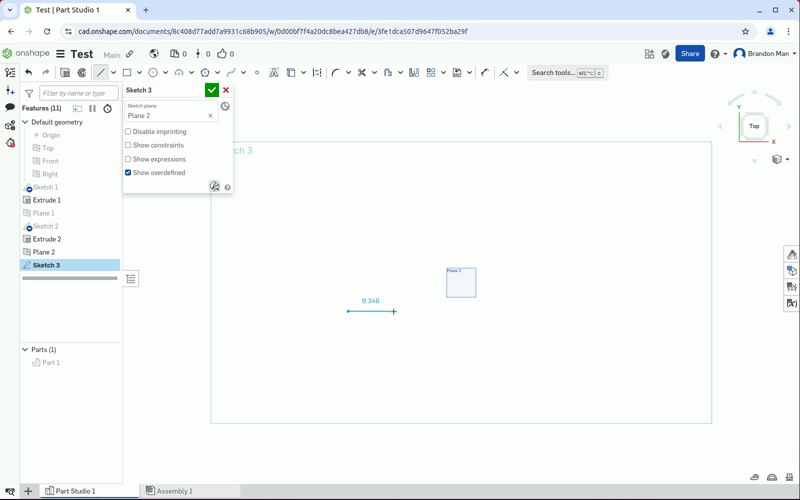
key_up(shift)
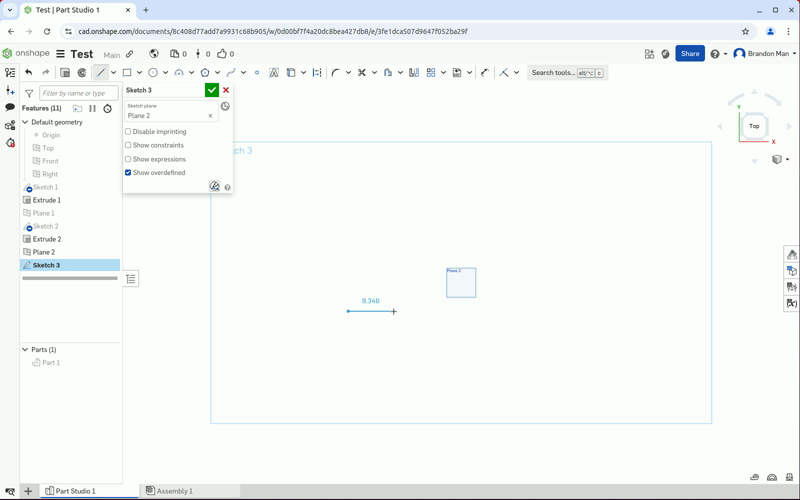
key_down(shift)
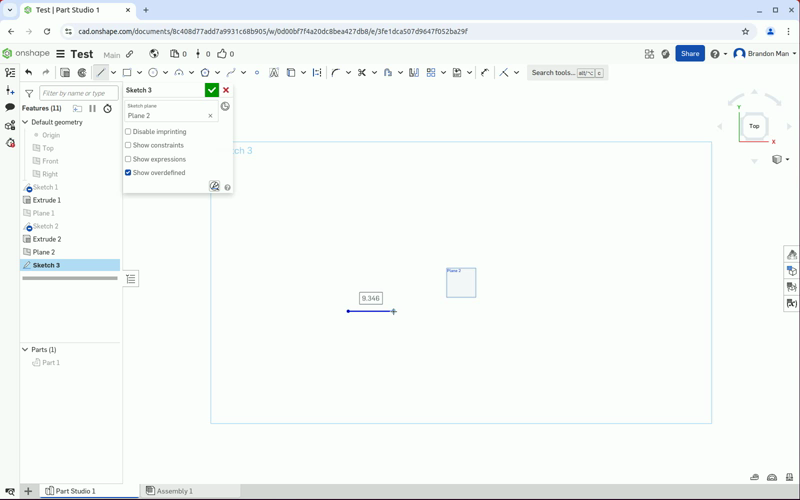
mouse_move(423, 311)
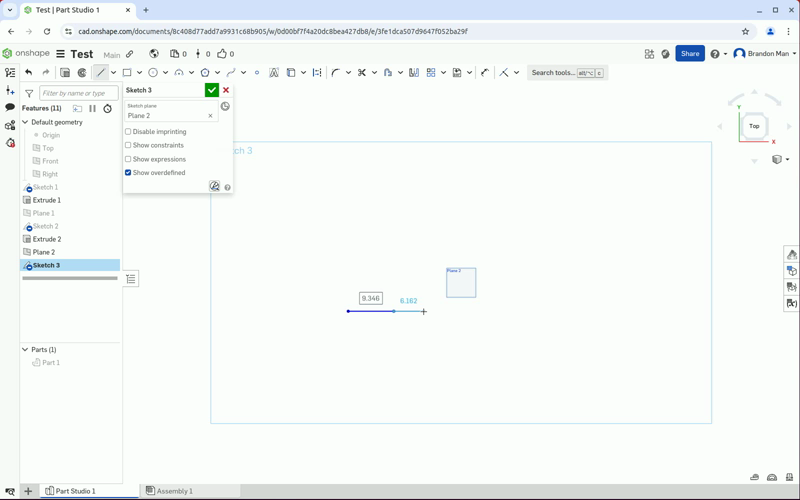
mouse_move(393, 254)
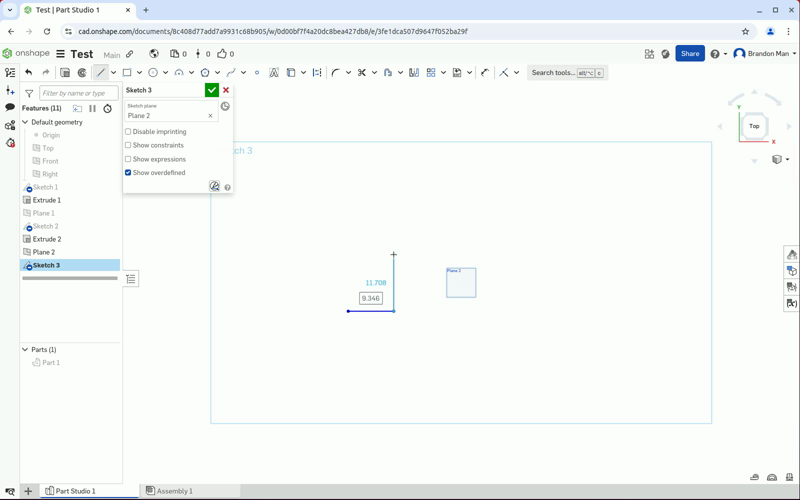
click(393, 254)
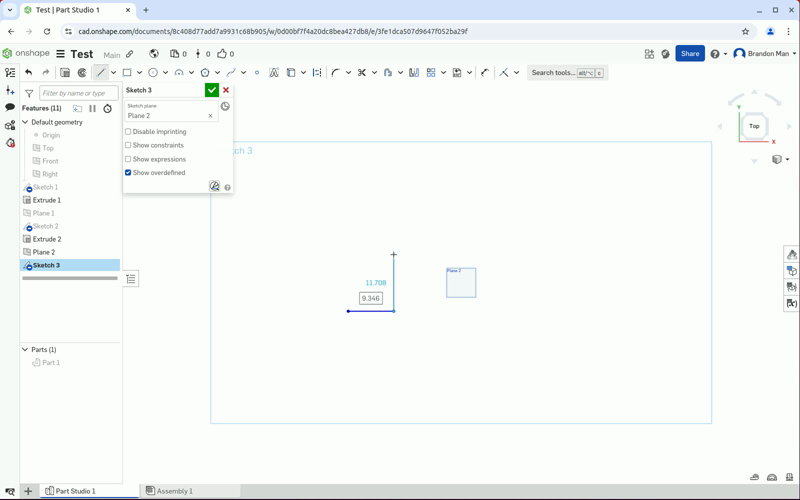
key_up(shift)
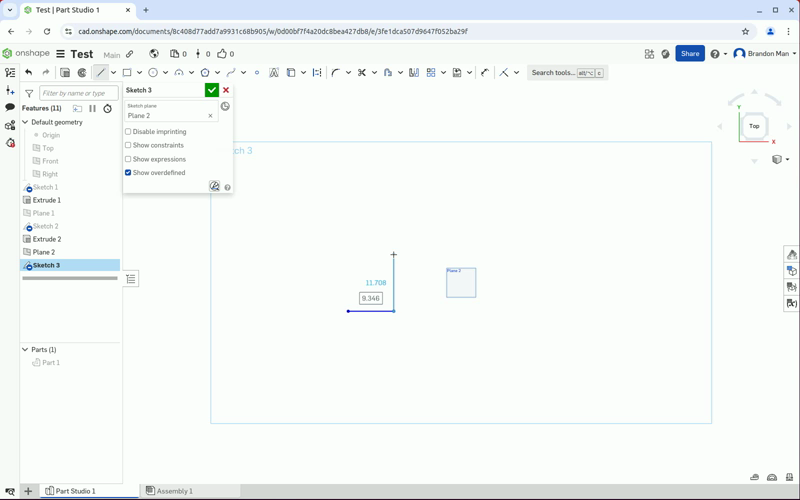
key_down(shift)
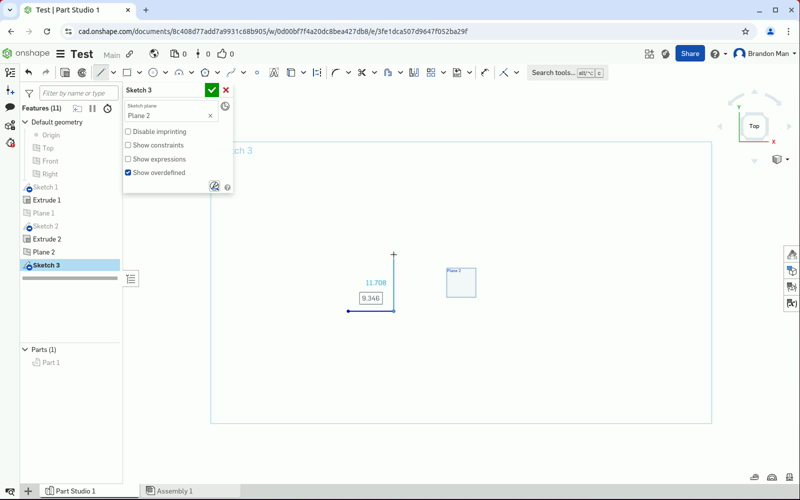
mouse_move(423, 254)
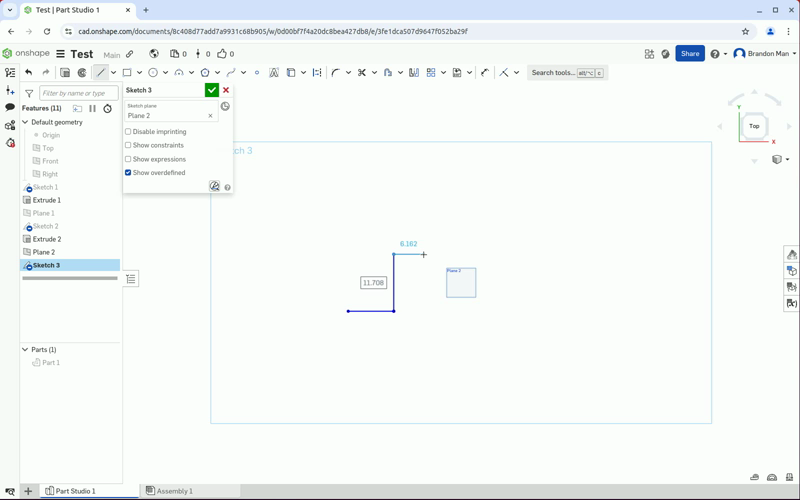
mouse_move(348, 254)
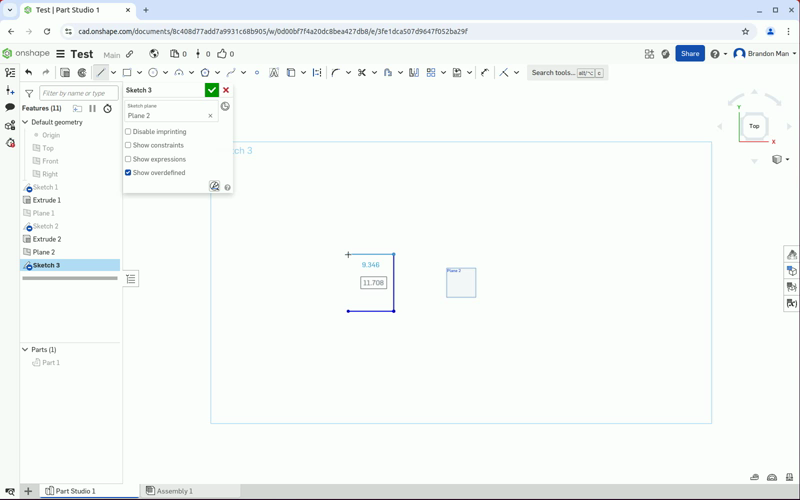
click(348, 254)
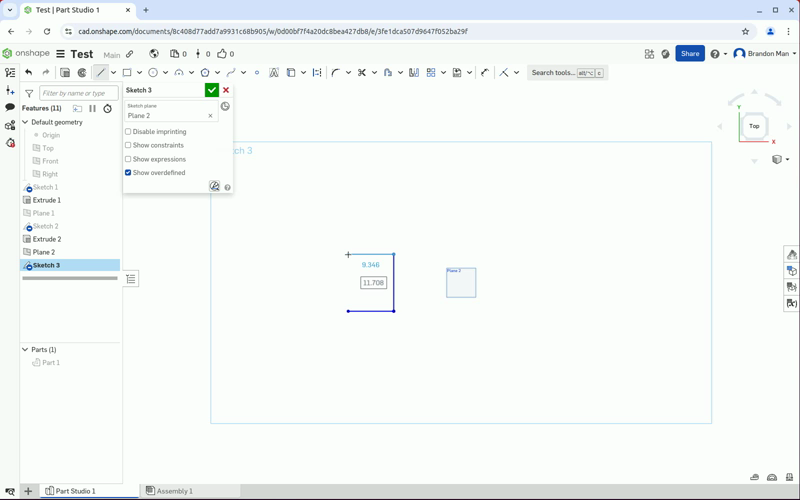
key_up(shift)
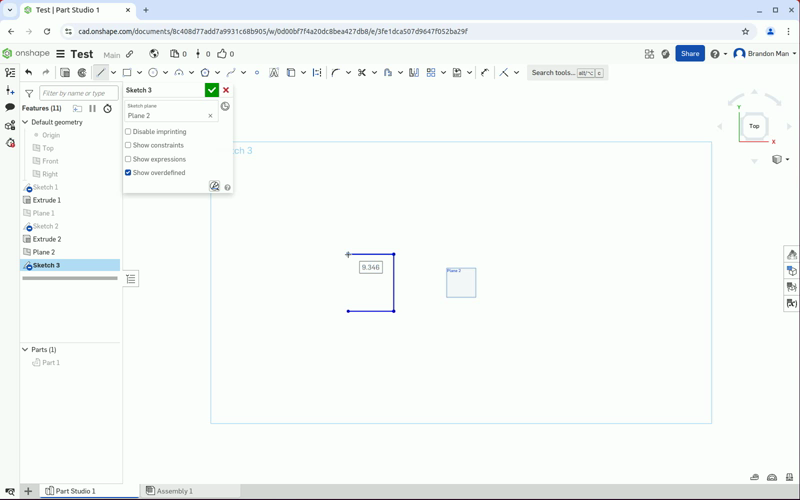
mouse_move(378, 254)
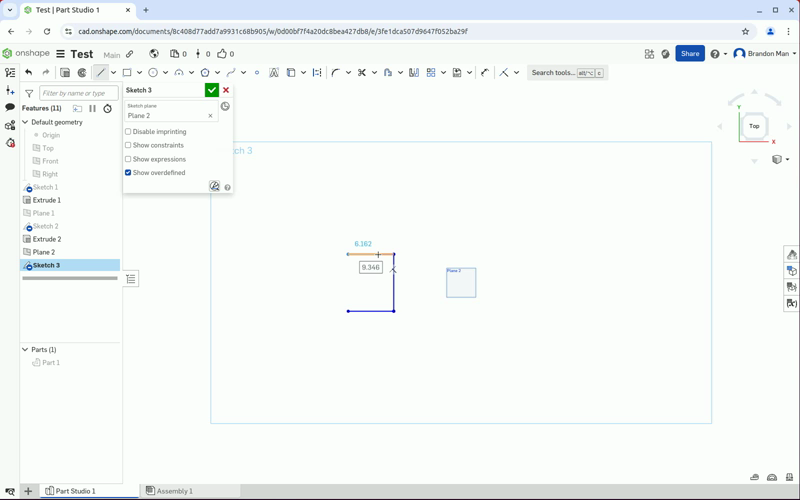
key_down(shift)
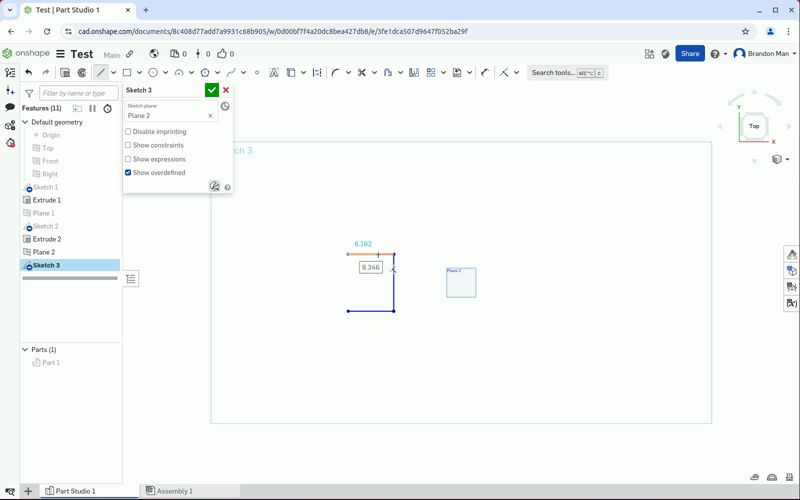
mouse_move(348, 311)
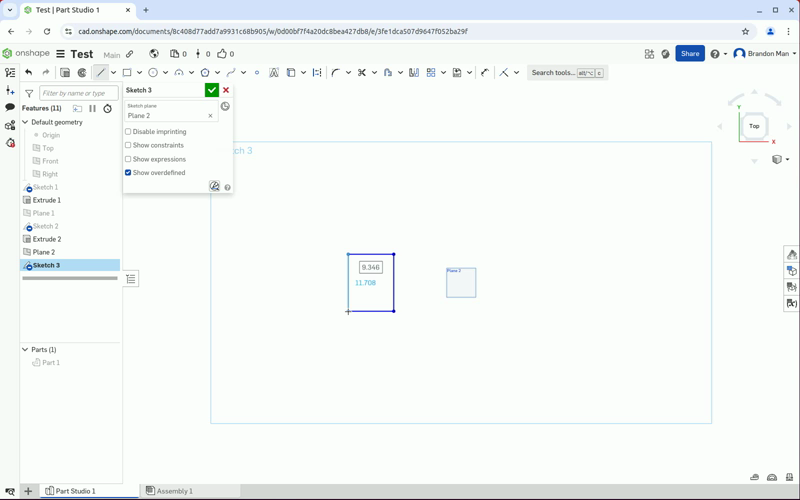
key_up(shift)
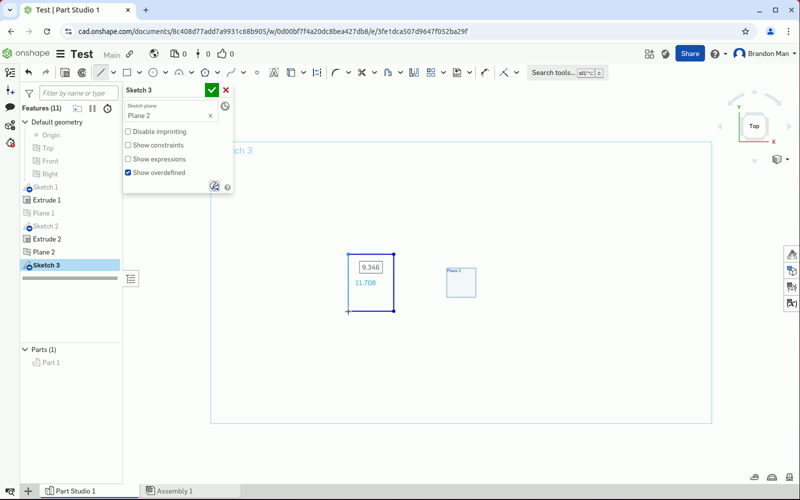
click(348, 311)
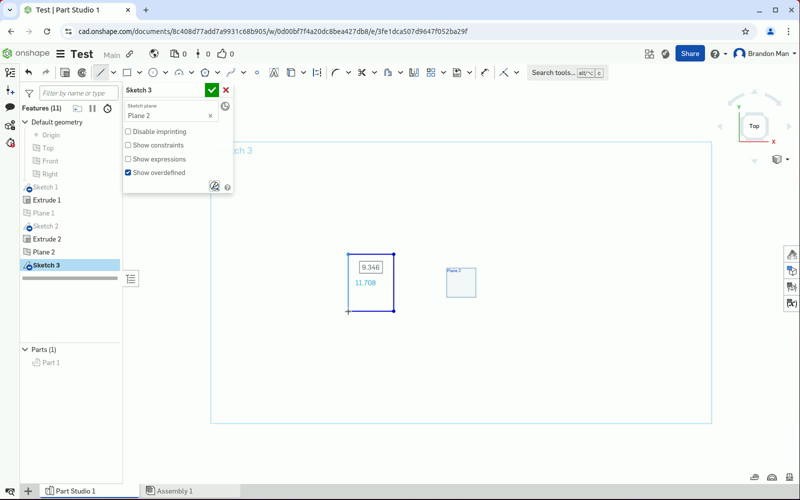
key(esc)
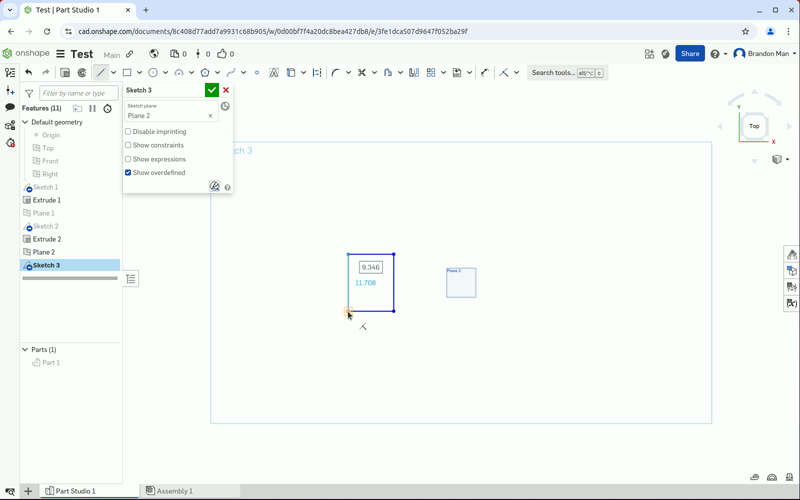
mouse_move(380, 266)
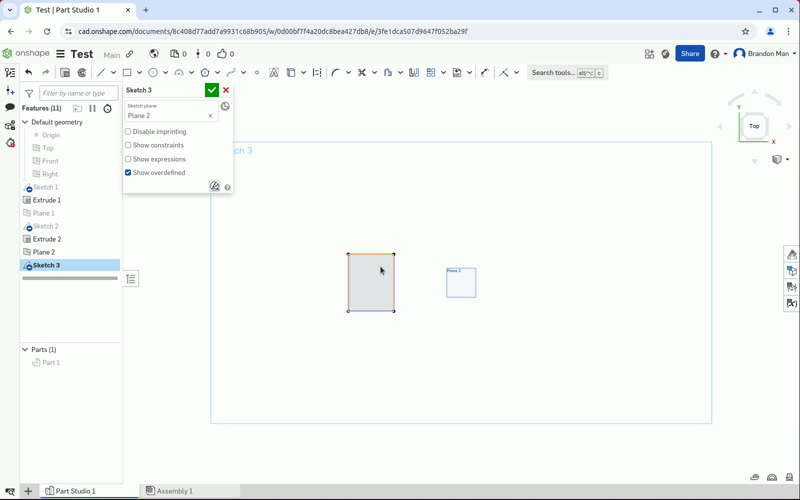
click(380, 266)
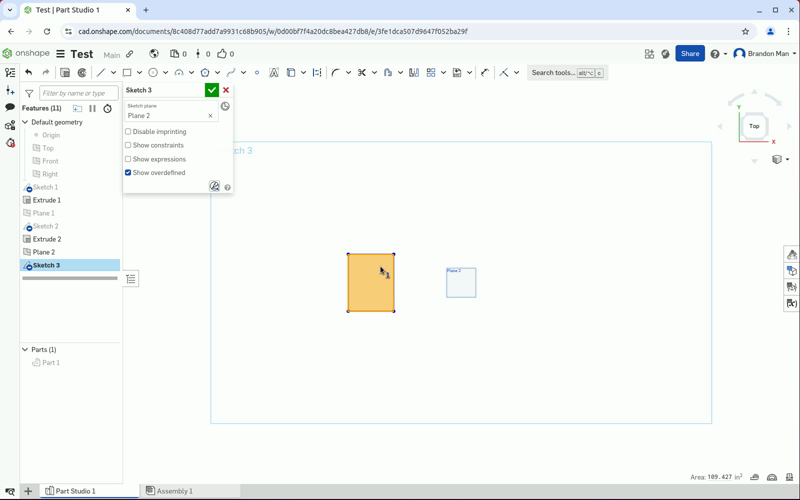
mouse_move(73, 352)
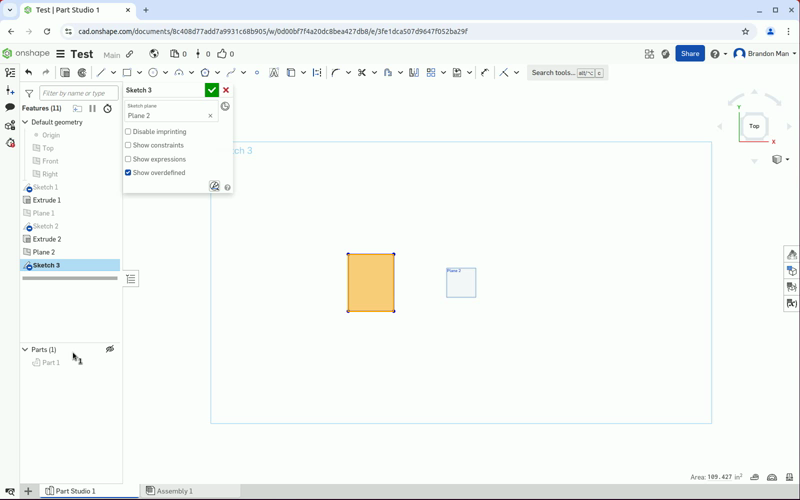
key(shift+y)
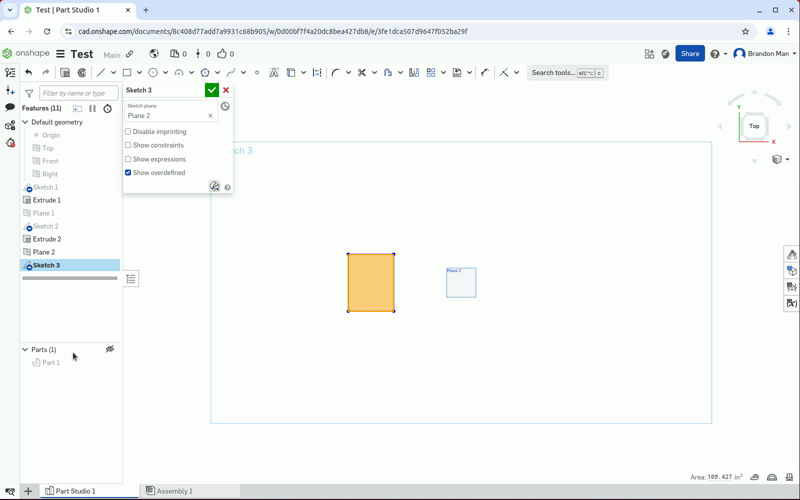
key(shift+e)
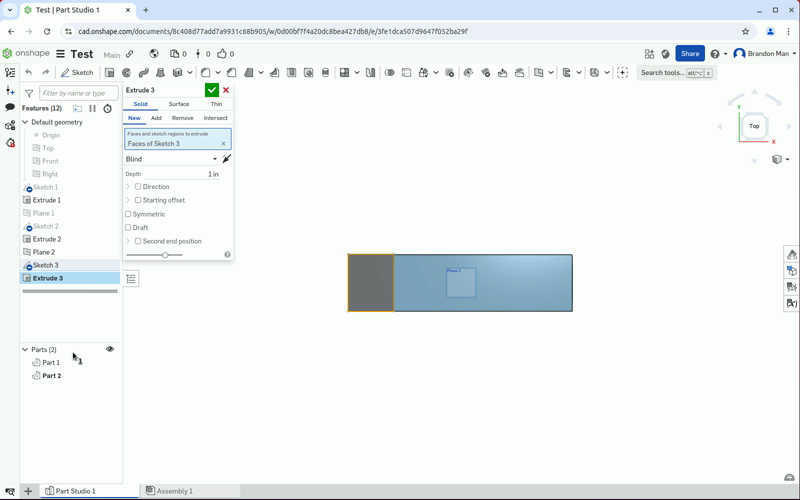
mouse_move(143, 106)
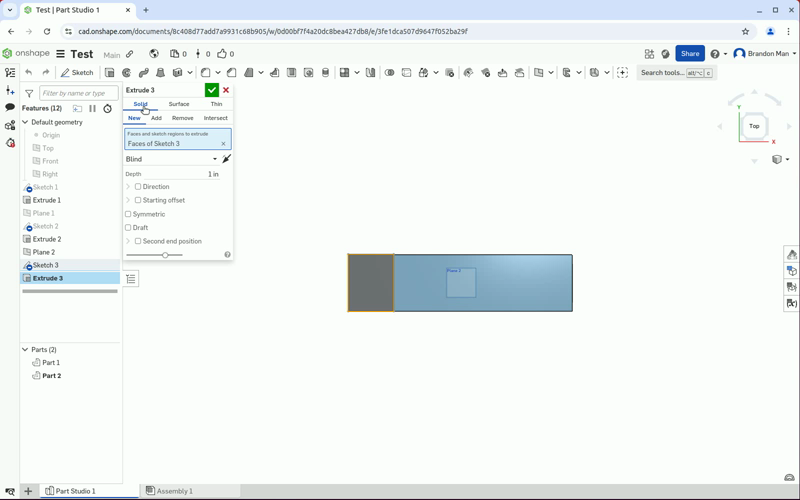
click(143, 106)
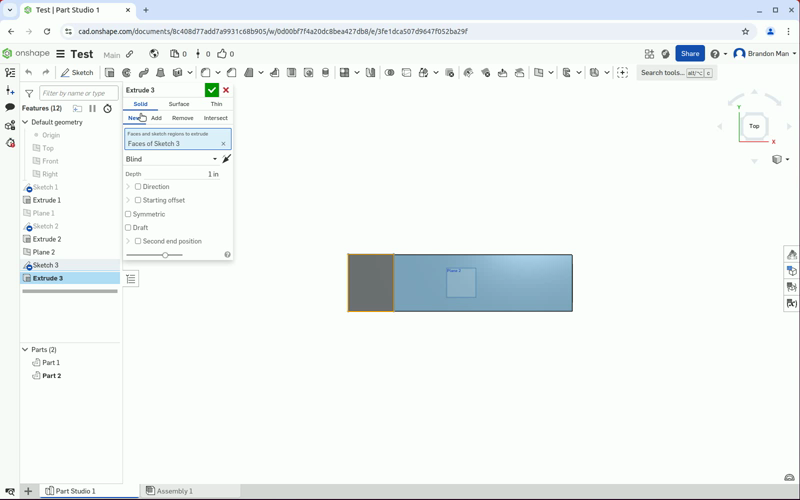
mouse_move(137, 120)
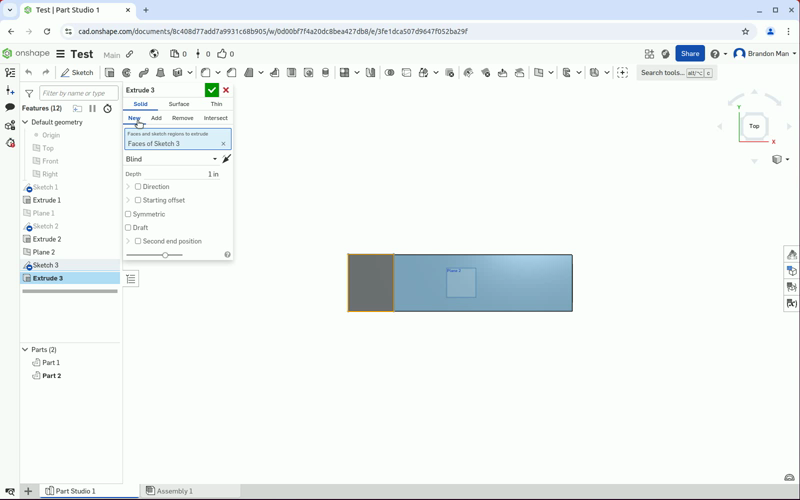
click(137, 120)
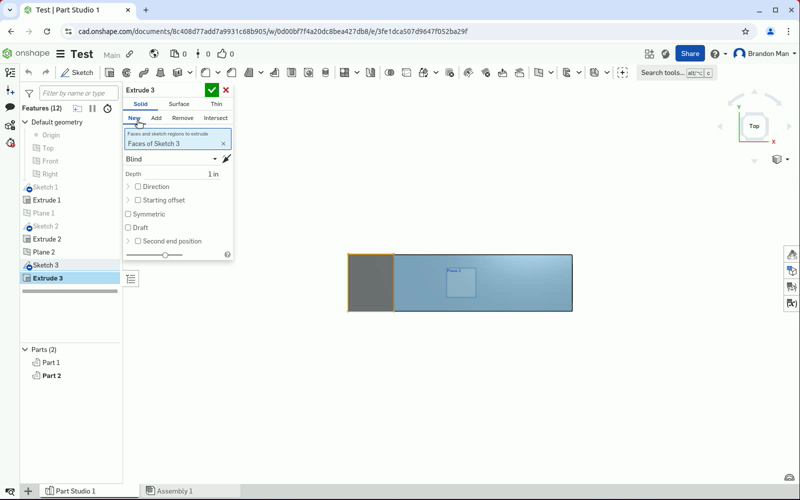
key(tab, 4)
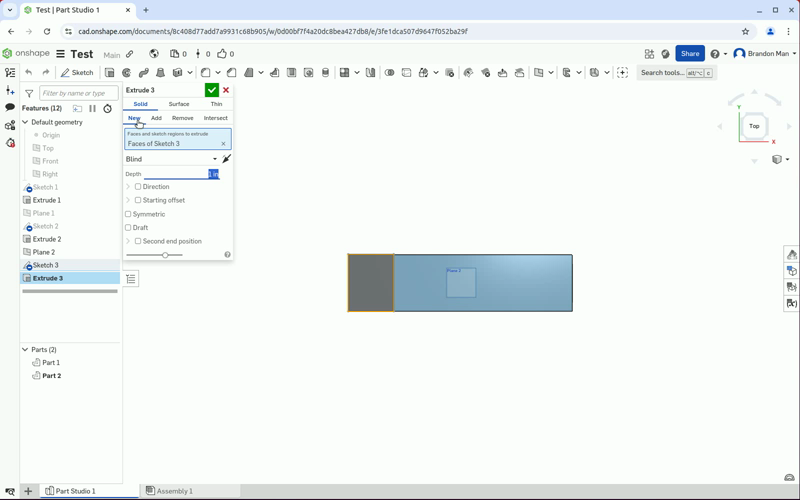
text(6.981)
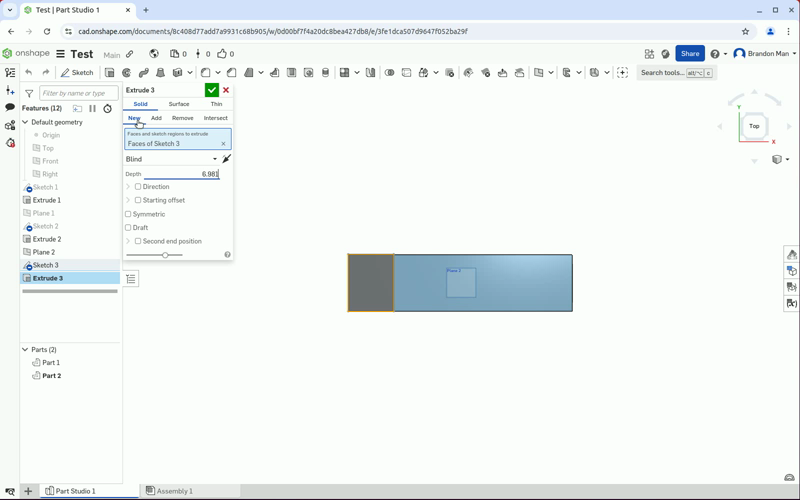
key(enter)
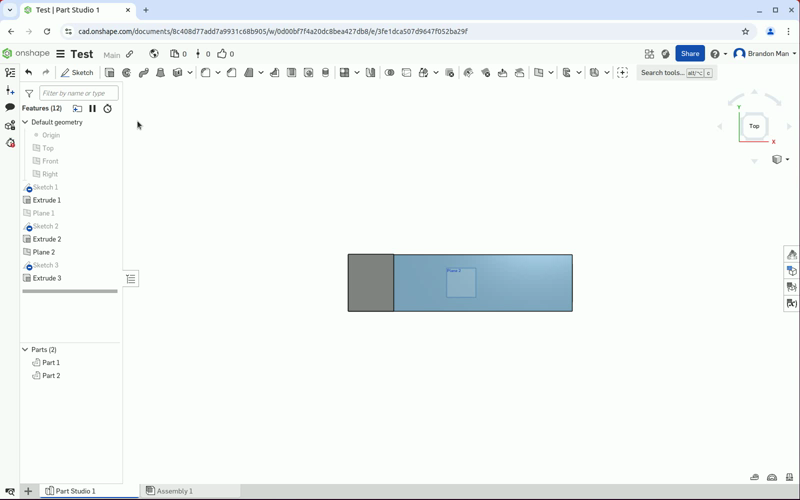
key(shift+h)
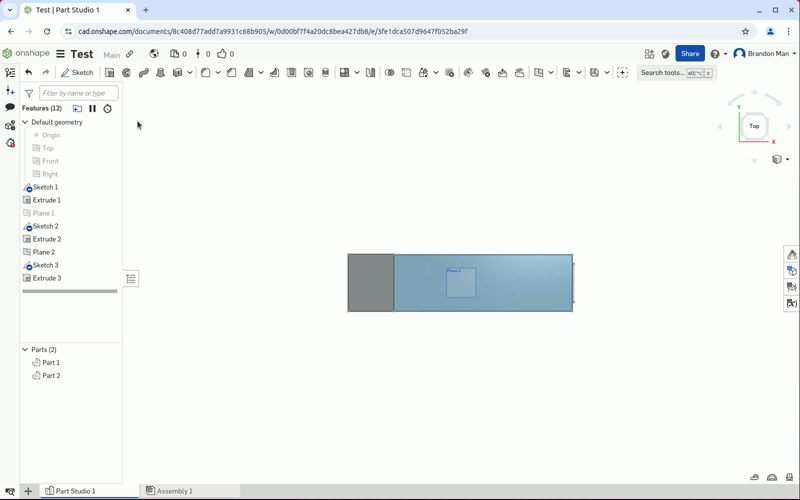
key(shift+h)
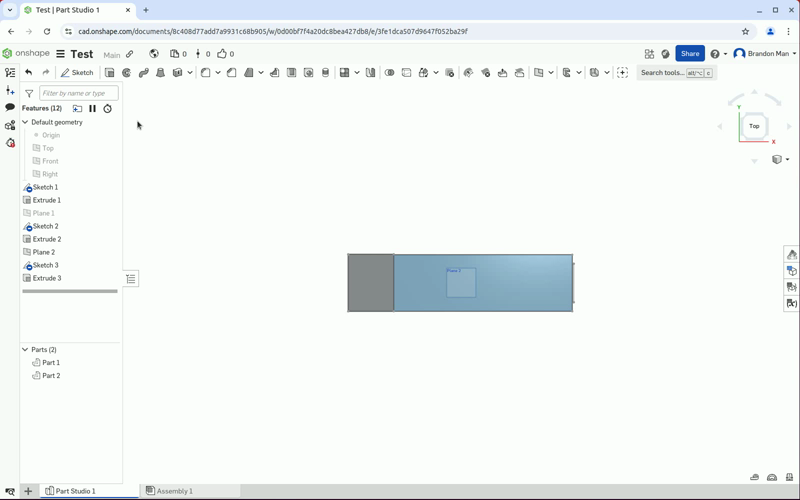
key(shift+7)
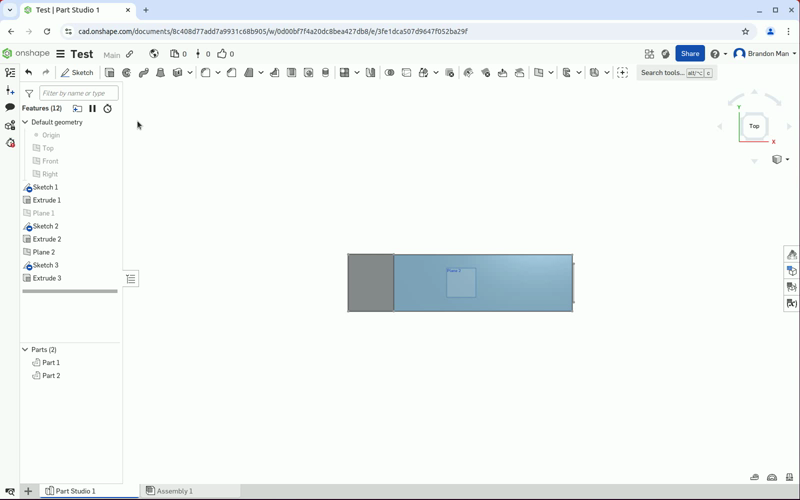
key(up, 3)
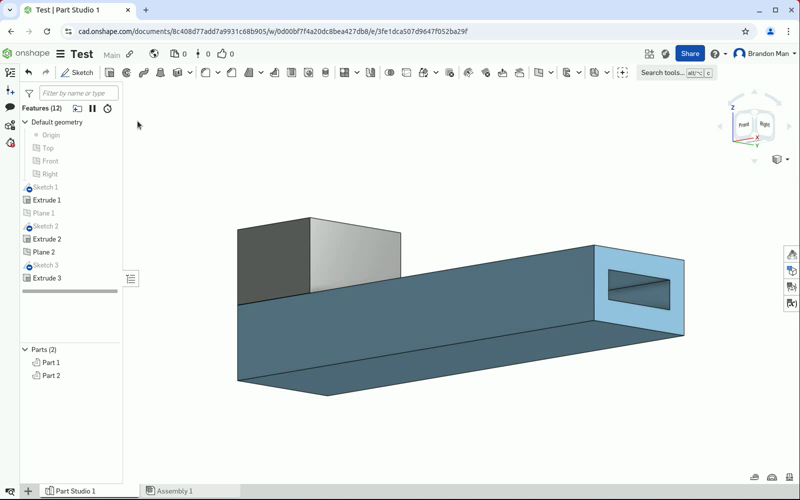
key(left, 3)
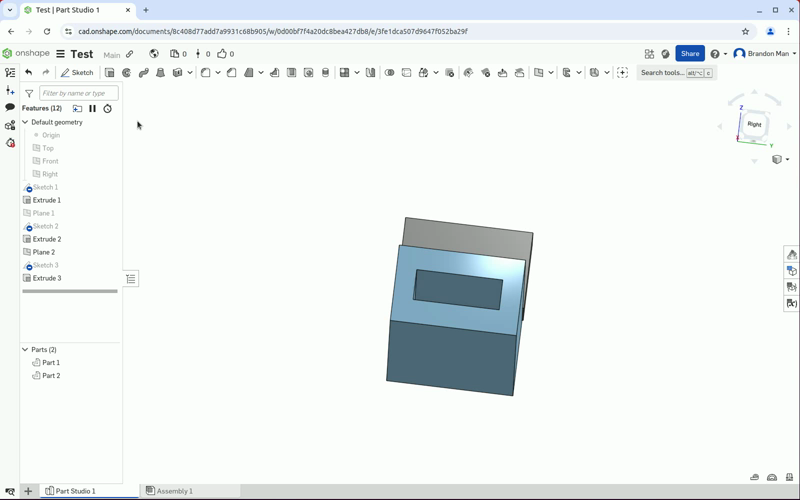
key(right, 3)
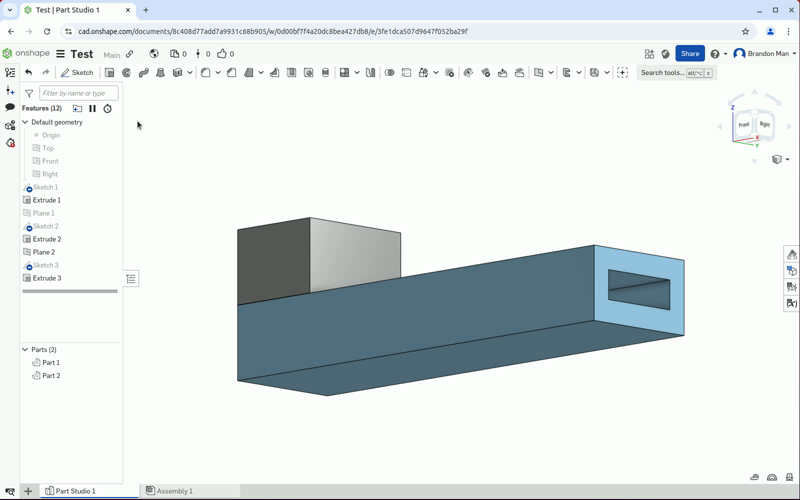
key(down, 3)
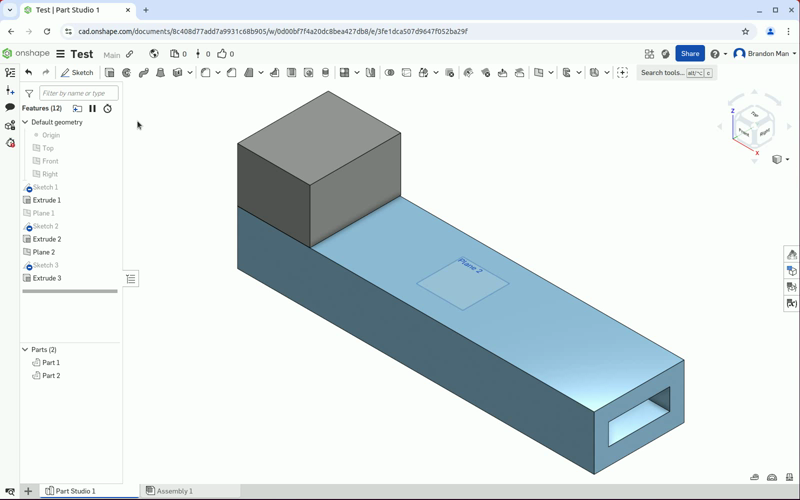
mouse_move(73, 189)
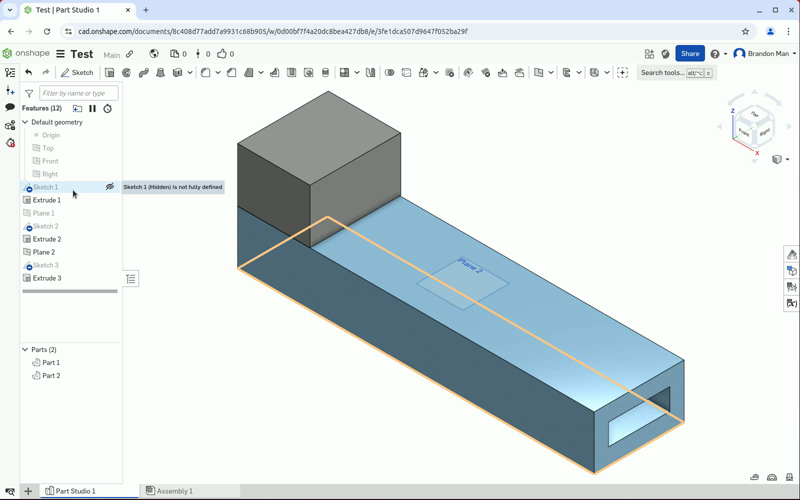
click(73, 189)